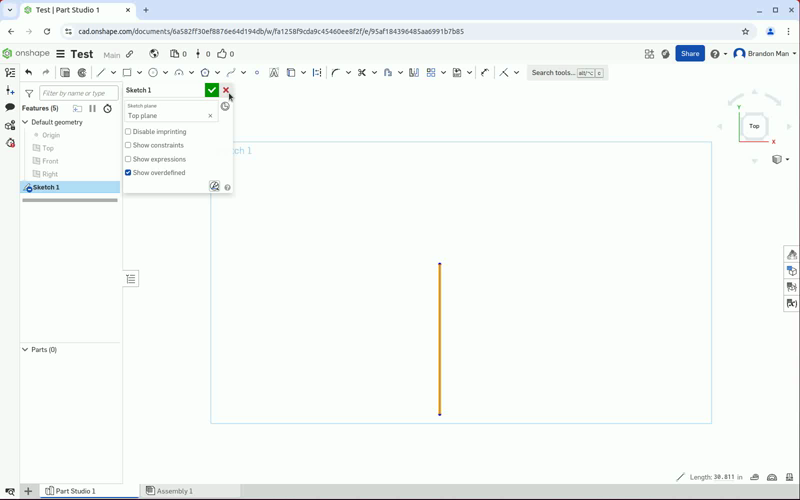
key(shift+h)
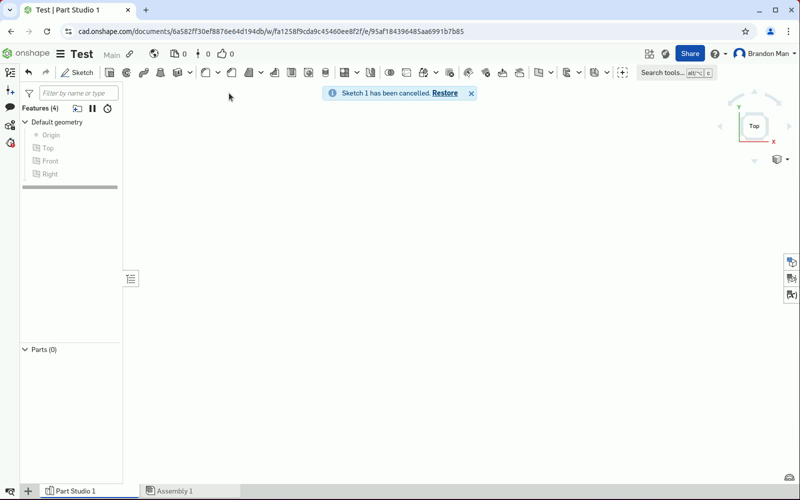
mouse_move(73, 352)
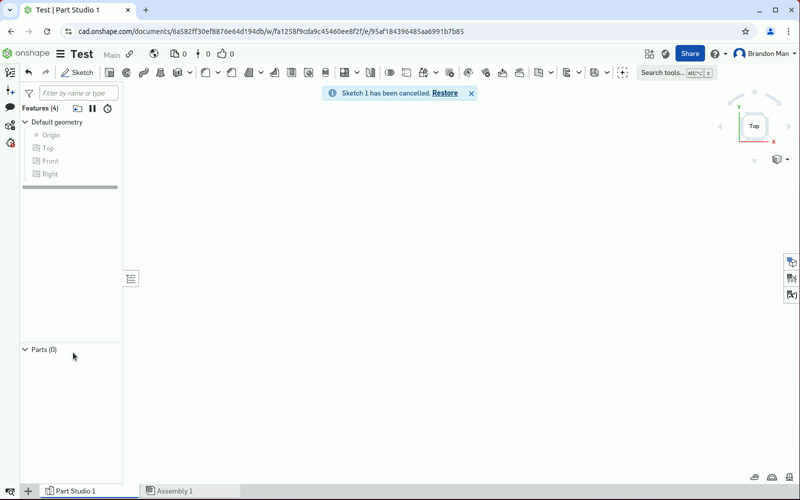
key(y)
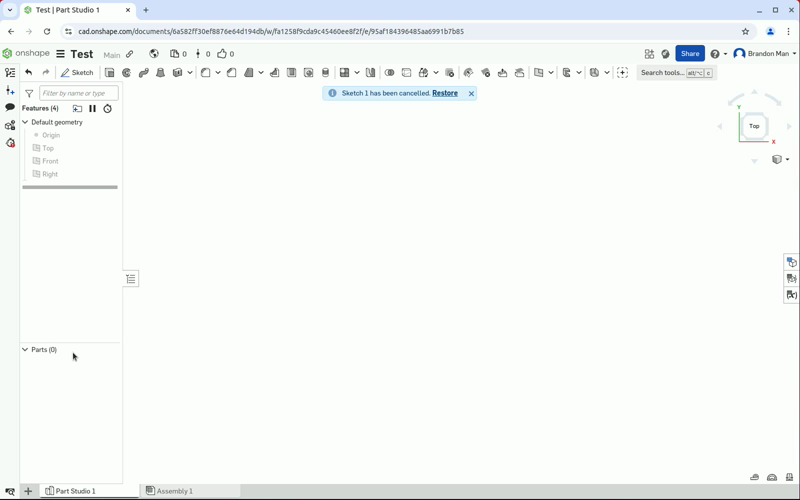
key(shift+p)
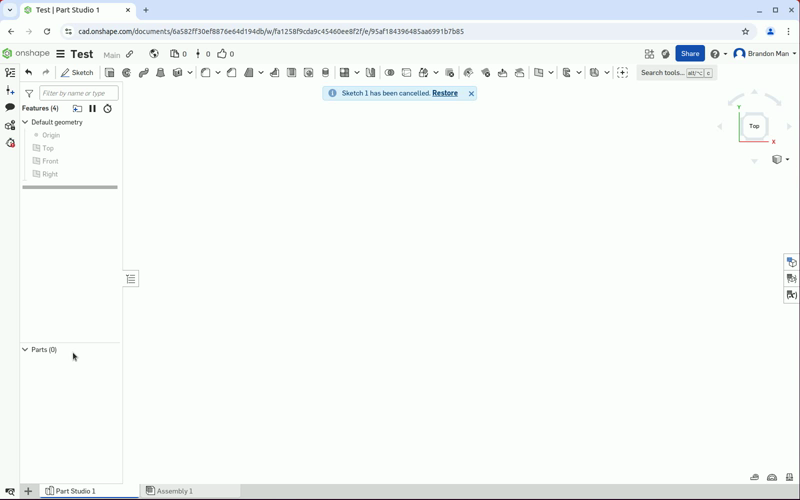
key(space)
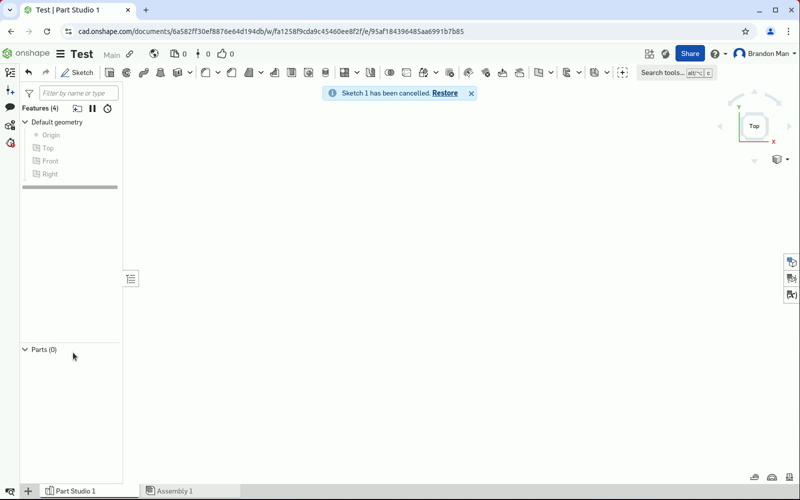
key_down(shift)
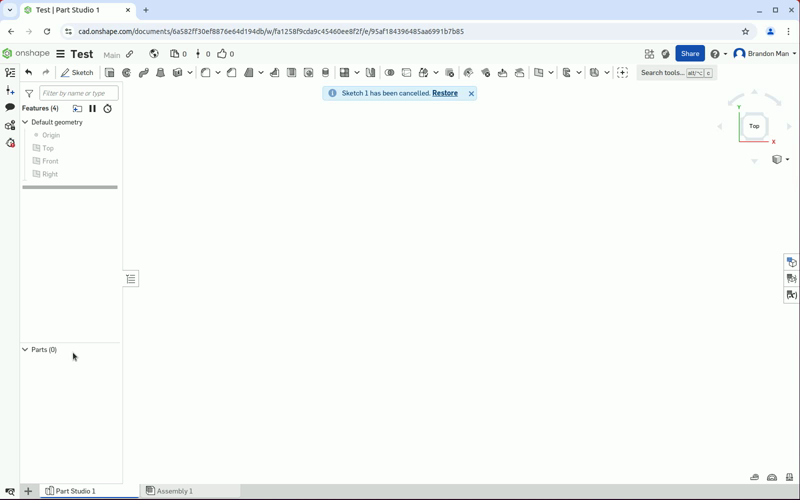
key(up)
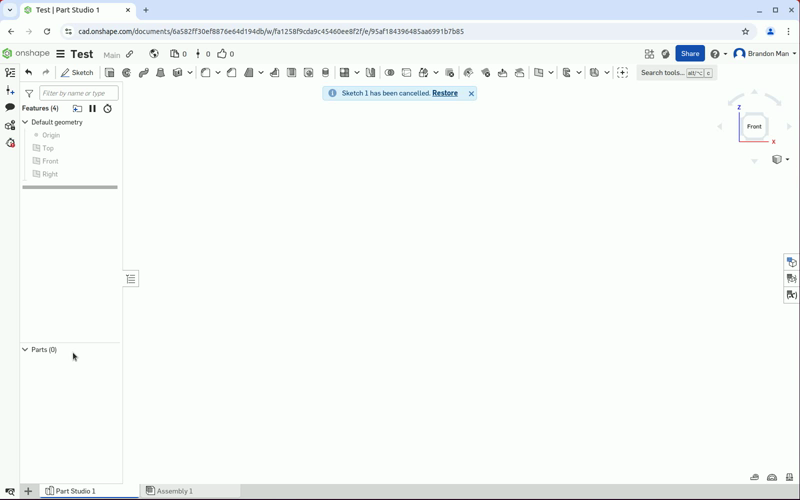
key_up(shift)
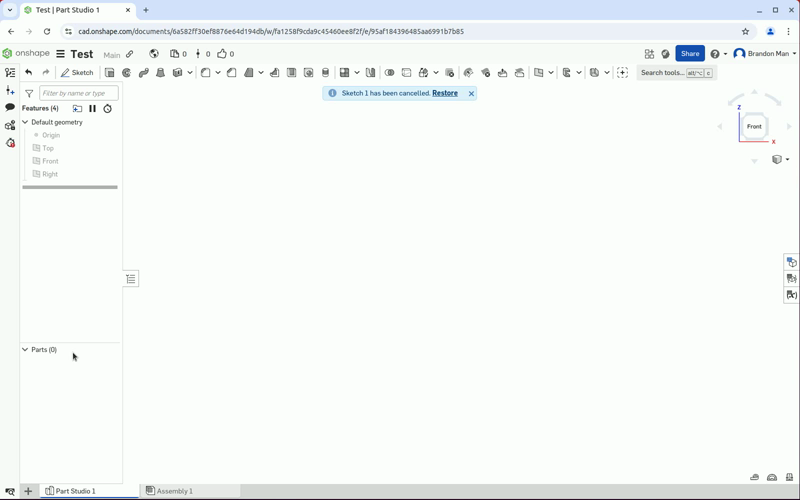
mouse_move(73, 352)
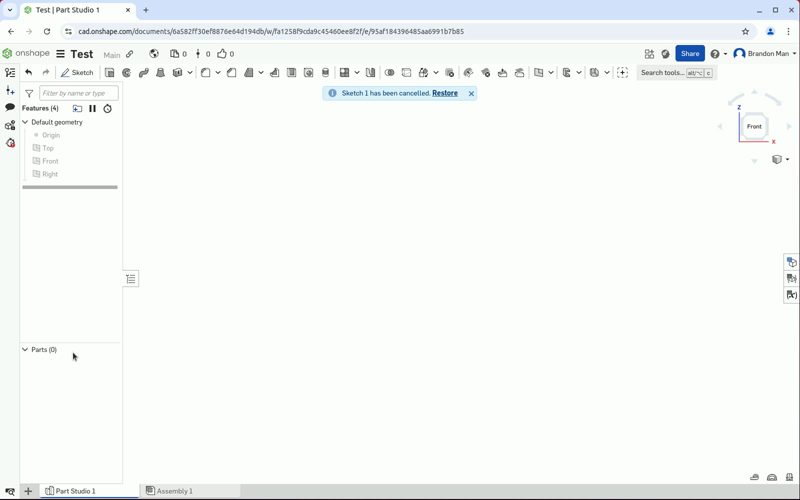
key(shift+y)
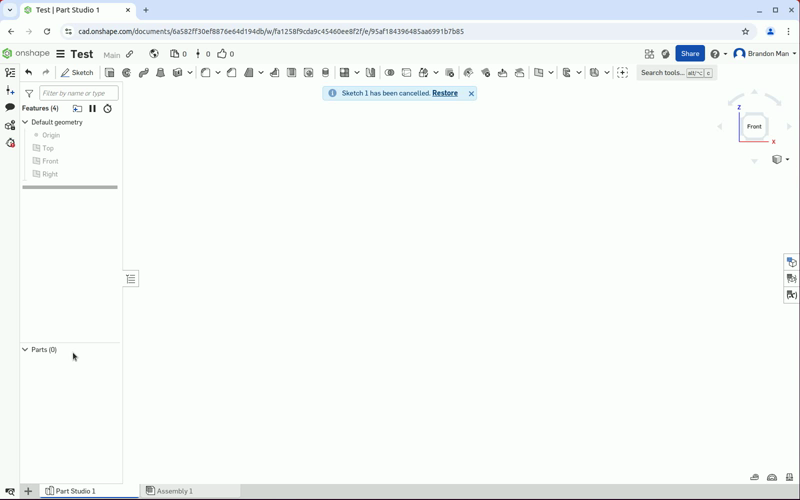
key(shift+s)
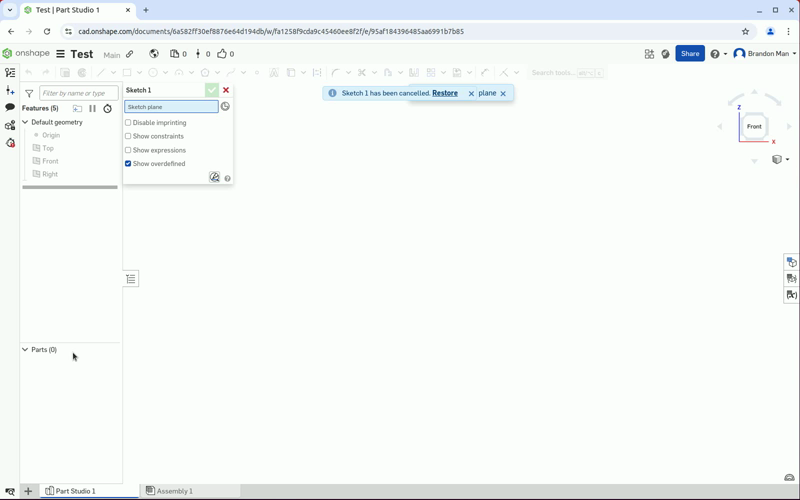
mouse_move(73, 163)
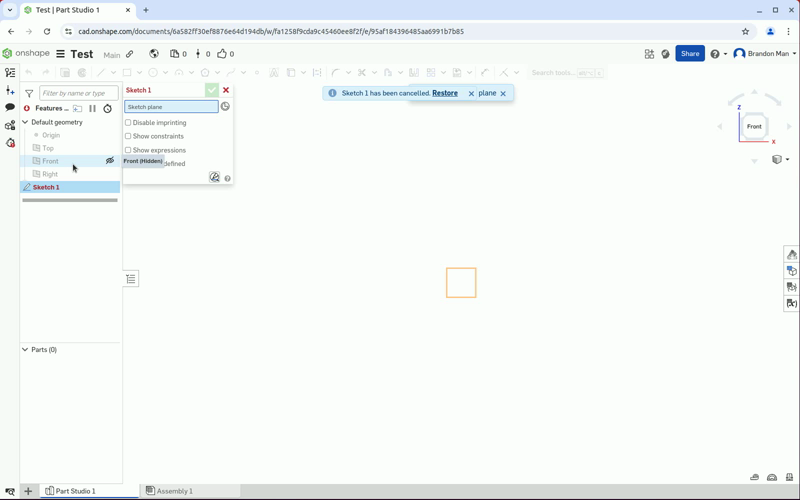
click(73, 163)
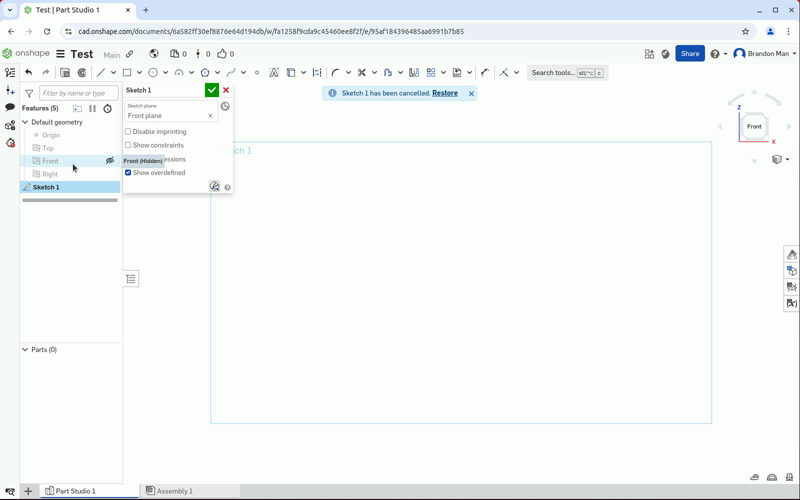
mouse_move(73, 352)
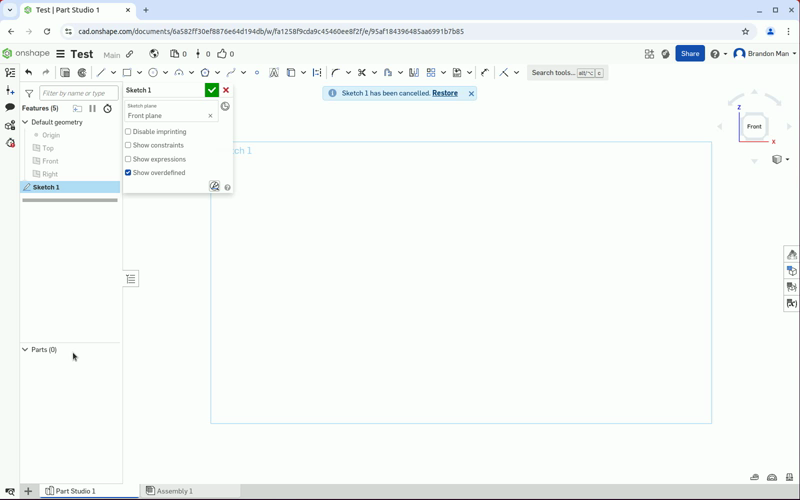
key(y)
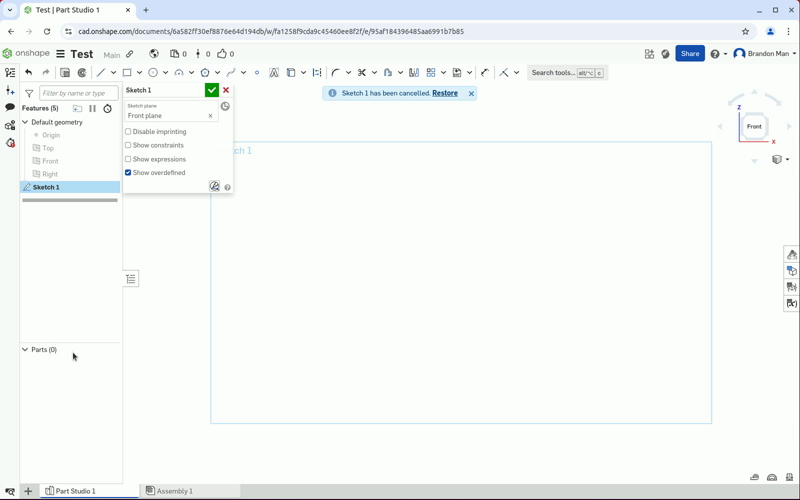
key(l)
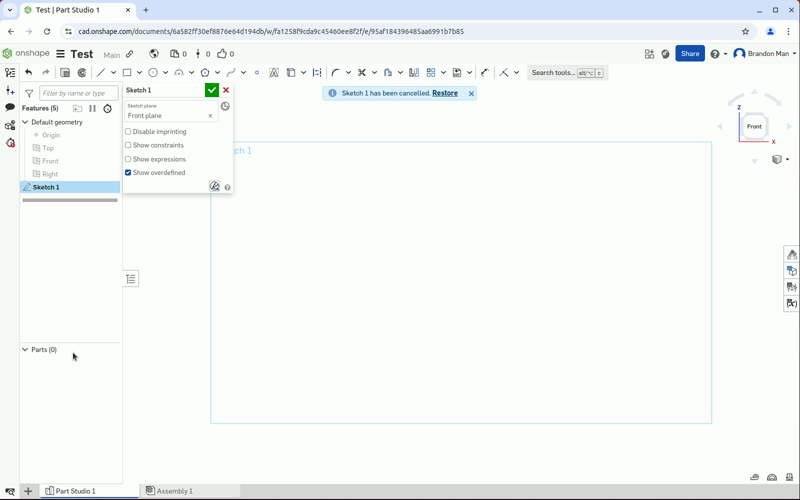
key_down(shift)
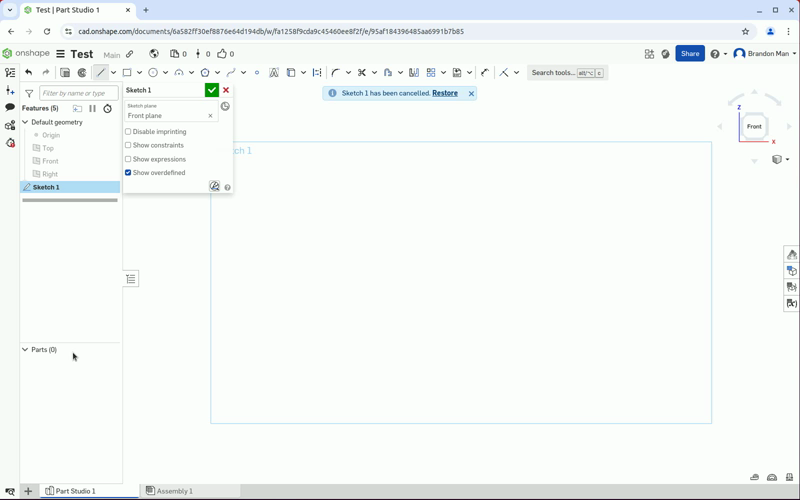
mouse_move(516, 279)
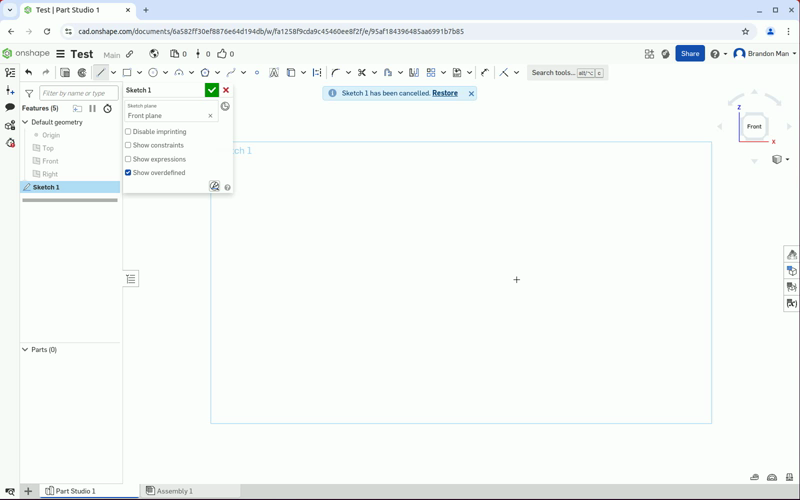
click(516, 279)
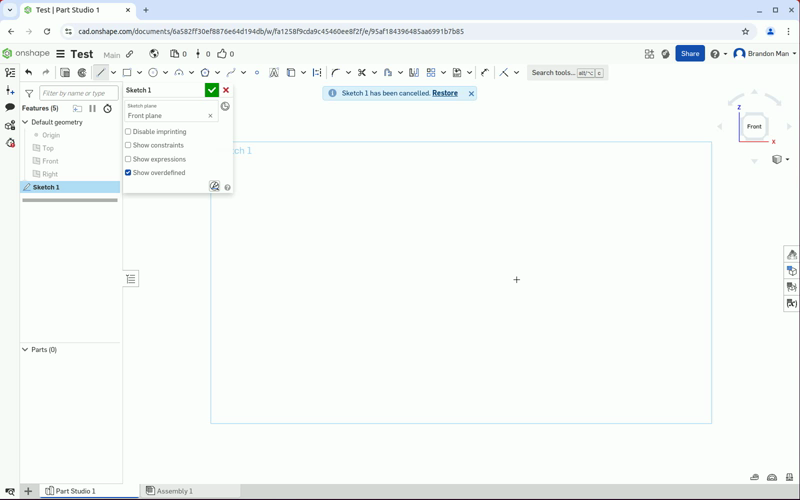
key_up(shift)
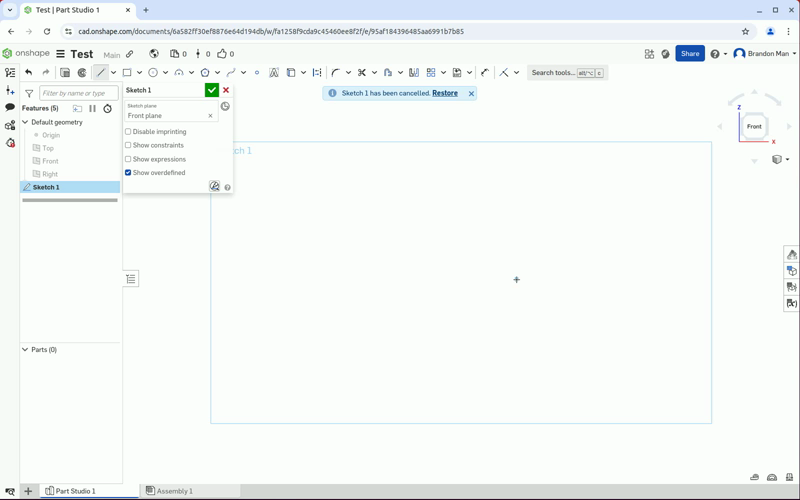
key_down(shift)
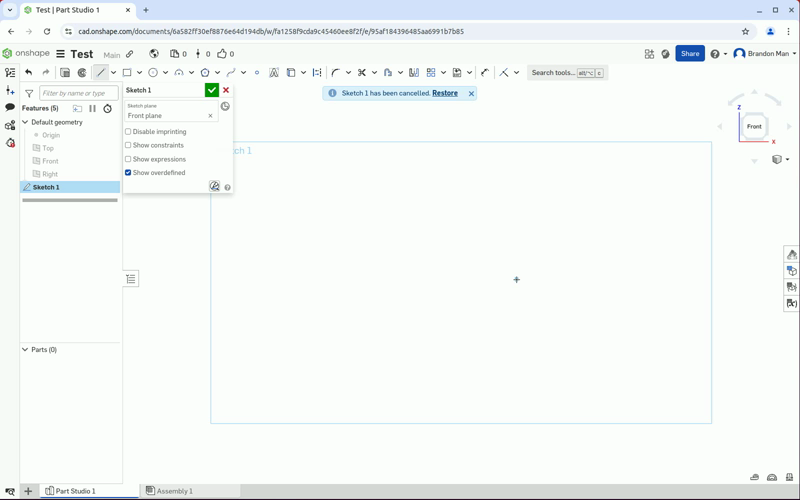
mouse_move(546, 279)
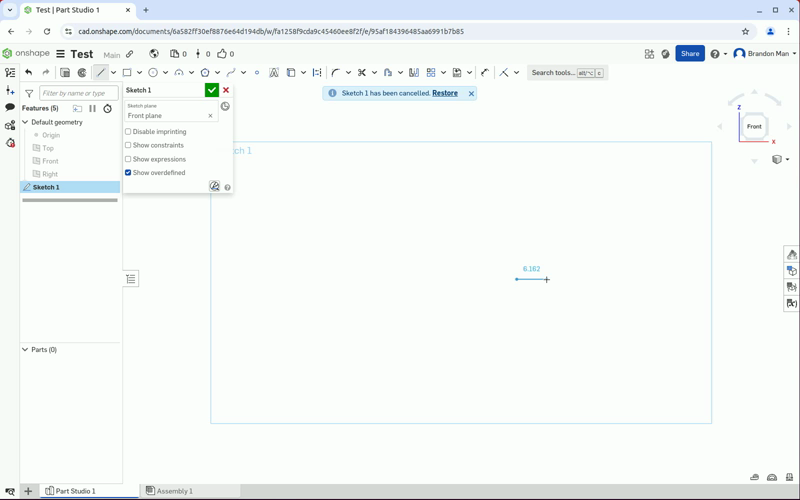
mouse_move(536, 306)
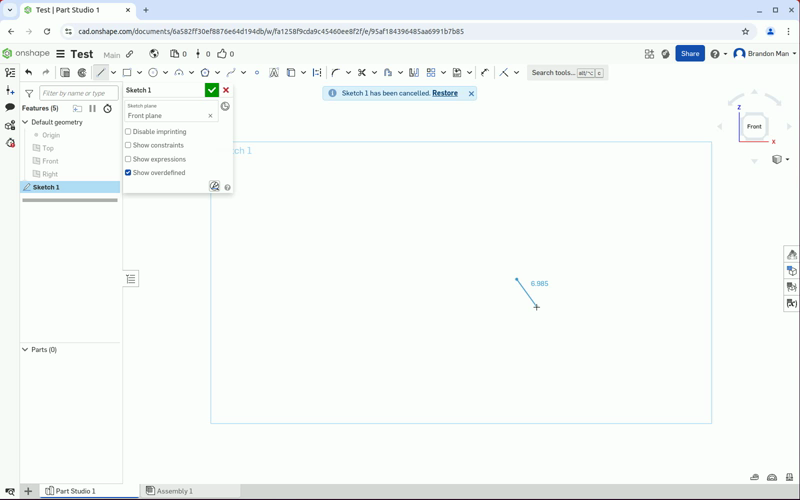
click(536, 306)
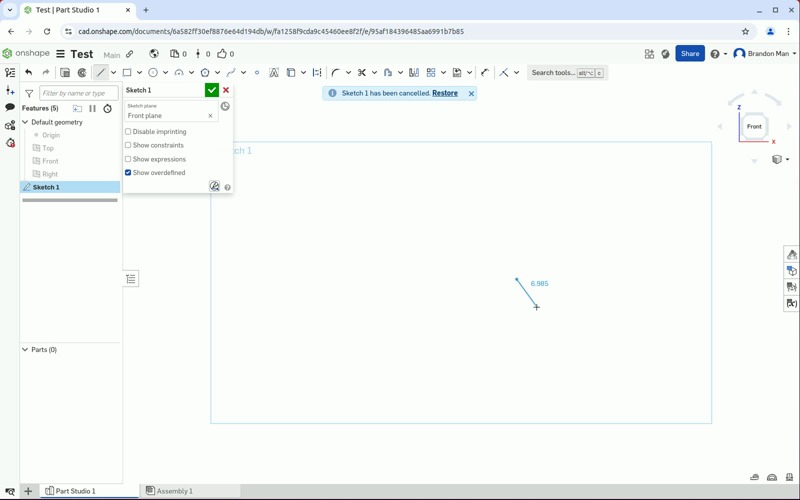
key_up(shift)
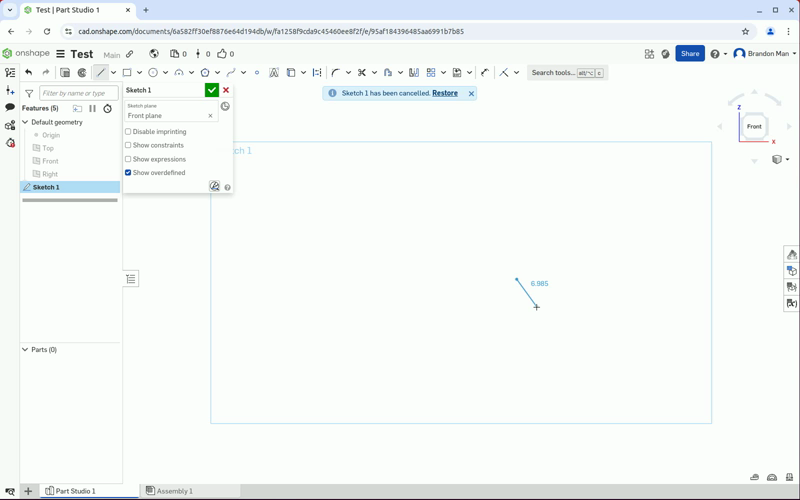
key_down(shift)
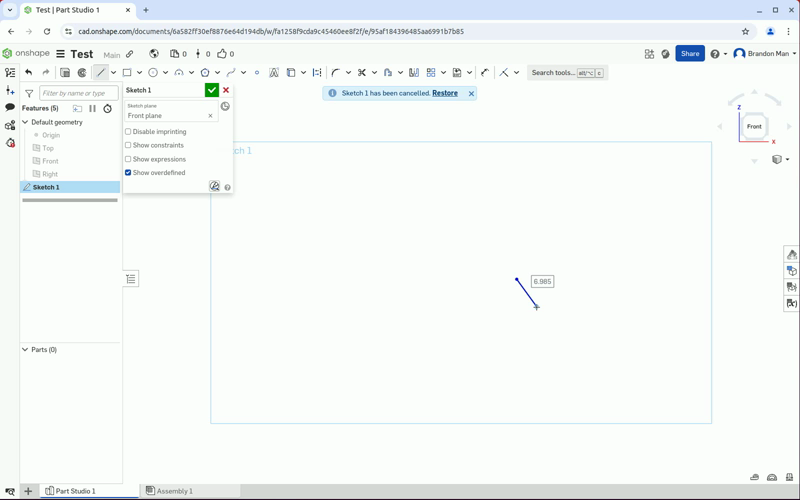
mouse_move(566, 306)
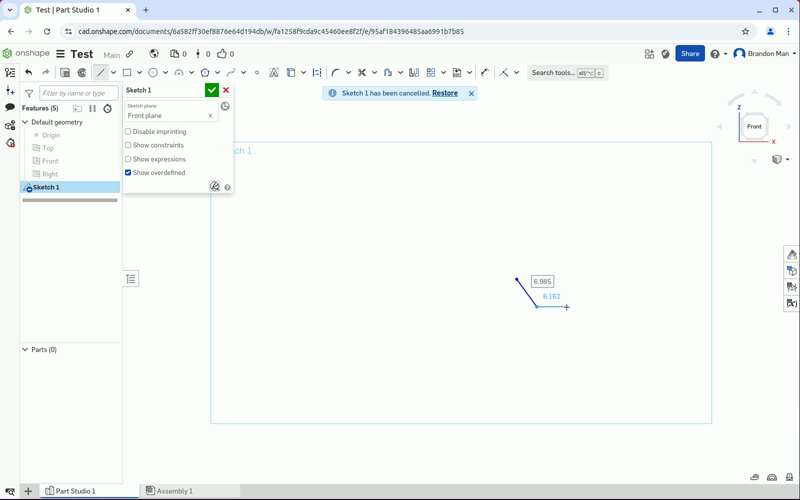
mouse_move(564, 286)
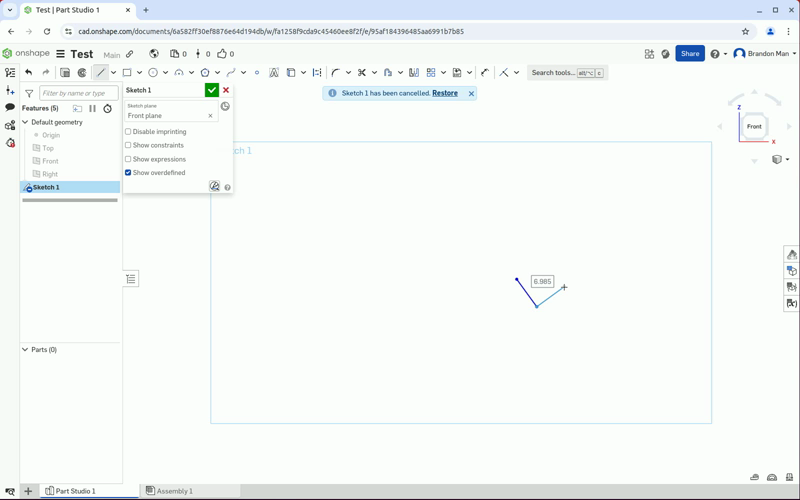
click(564, 286)
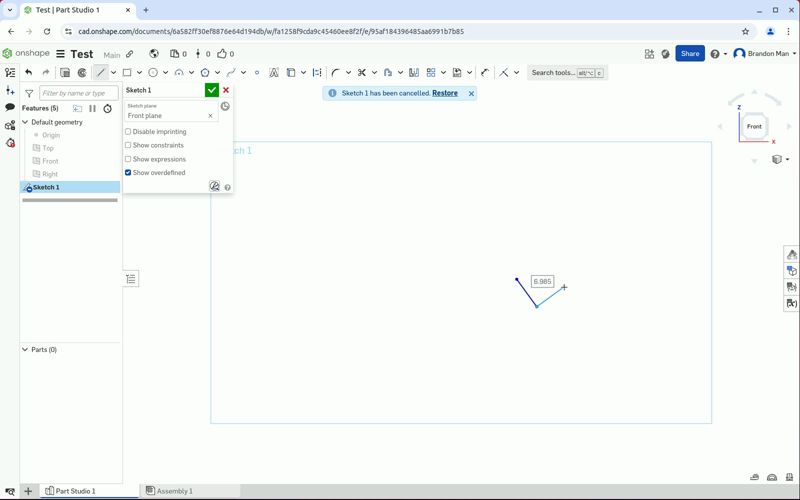
key_up(shift)
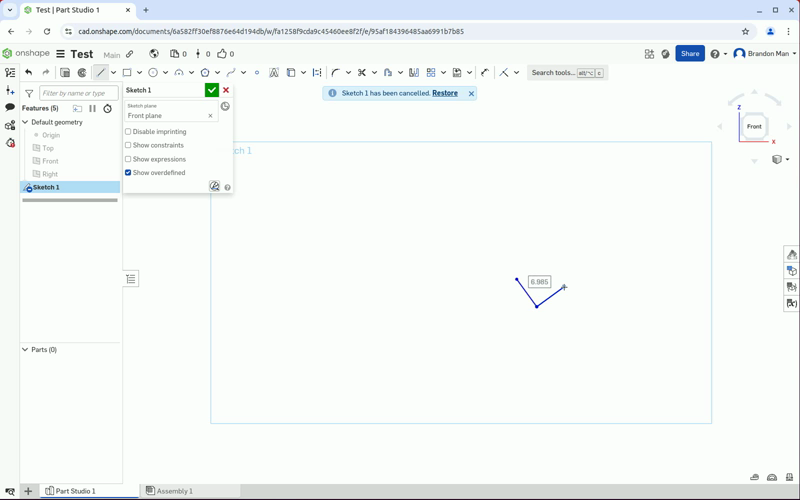
key_down(shift)
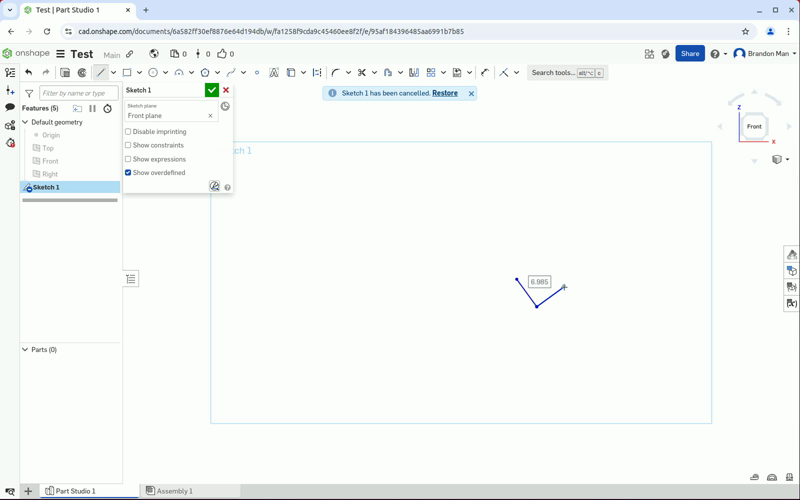
mouse_move(589, 286)
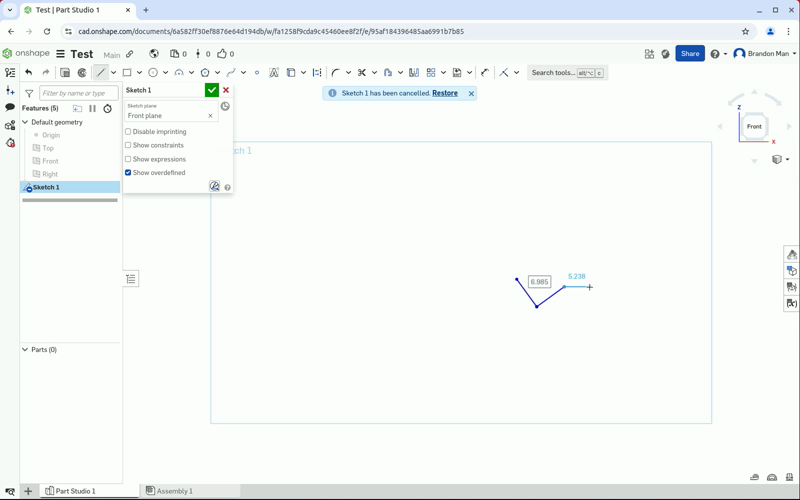
mouse_move(573, 279)
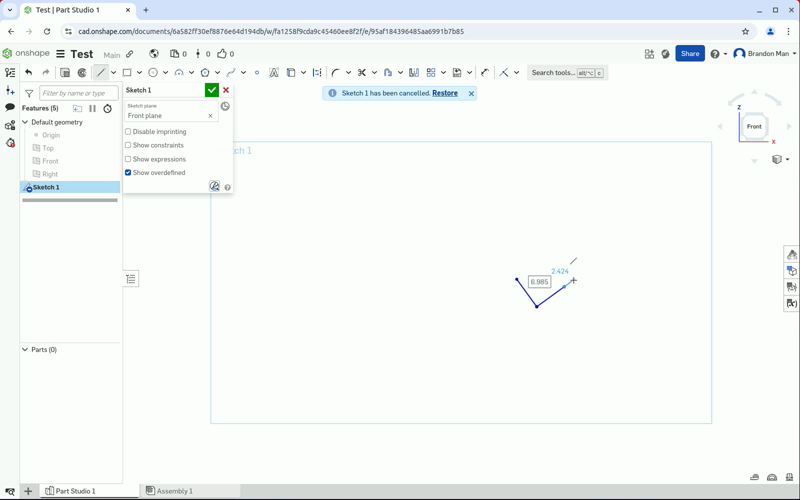
click(573, 279)
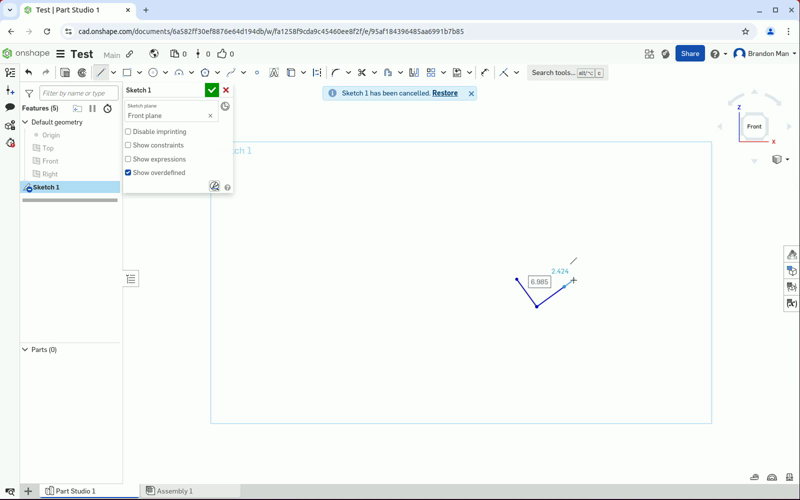
key_up(shift)
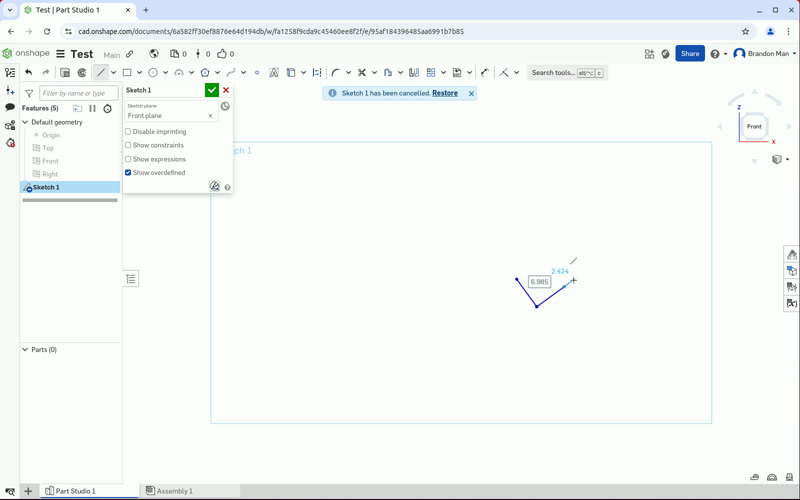
key(esc)
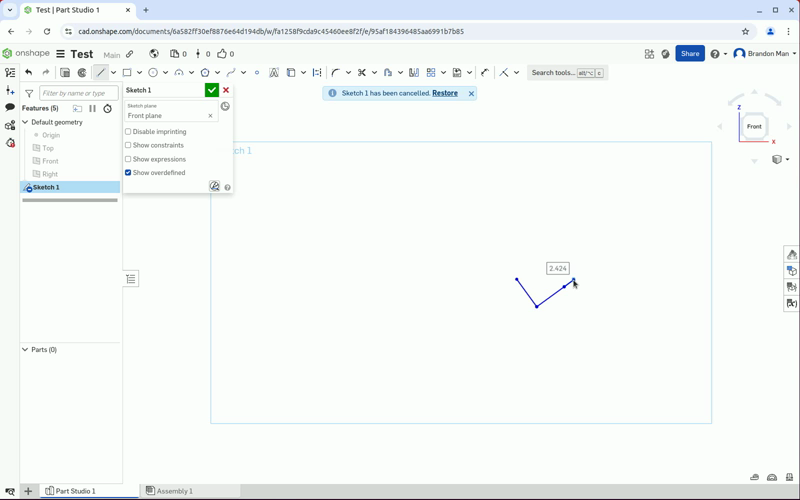
key(a)
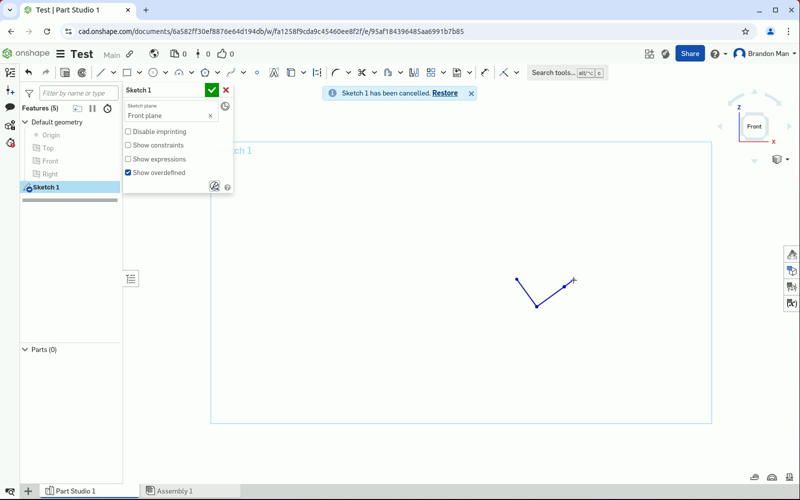
mouse_move(573, 279)
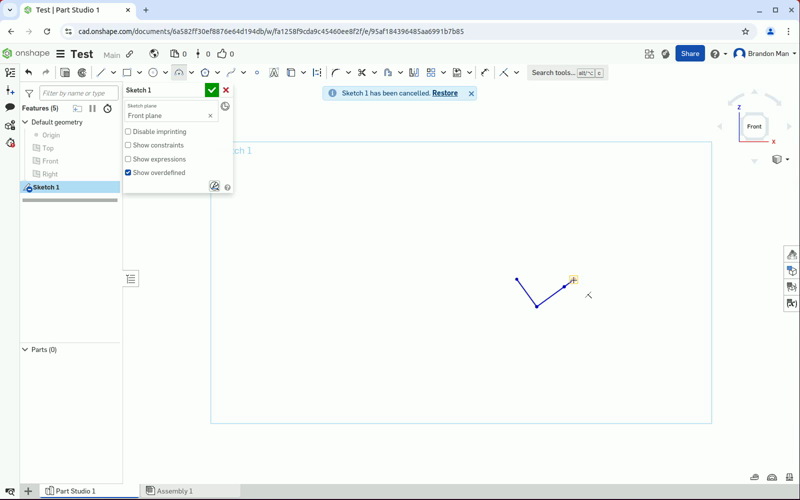
click(573, 279)
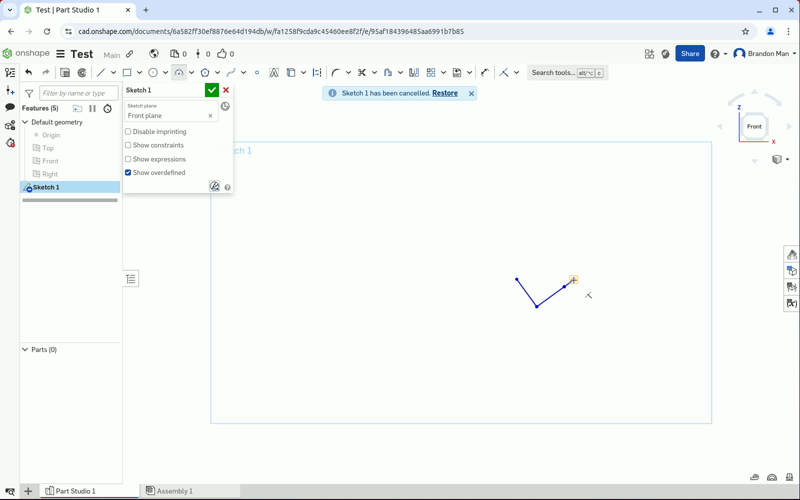
key_down(shift)
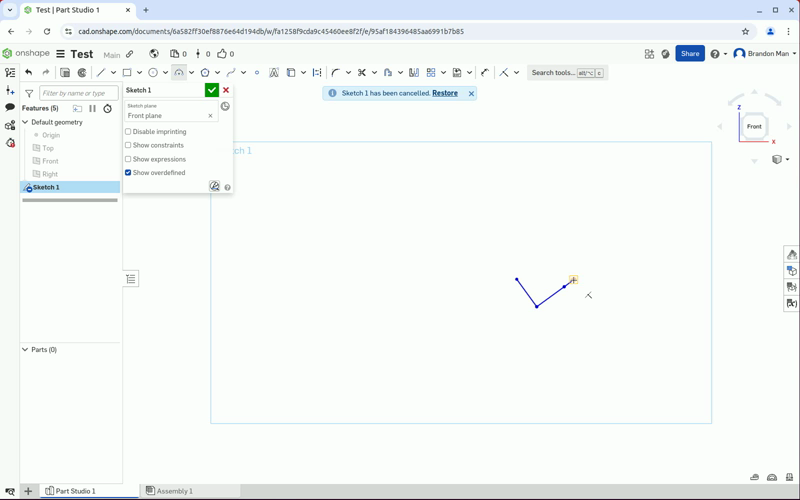
mouse_move(553, 252)
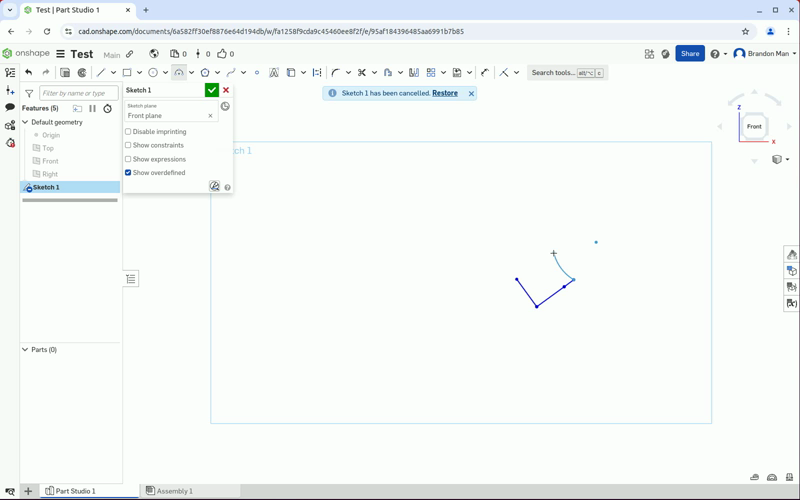
click(553, 252)
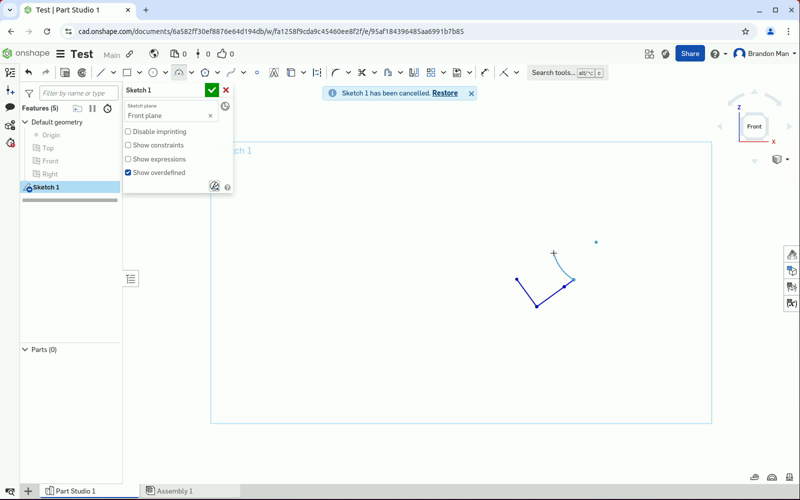
mouse_move(512, 303)
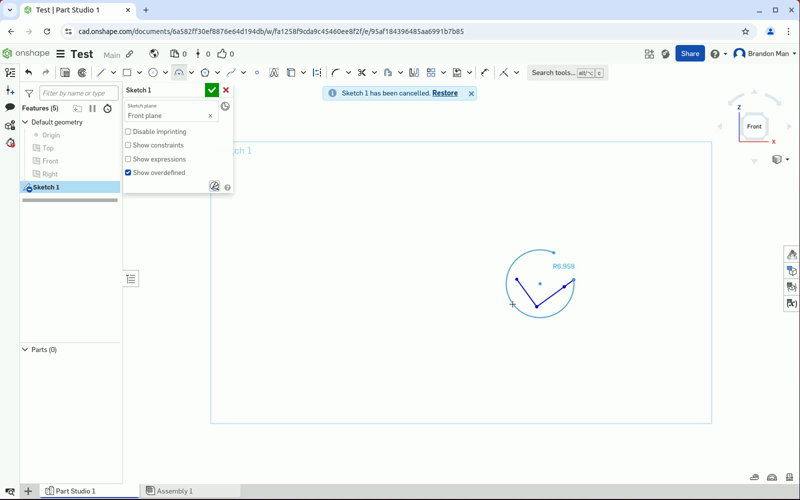
click(512, 303)
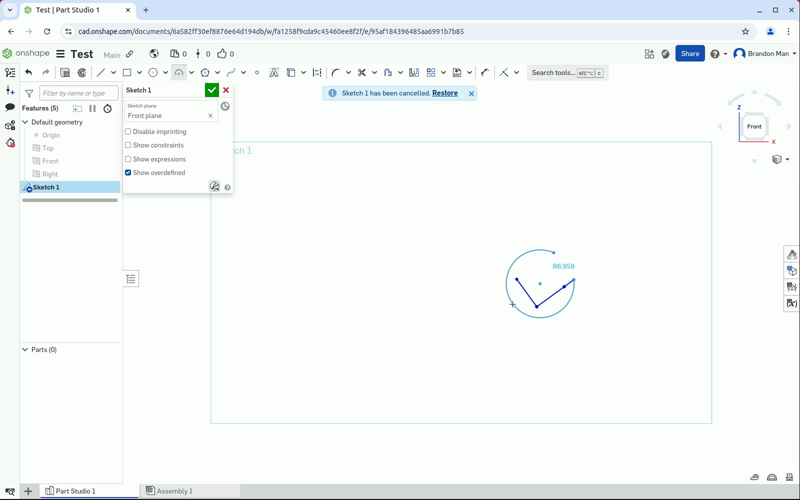
key_up(shift)
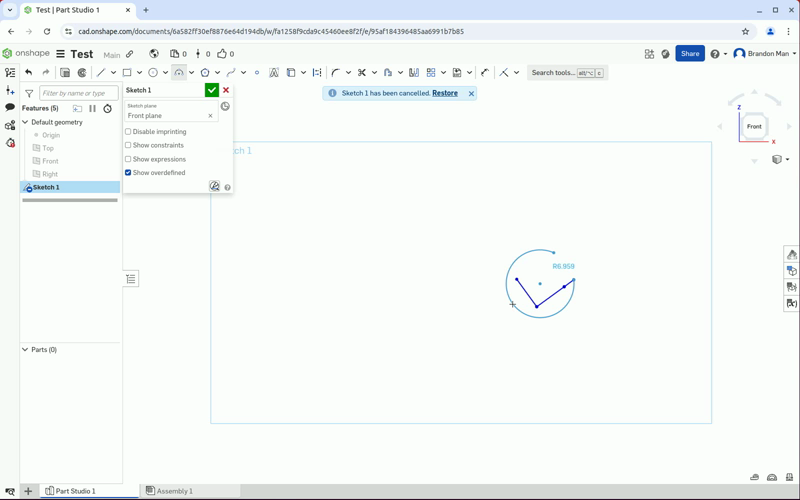
key(esc)
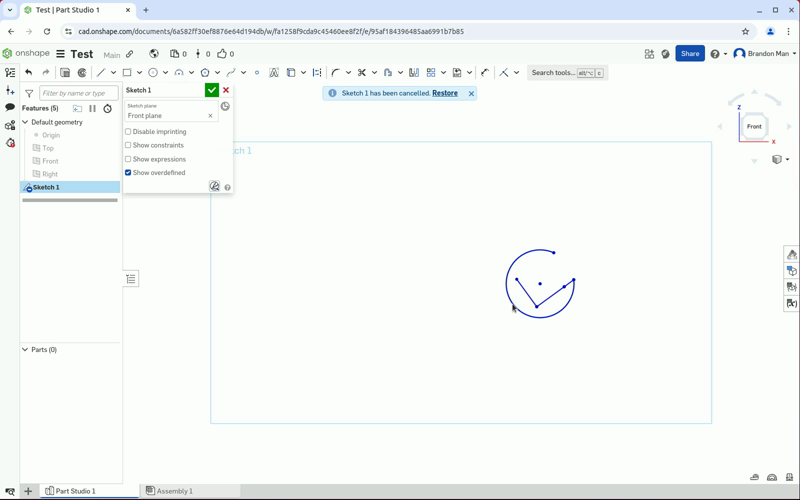
key(l)
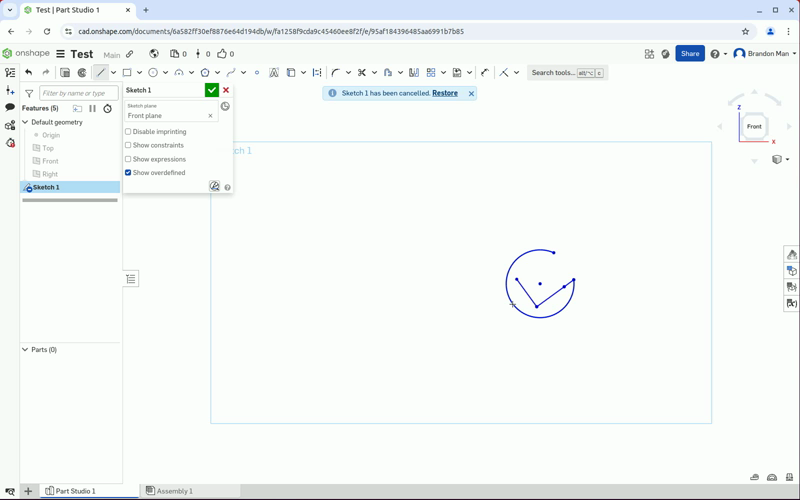
mouse_move(553, 252)
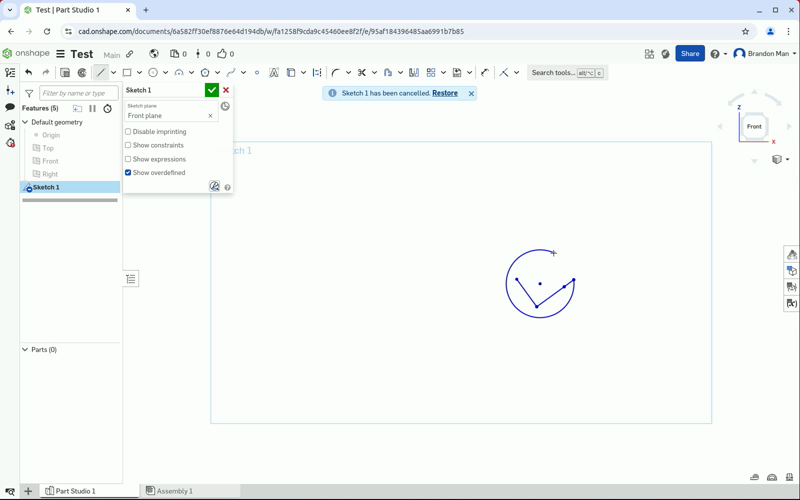
click(553, 252)
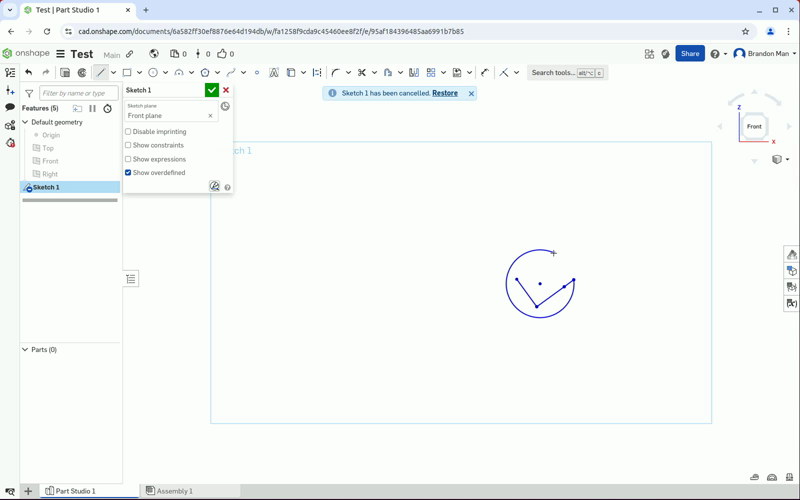
key_down(shift)
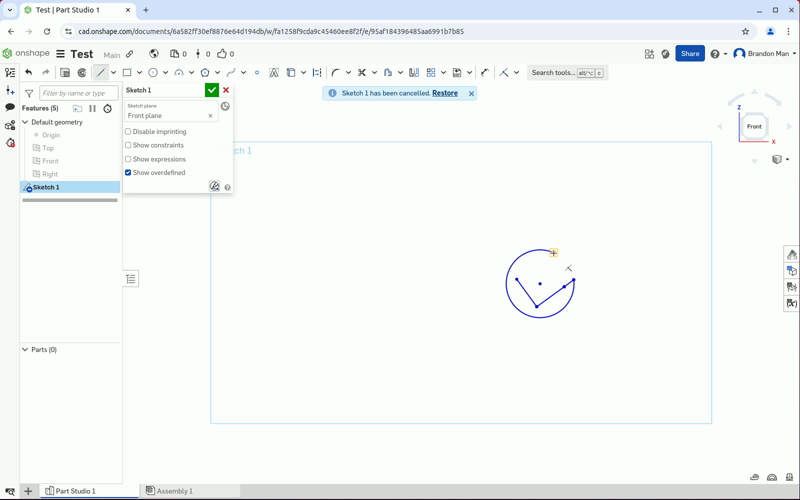
mouse_move(583, 252)
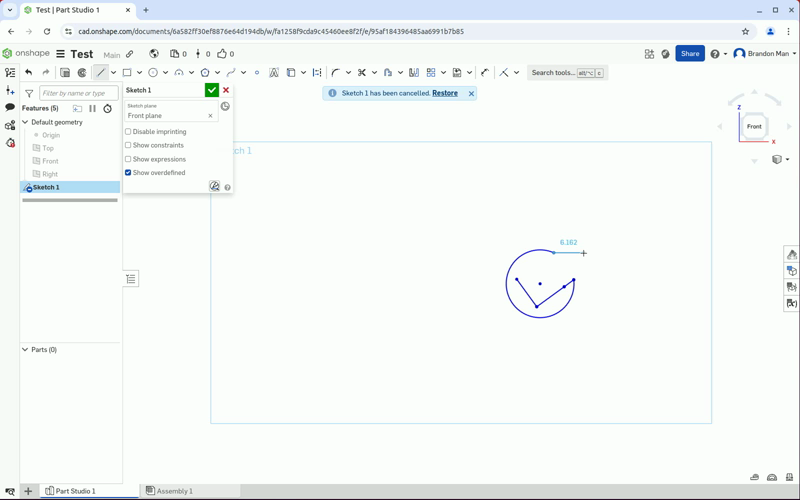
mouse_move(544, 259)
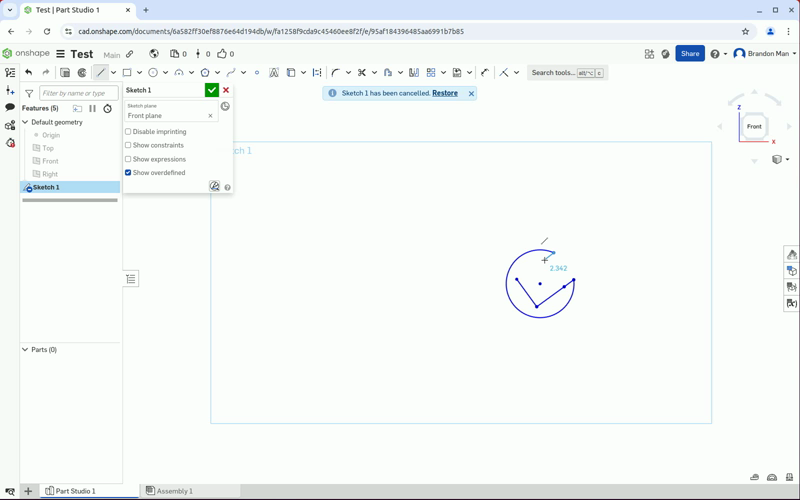
click(544, 259)
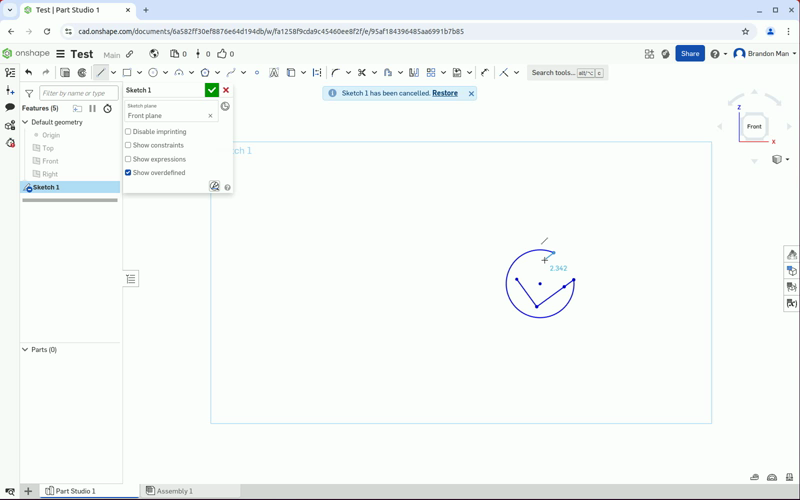
key_up(shift)
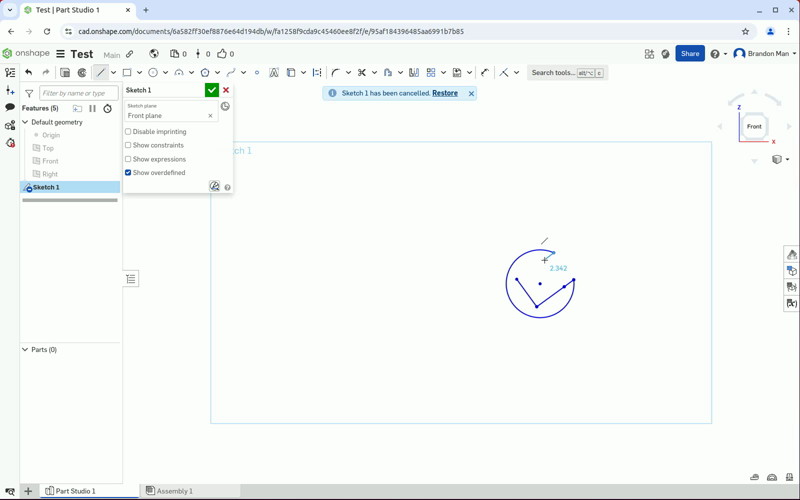
mouse_move(574, 259)
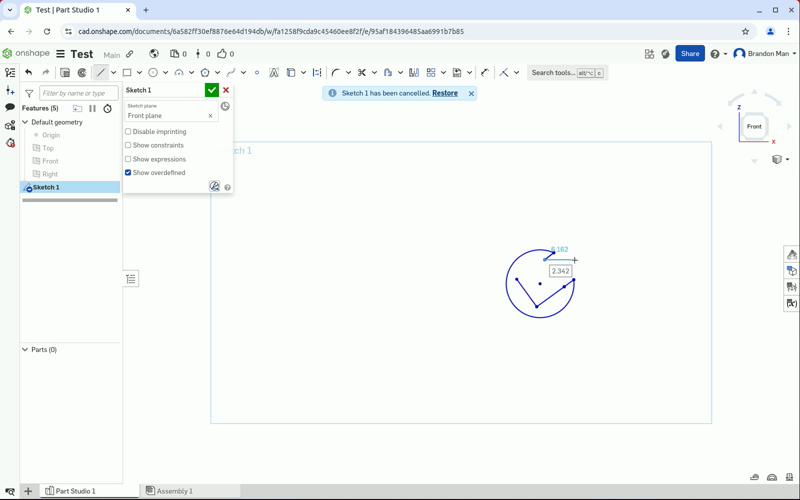
key_down(shift)
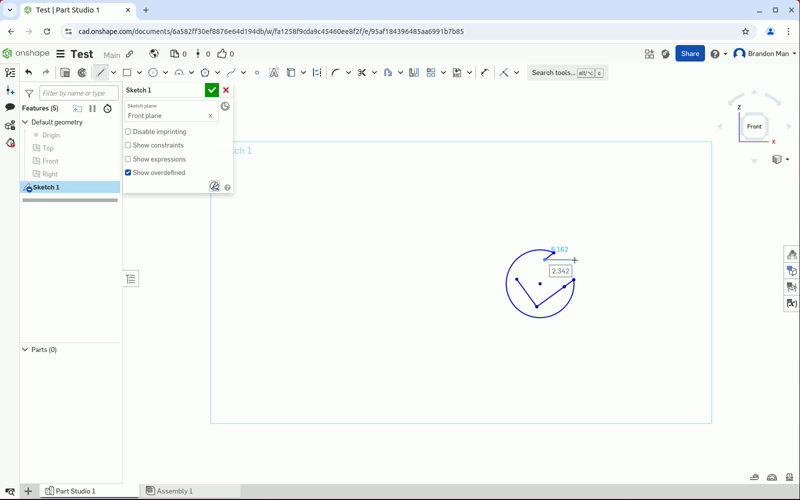
mouse_move(516, 279)
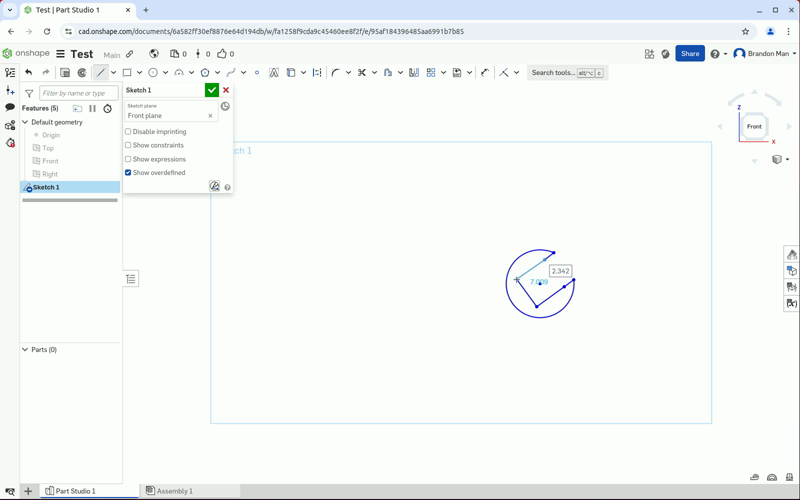
key_up(shift)
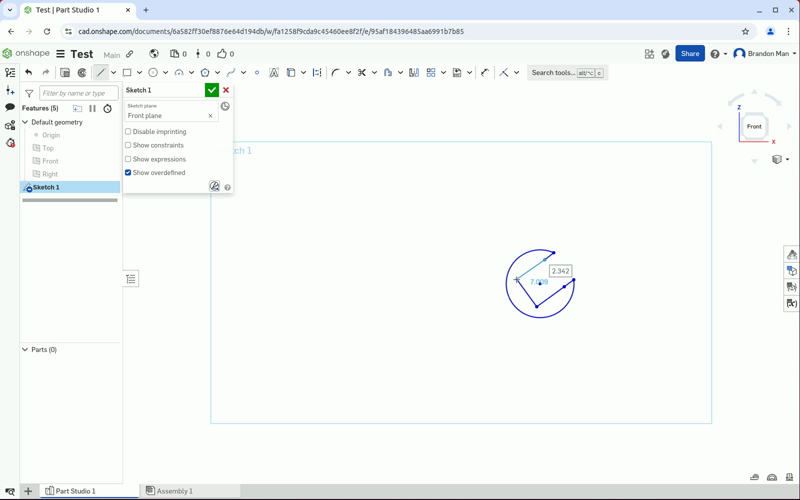
click(516, 279)
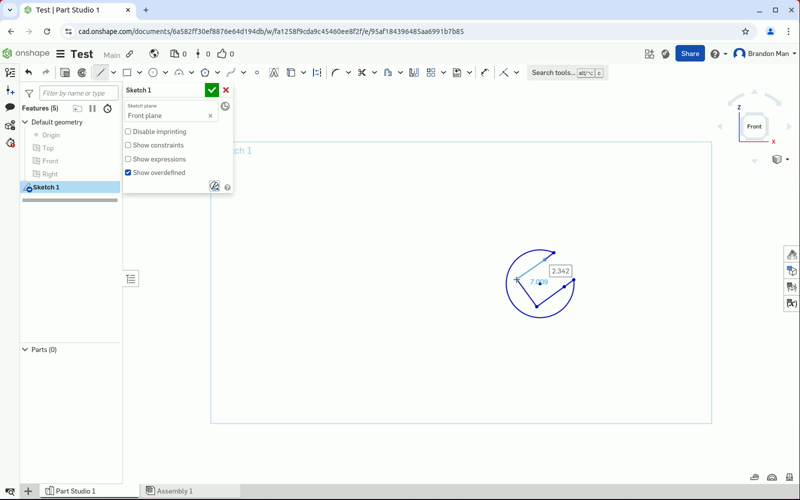
key(esc)
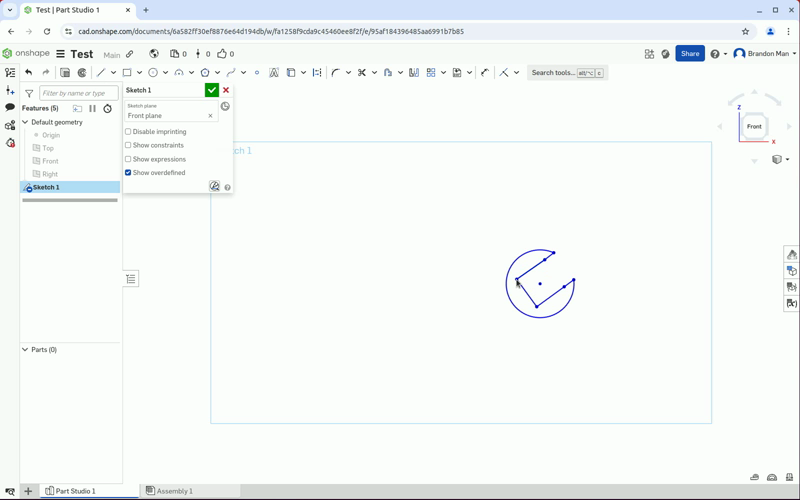
mouse_move(517, 286)
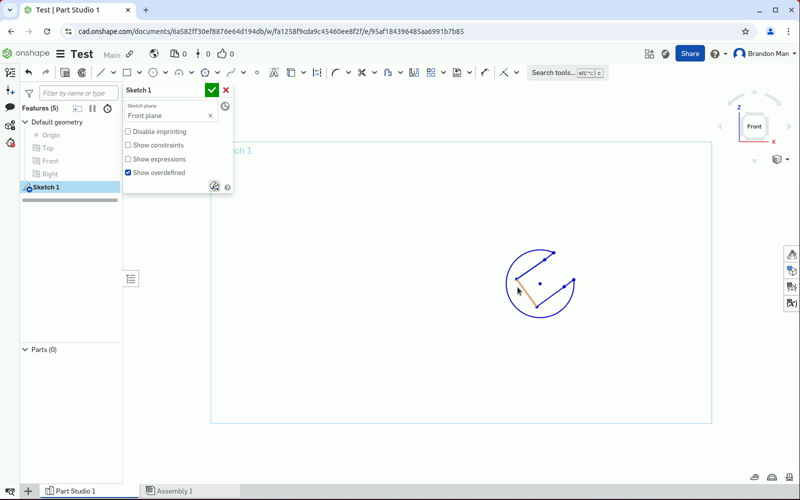
click(517, 286)
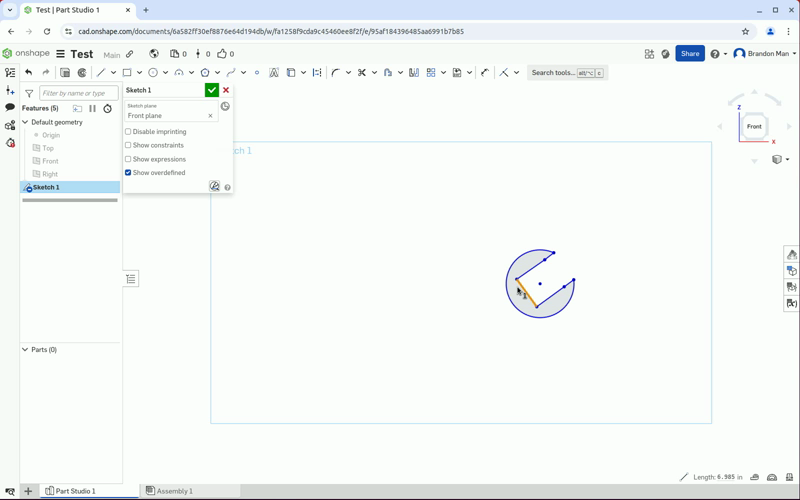
mouse_move(73, 352)
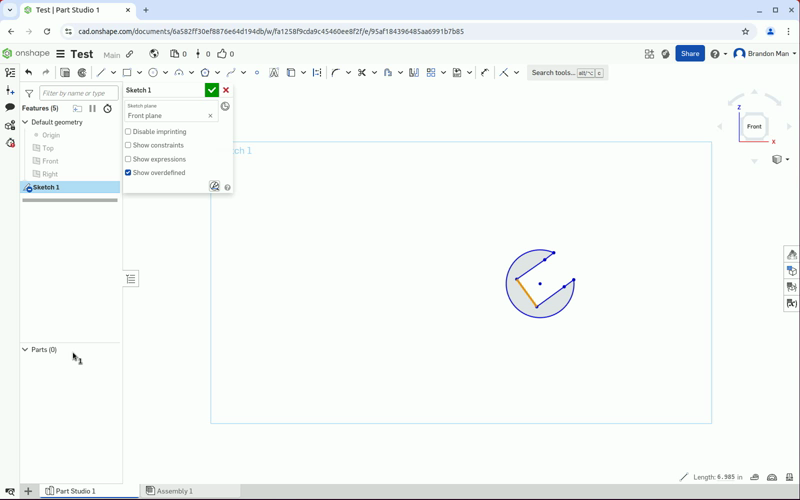
key(shift+y)
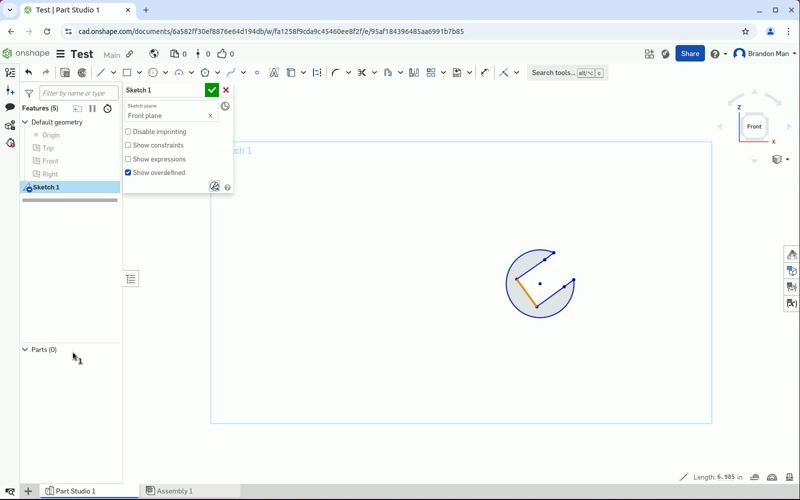
key(shift+e)
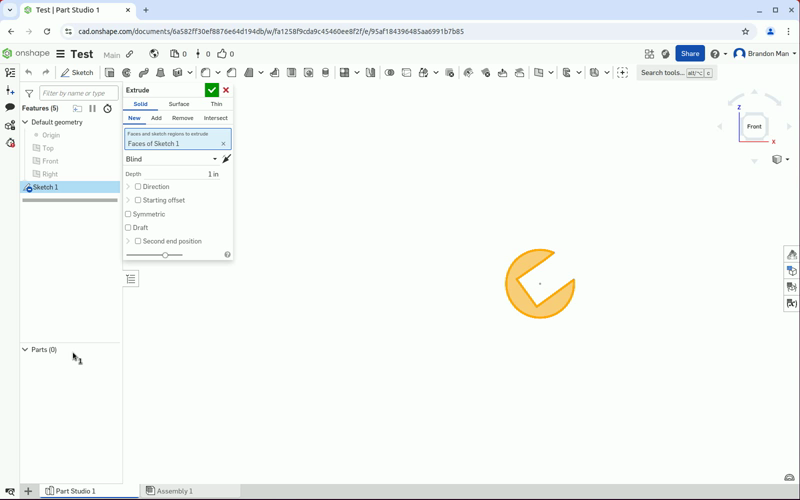
mouse_move(143, 106)
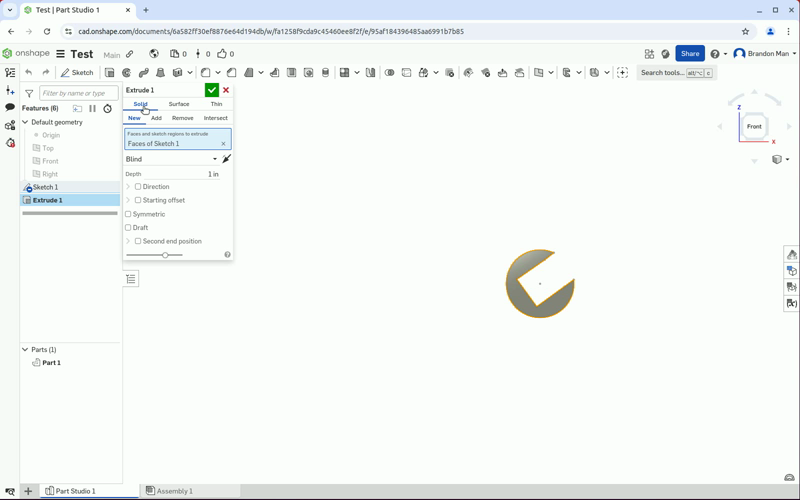
click(143, 106)
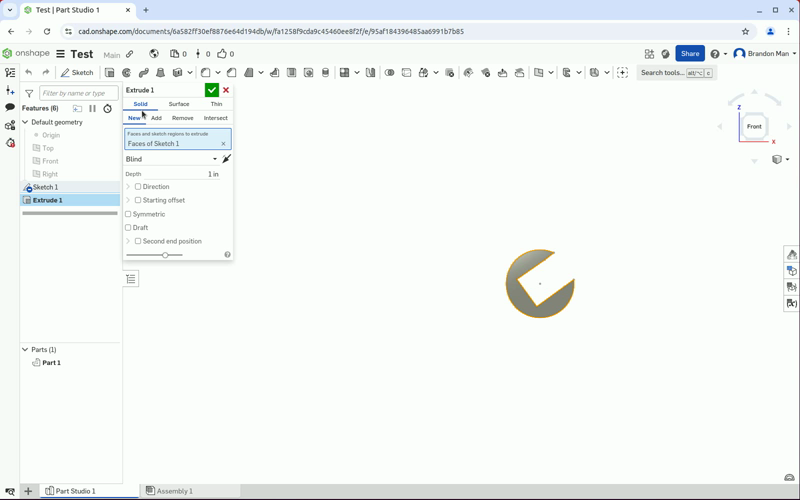
mouse_move(137, 120)
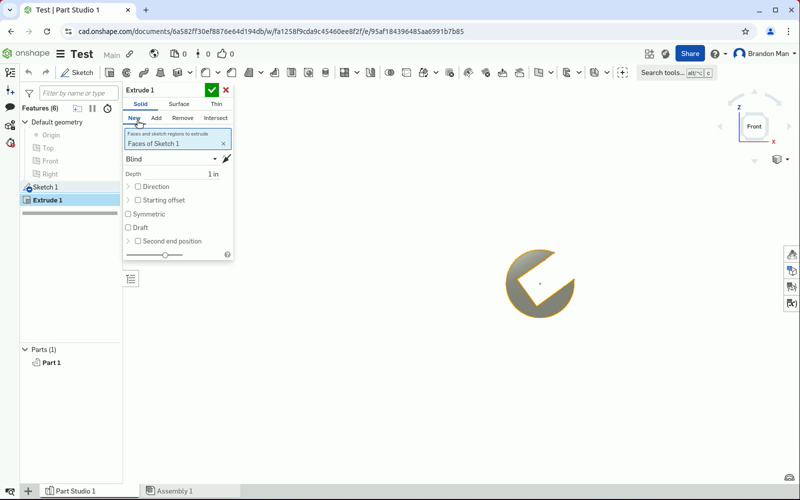
click(137, 120)
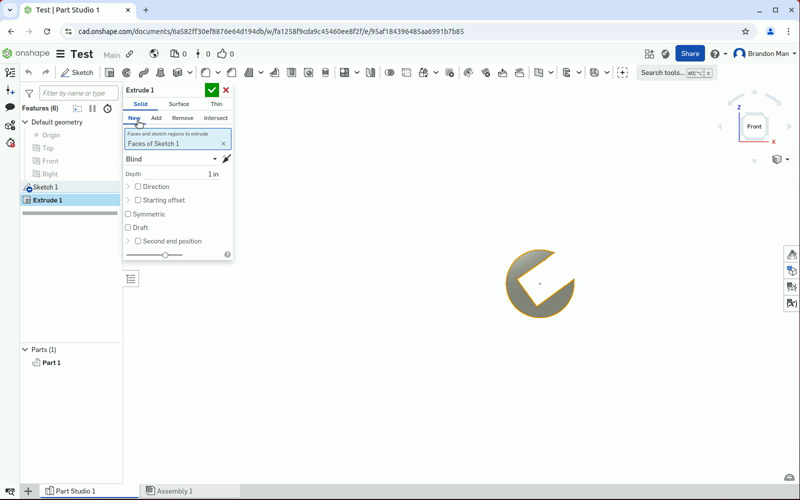
key(tab, 4)
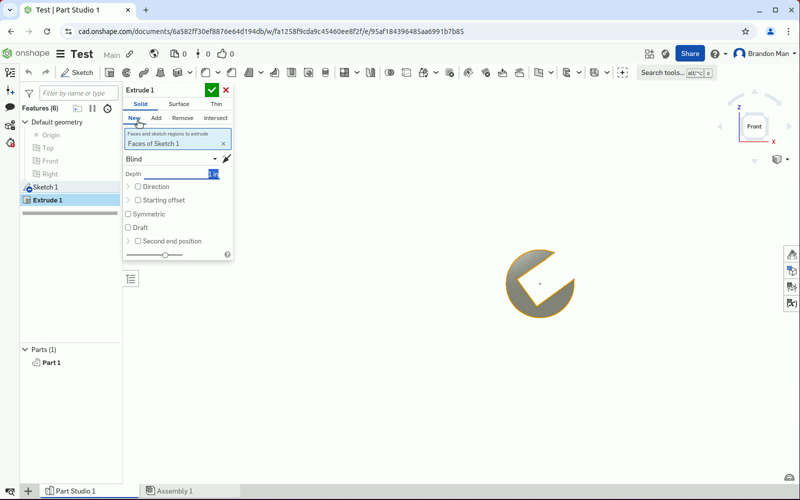
text(5.536)
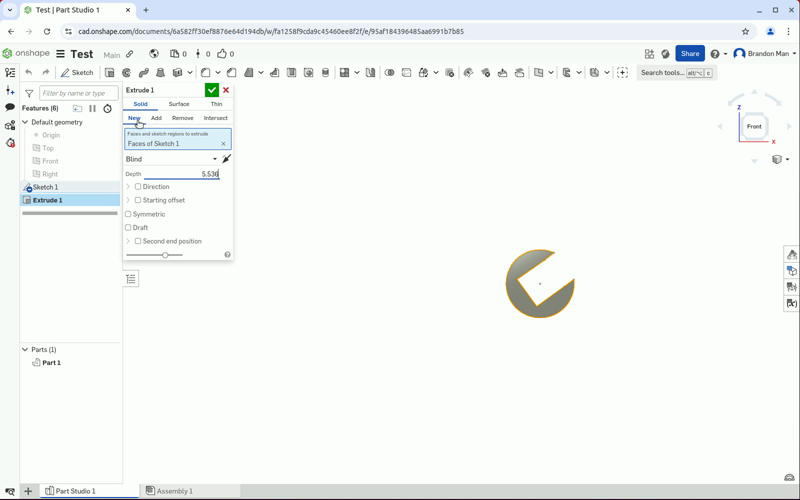
key(enter)
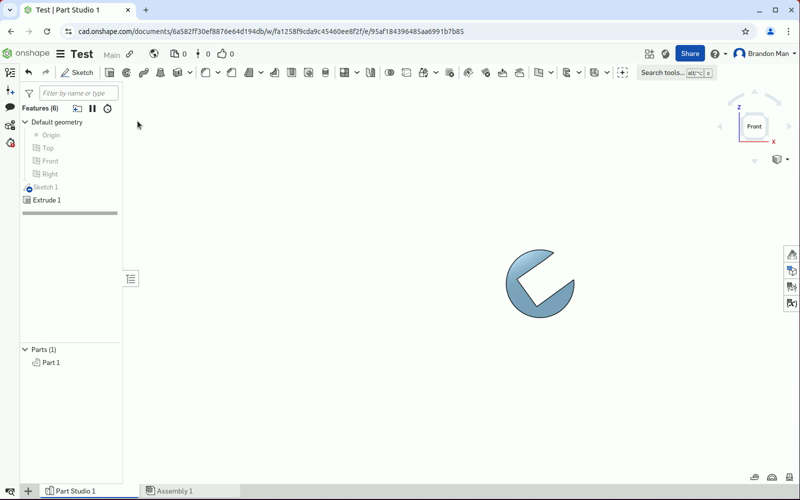
key(shift+h)
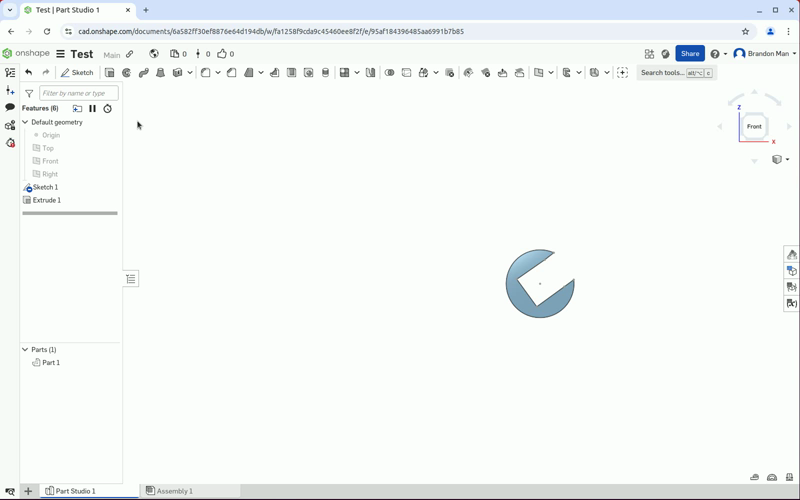
key(shift+h)
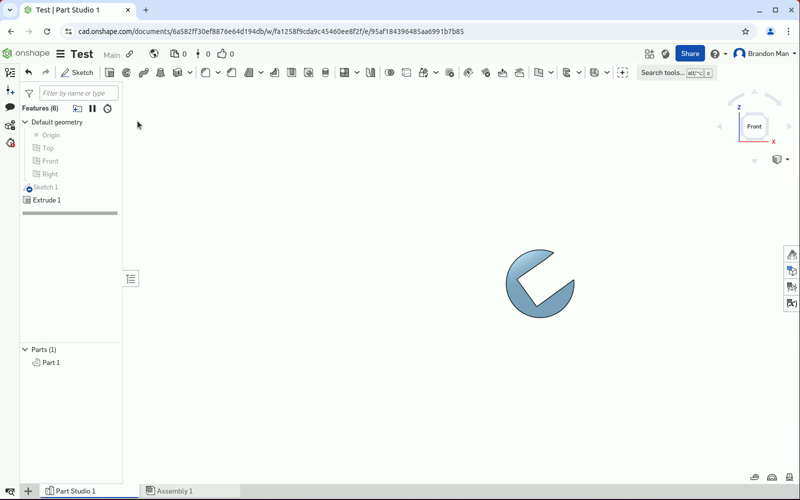
mouse_move(73, 189)
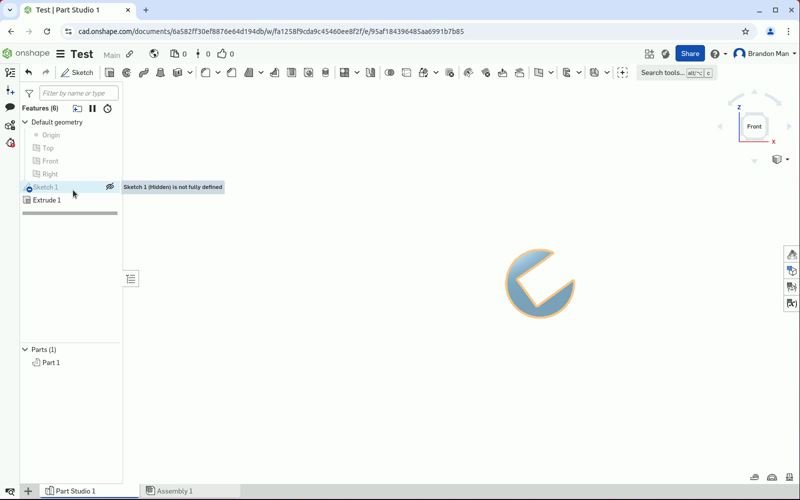
click(73, 189)
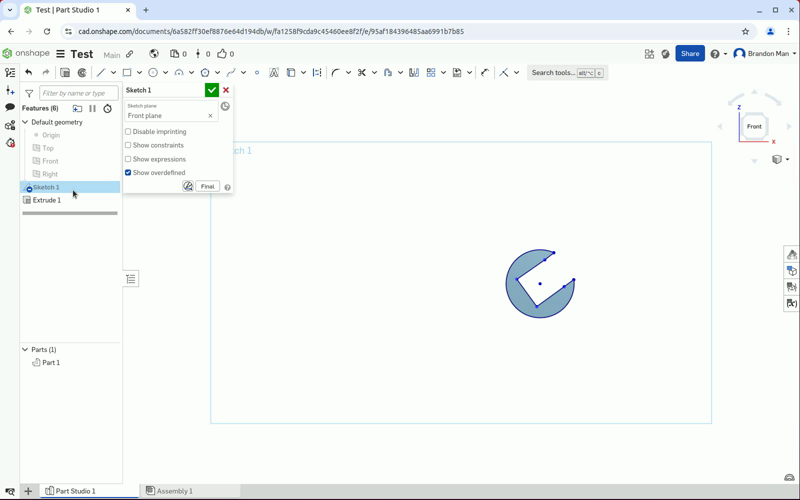
mouse_move(229, 92)
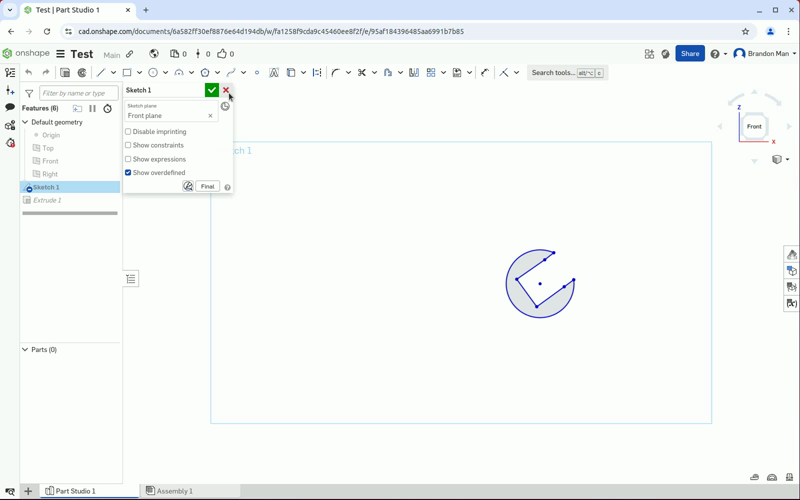
click(229, 92)
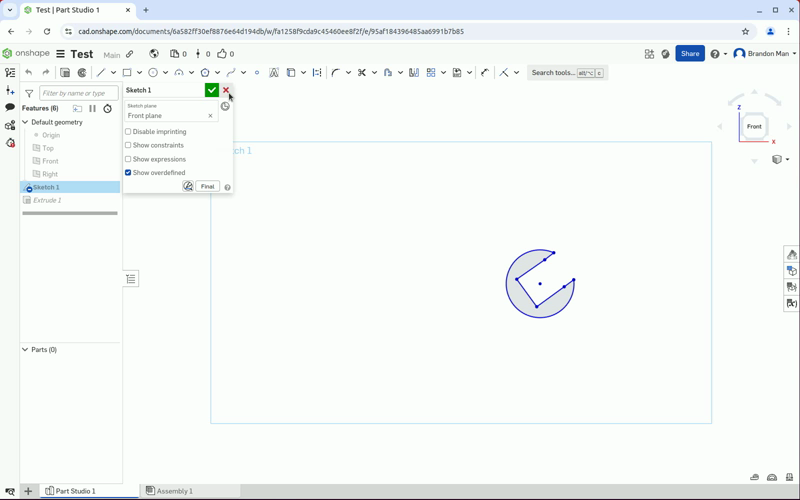
key(shift+s)
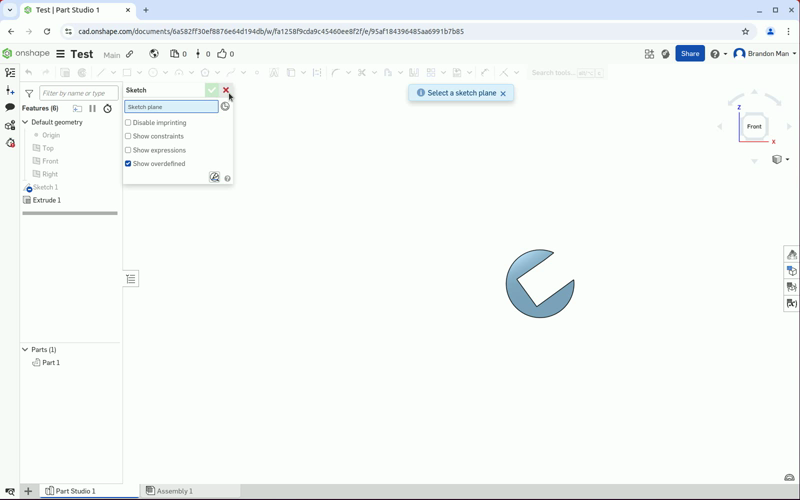
mouse_move(73, 163)
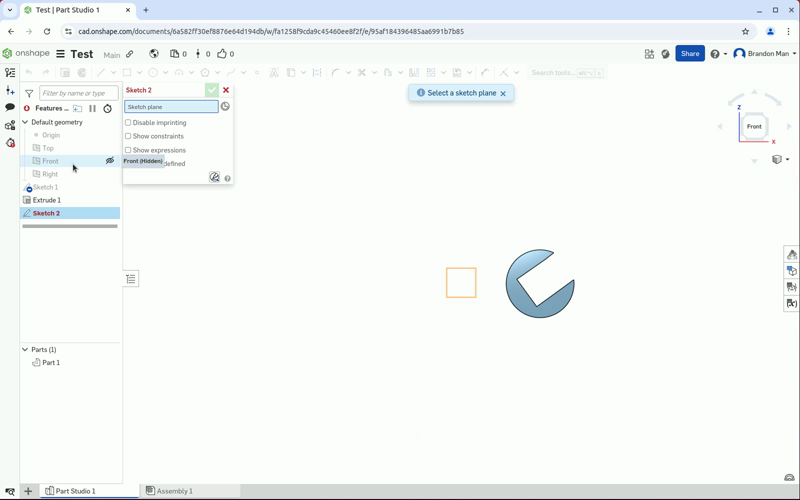
click(73, 163)
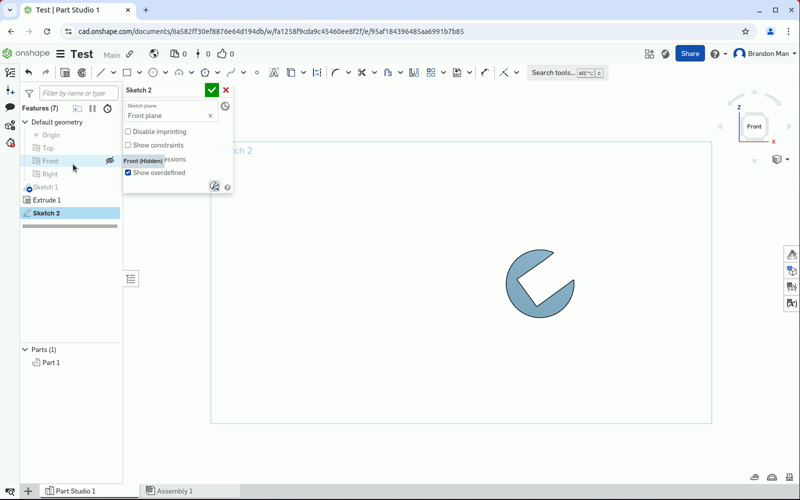
mouse_move(73, 352)
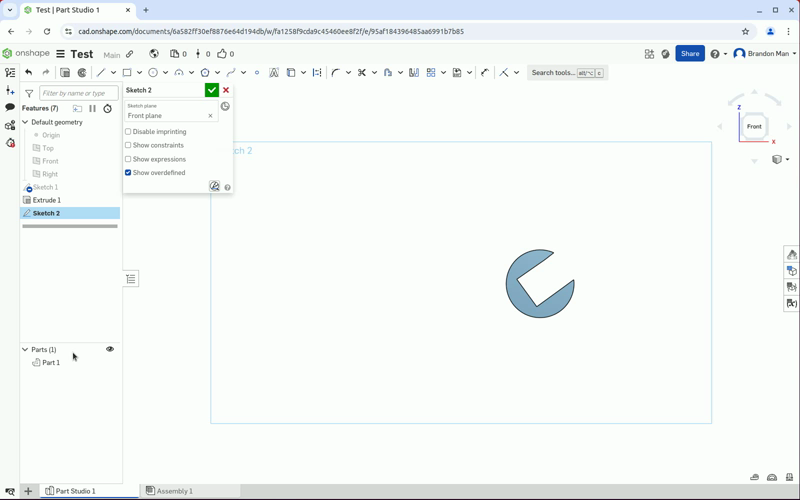
key(y)
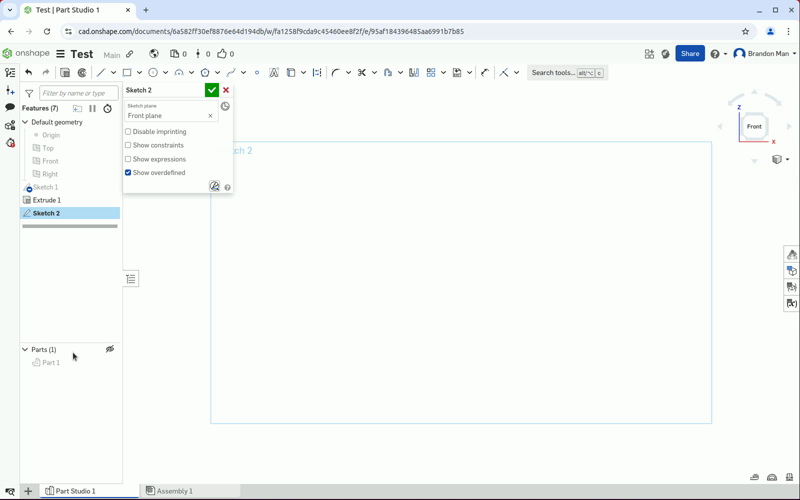
key(c)
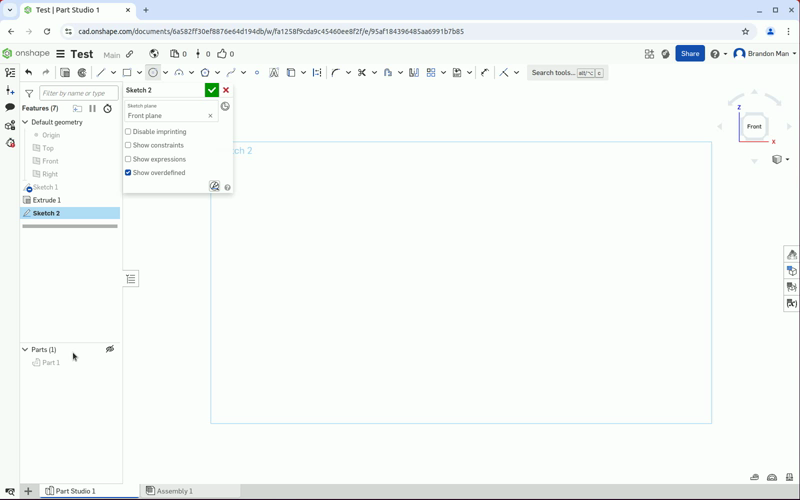
key_down(shift)
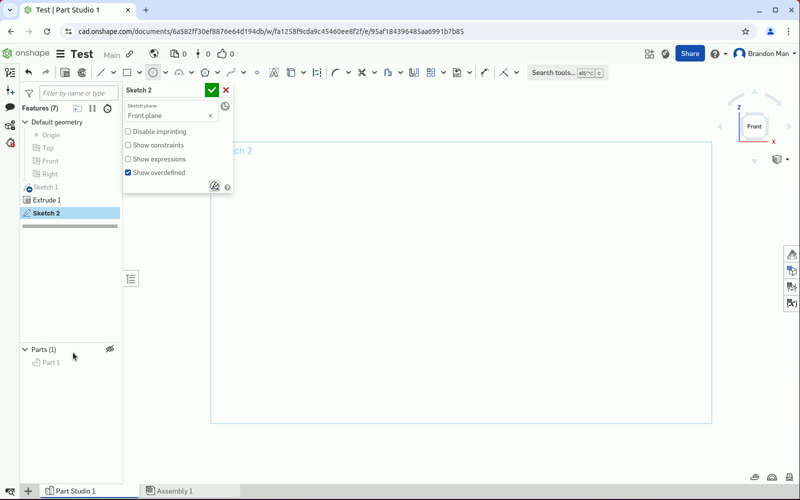
mouse_move(381, 282)
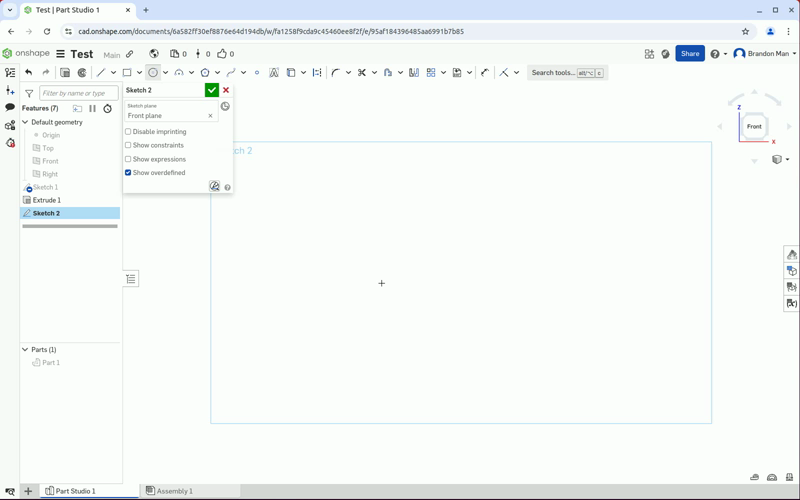
click(381, 282)
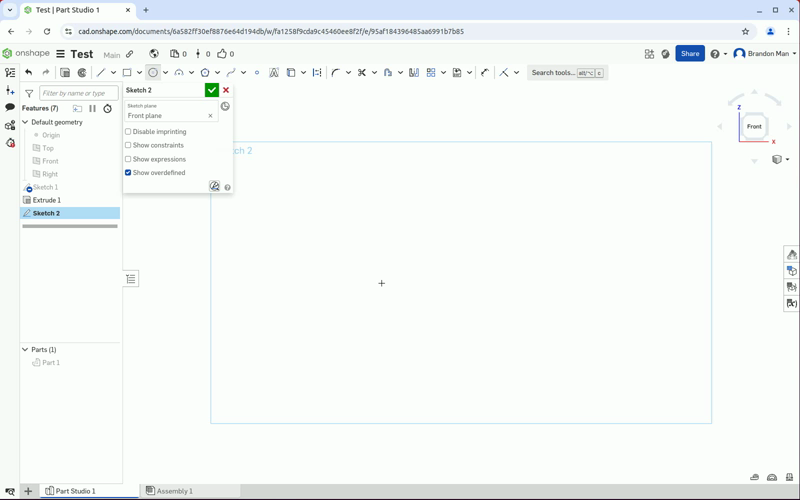
key_up(shift)
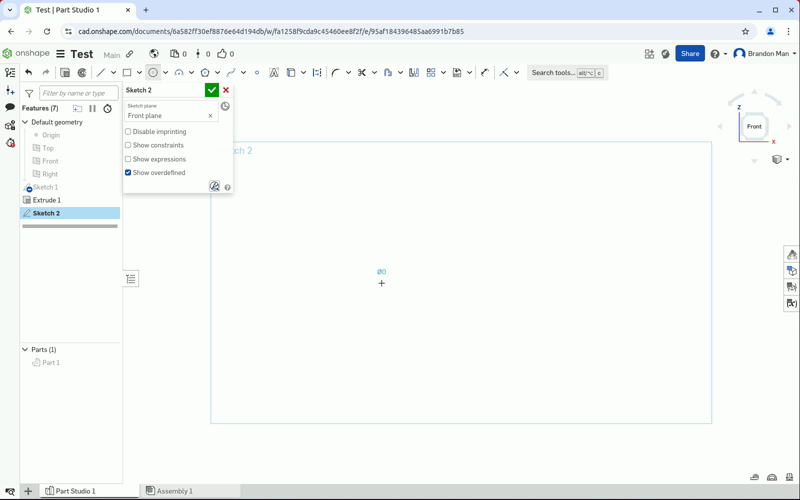
mouse_move(414, 282)
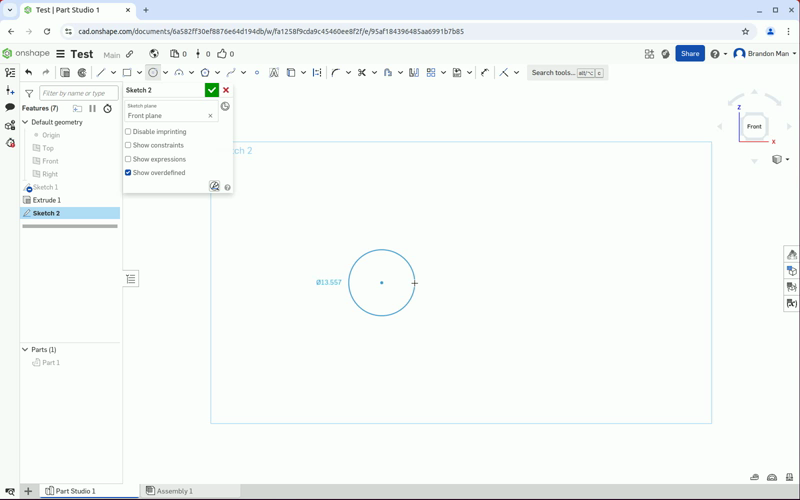
click(414, 282)
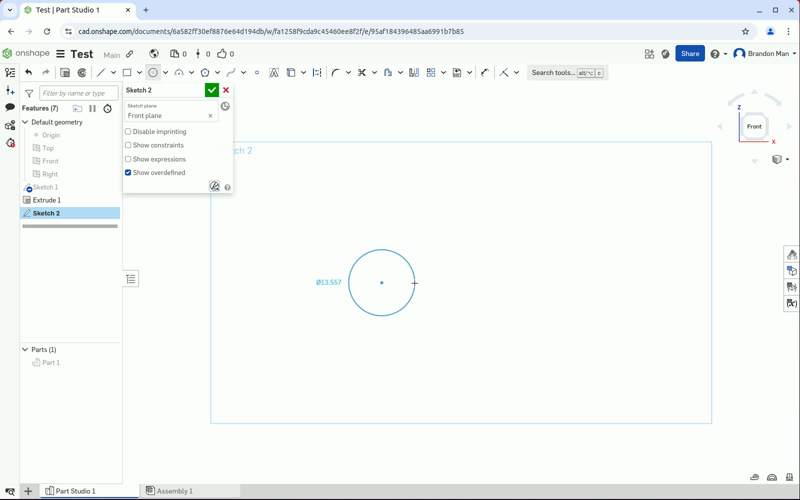
key(esc)
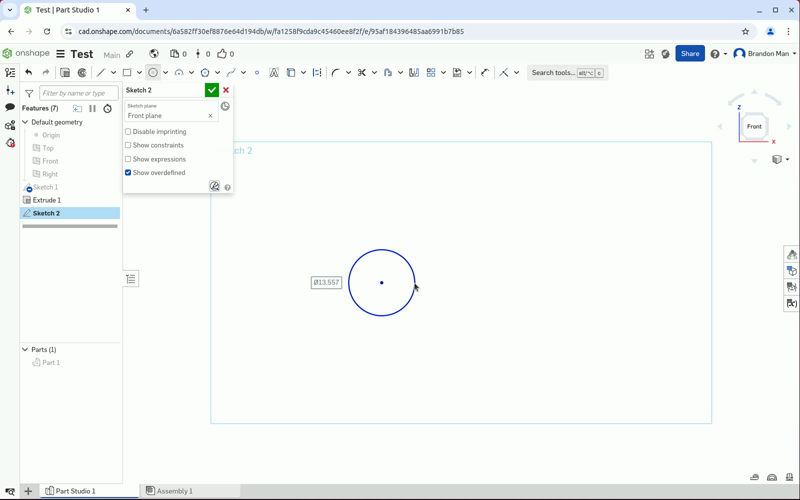
key(l)
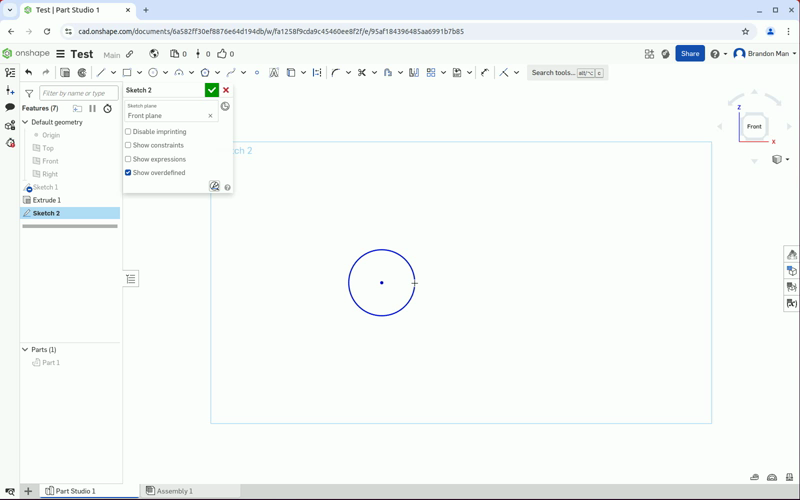
key_down(shift)
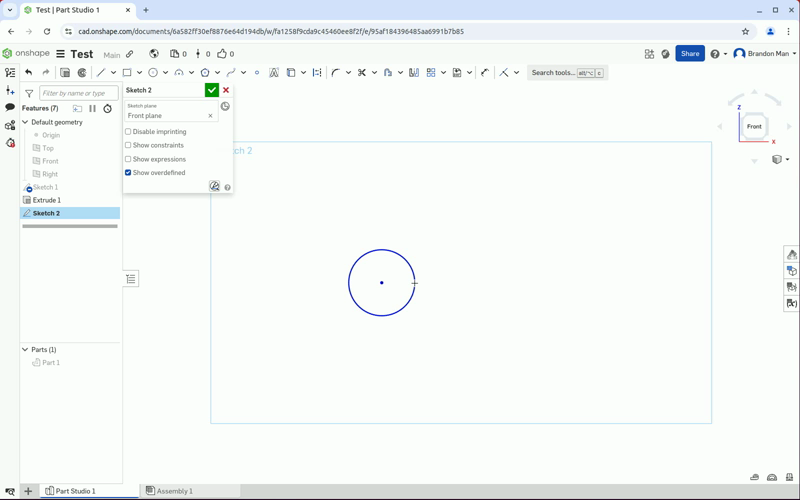
mouse_move(362, 285)
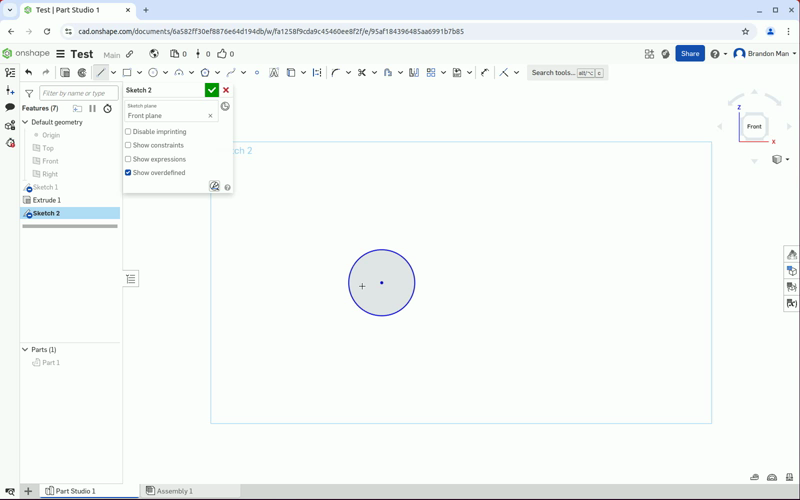
click(362, 285)
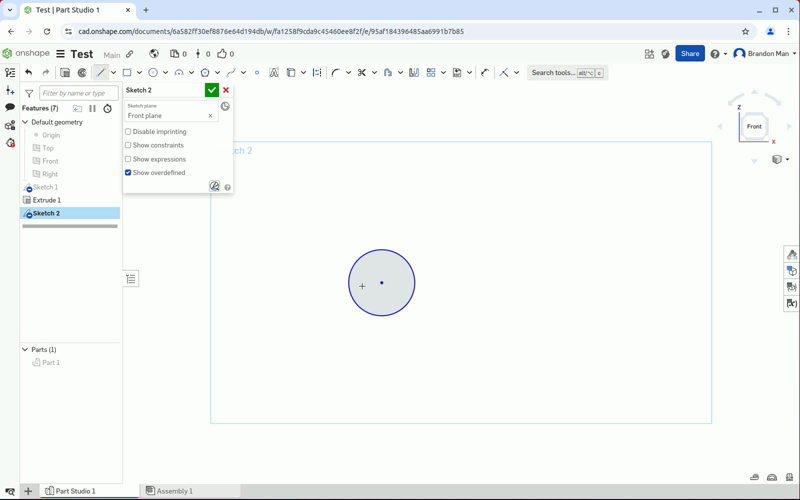
key_up(shift)
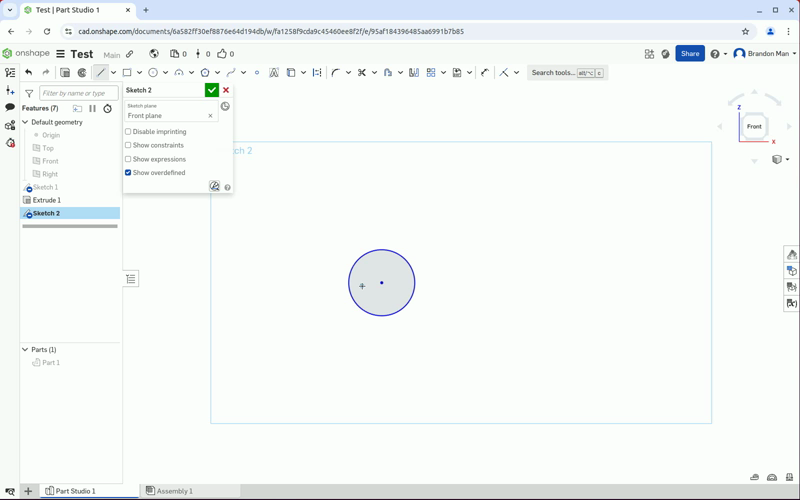
key_down(shift)
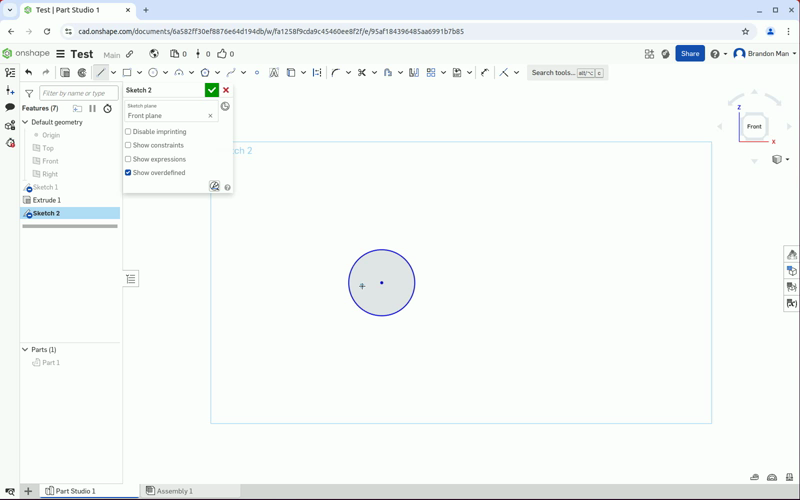
mouse_move(392, 285)
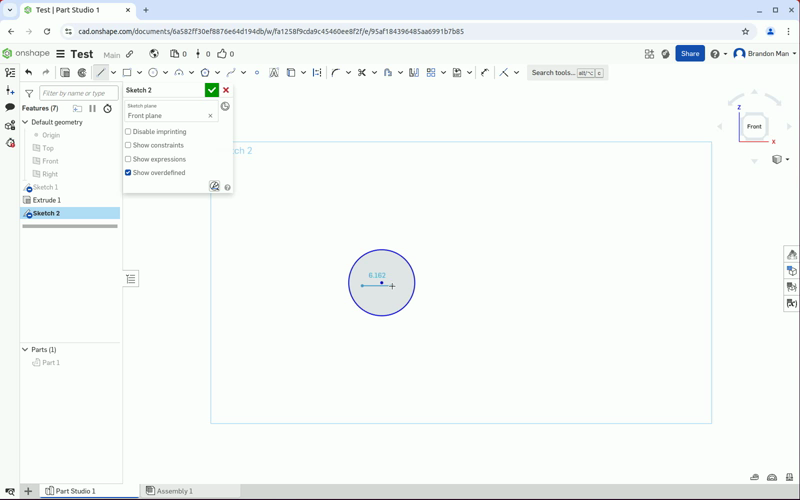
mouse_move(369, 298)
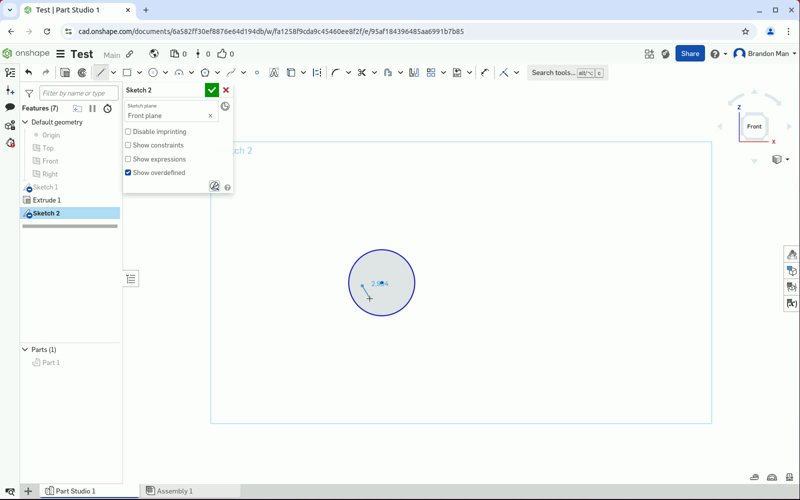
click(369, 298)
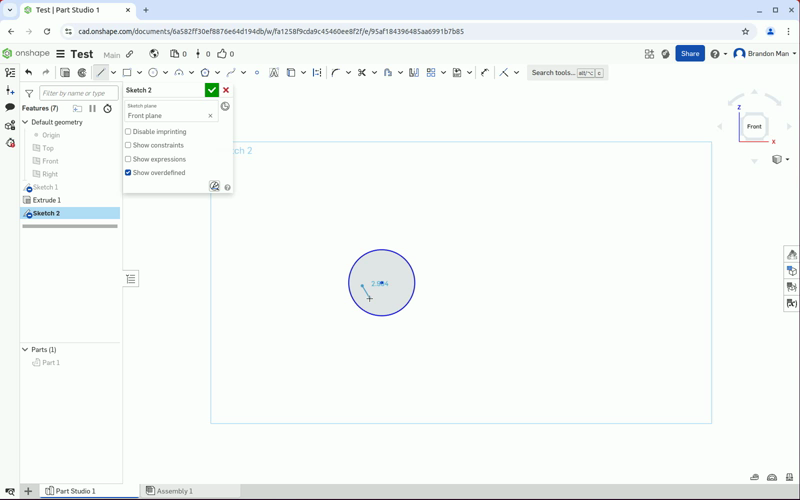
key_up(shift)
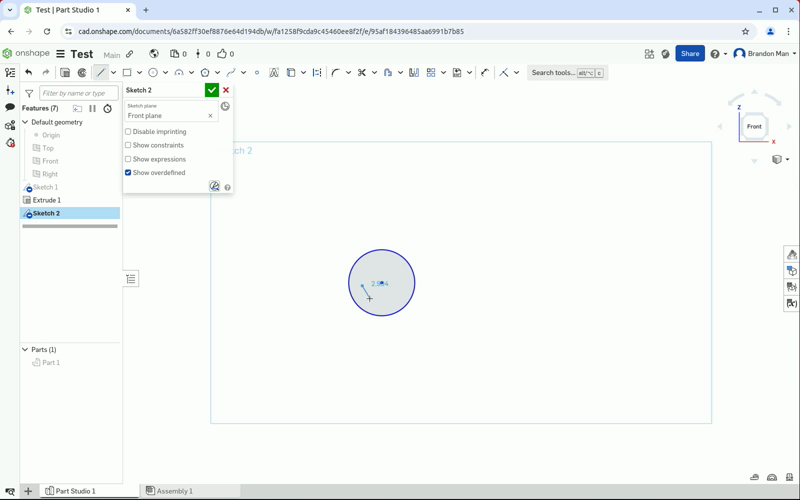
key_down(shift)
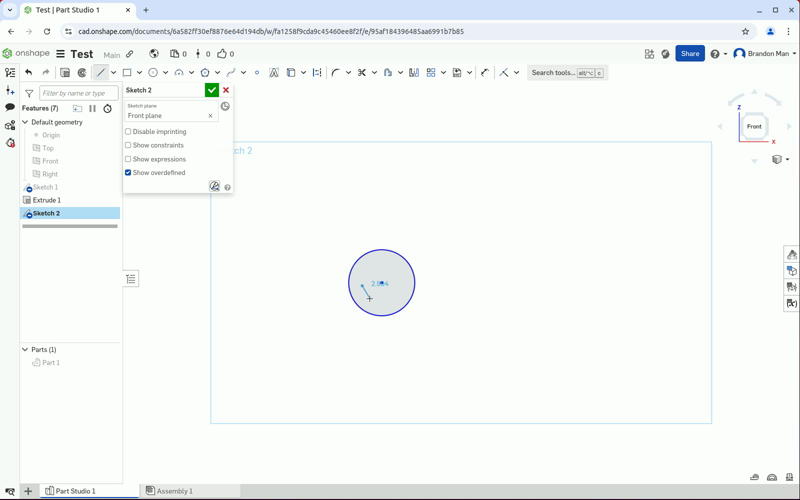
mouse_move(399, 298)
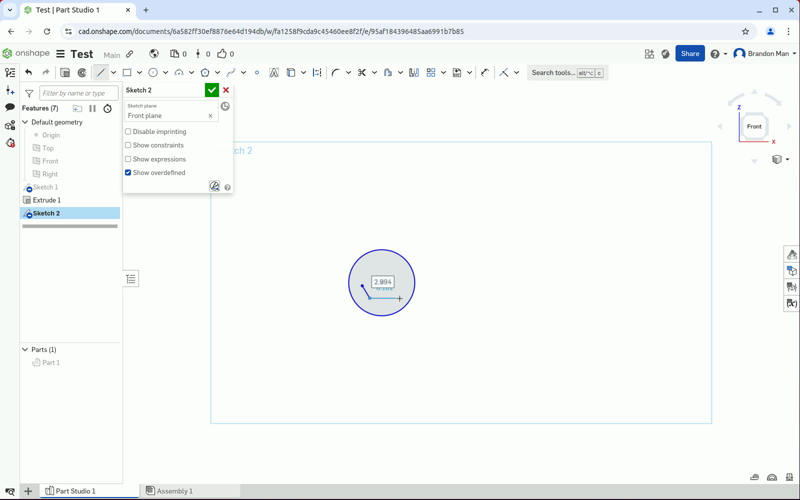
mouse_move(383, 302)
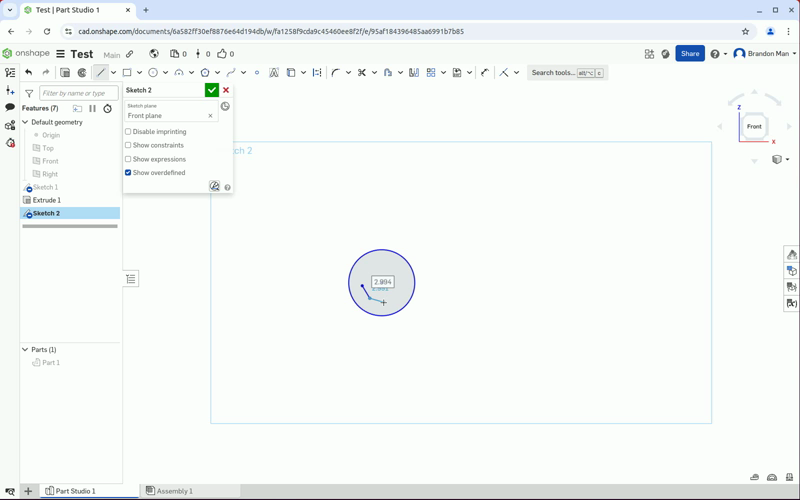
click(383, 302)
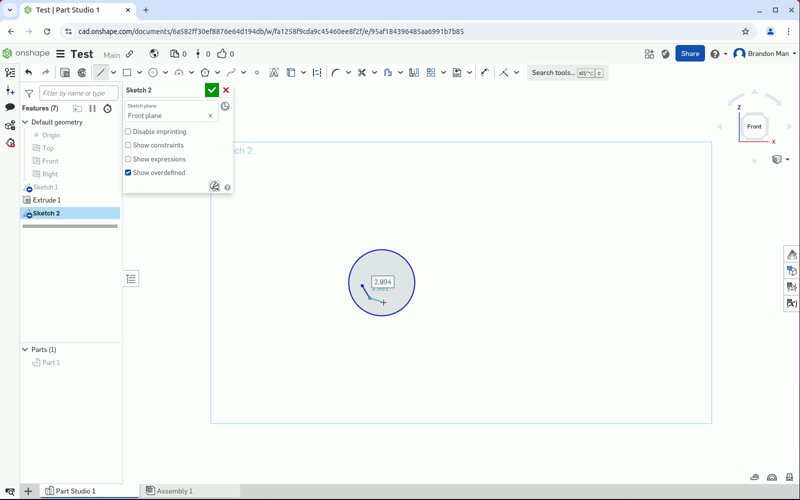
key_up(shift)
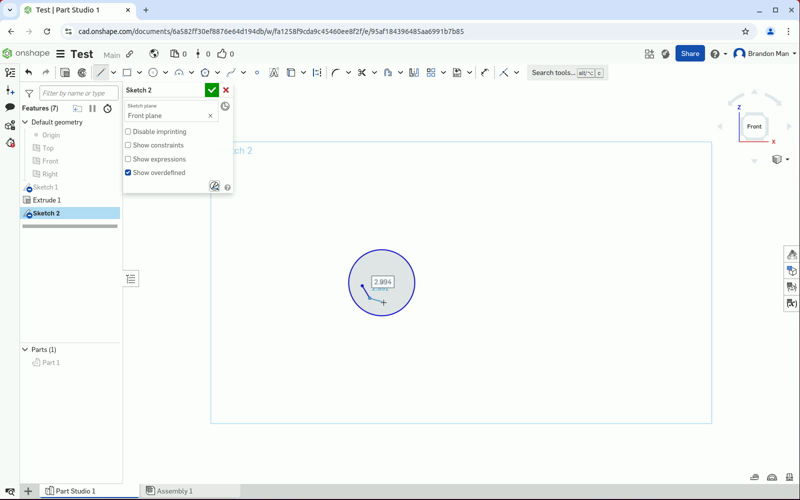
key_down(shift)
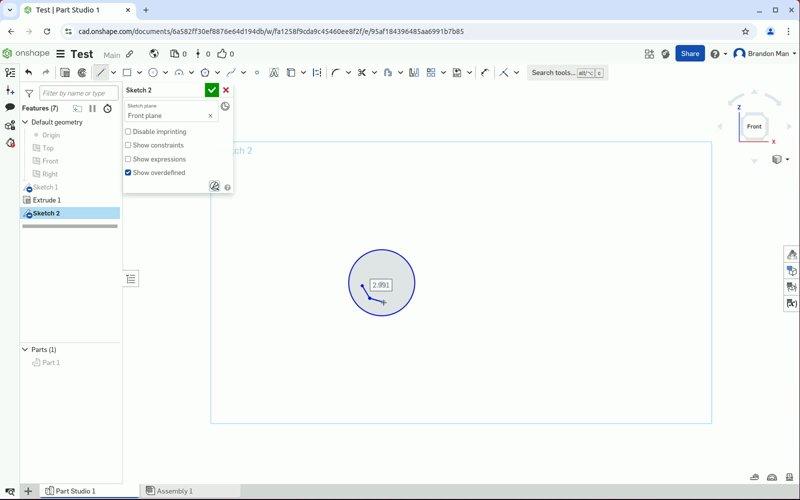
mouse_move(413, 302)
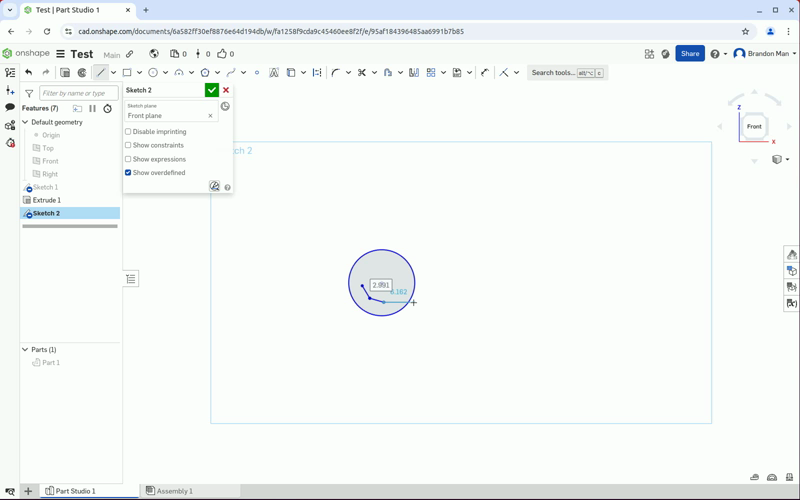
mouse_move(396, 294)
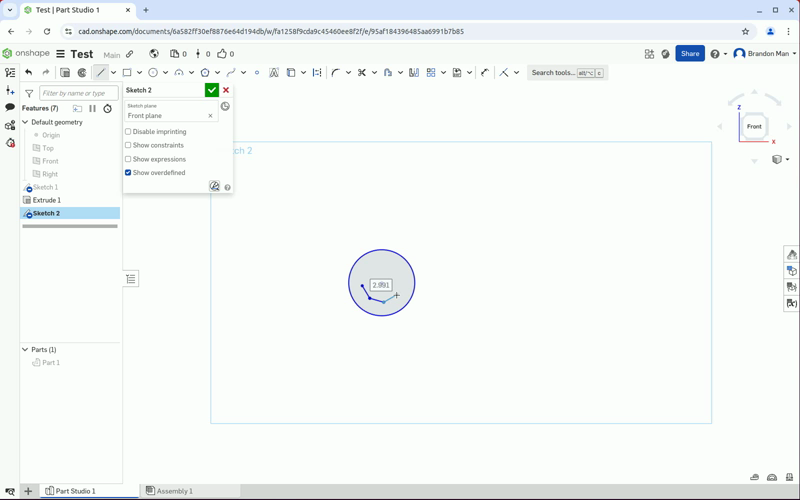
click(396, 294)
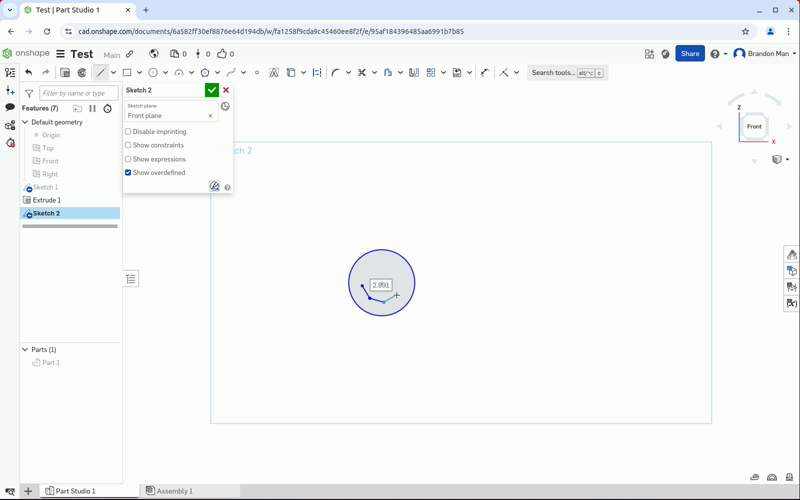
key_up(shift)
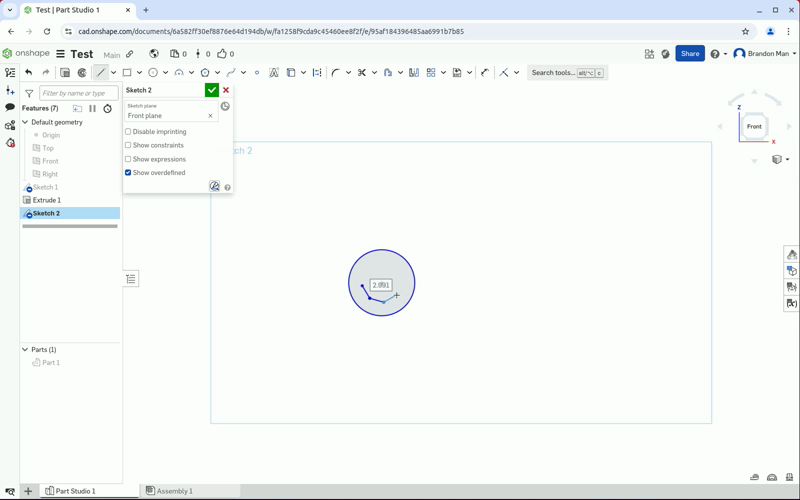
key_down(shift)
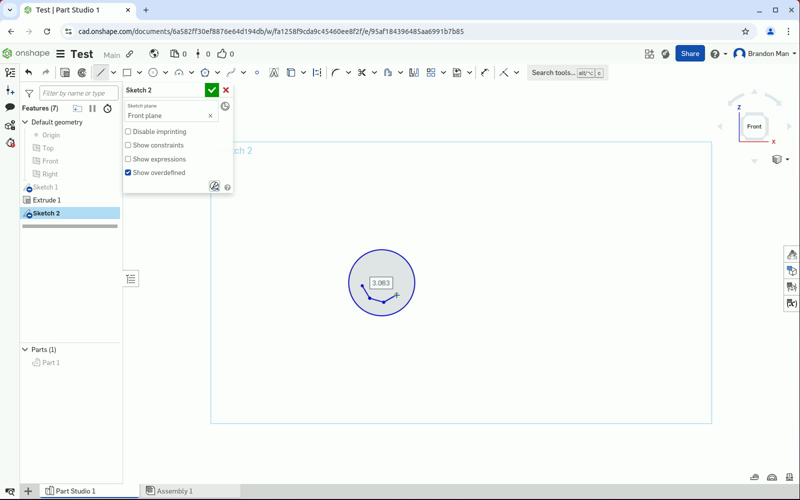
mouse_move(426, 294)
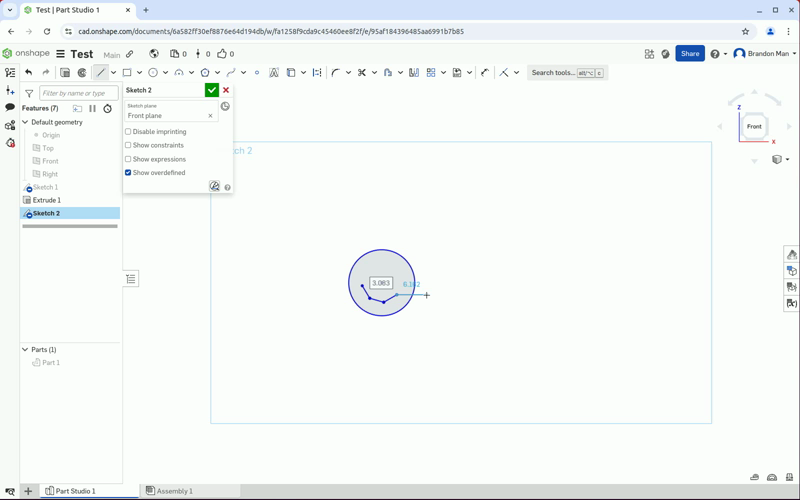
mouse_move(400, 280)
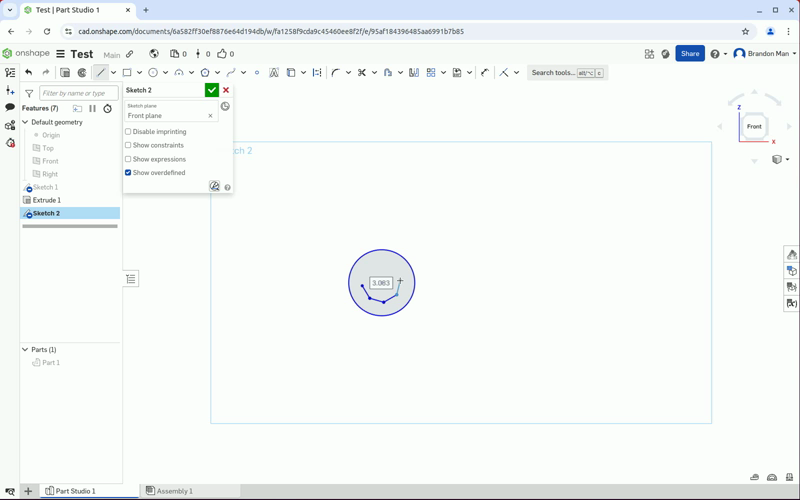
click(400, 280)
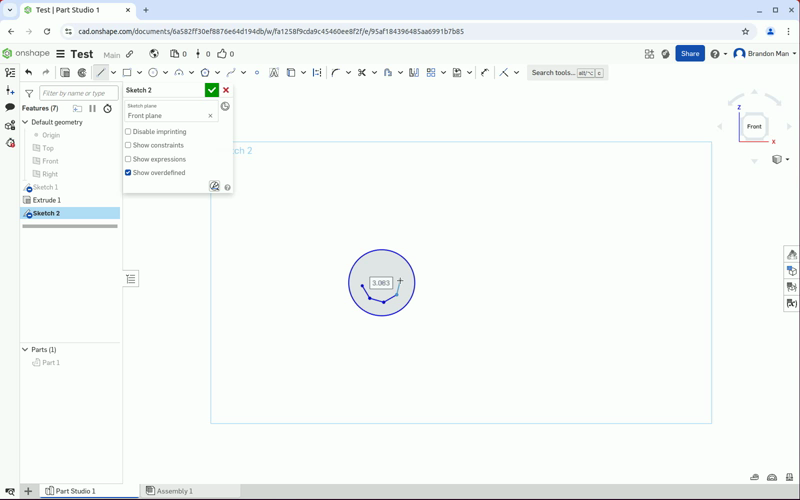
key_up(shift)
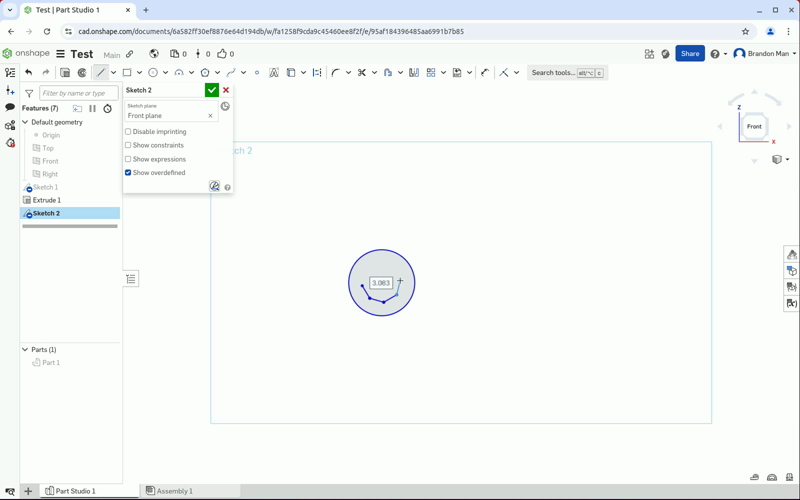
key_down(shift)
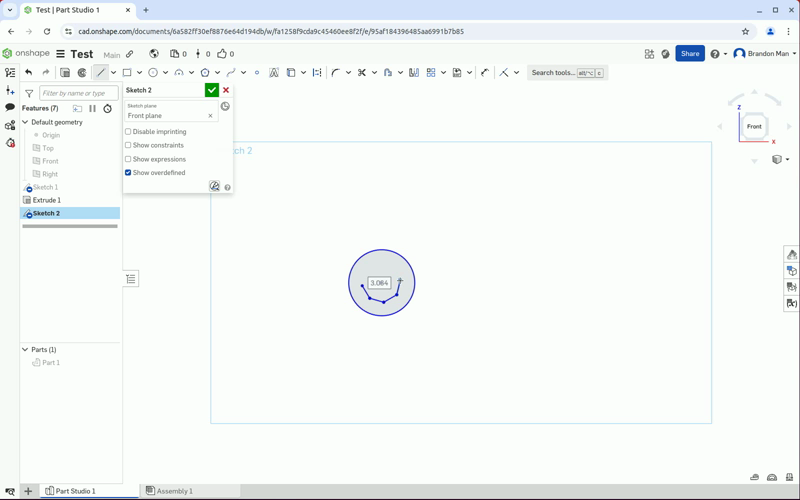
mouse_move(430, 280)
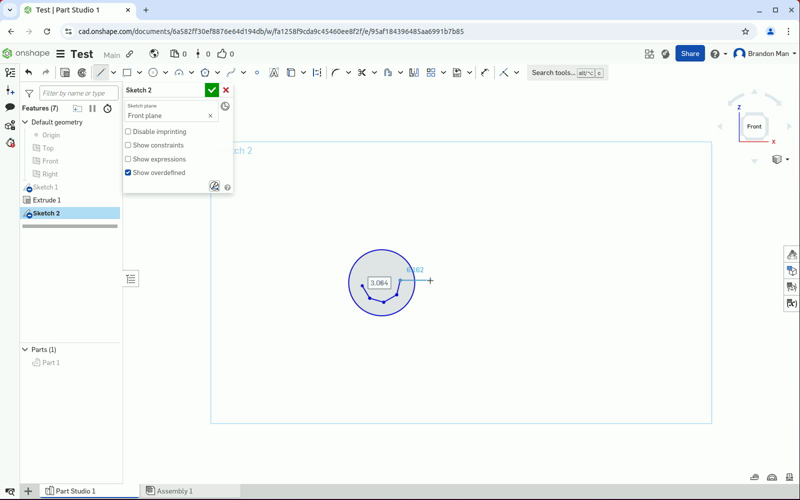
mouse_move(392, 267)
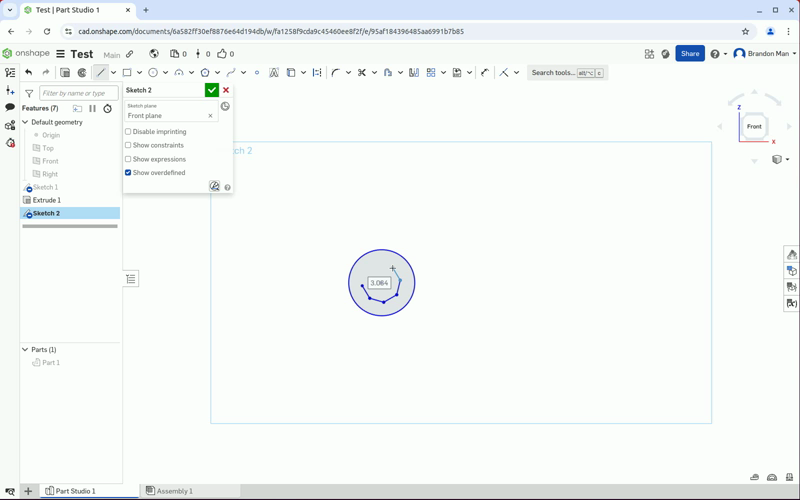
click(392, 267)
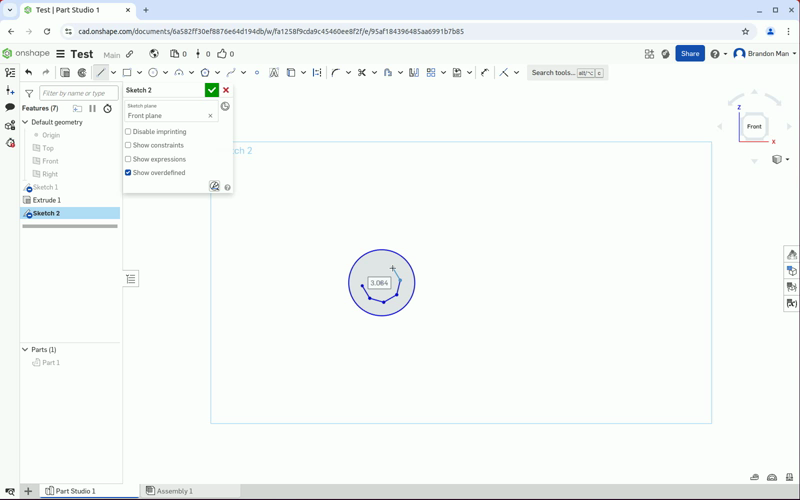
key_up(shift)
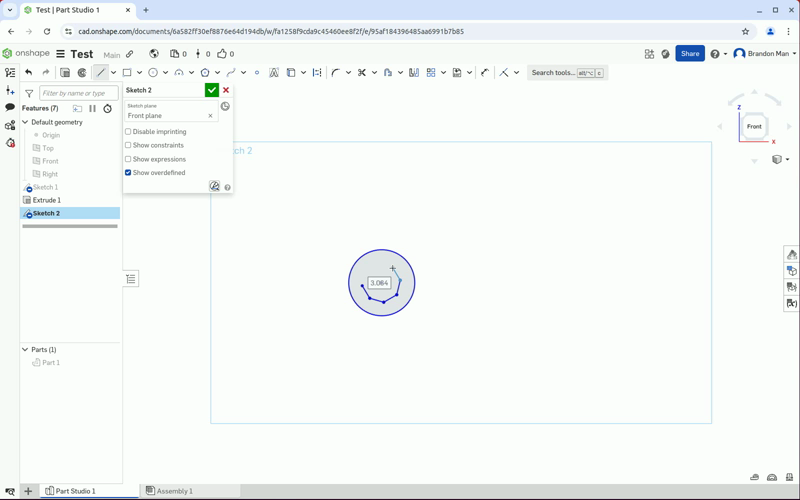
key_down(shift)
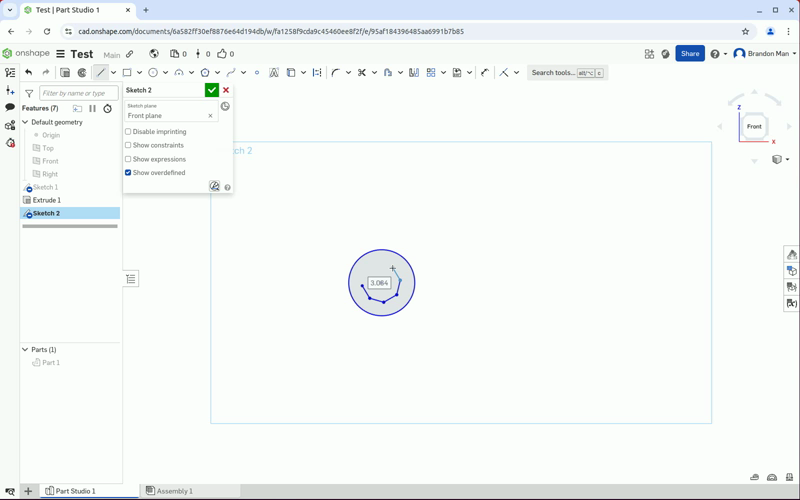
mouse_move(422, 267)
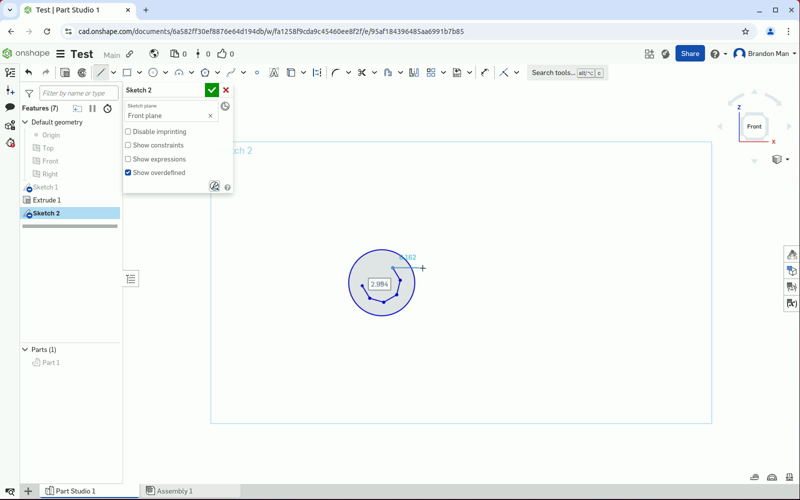
mouse_move(378, 263)
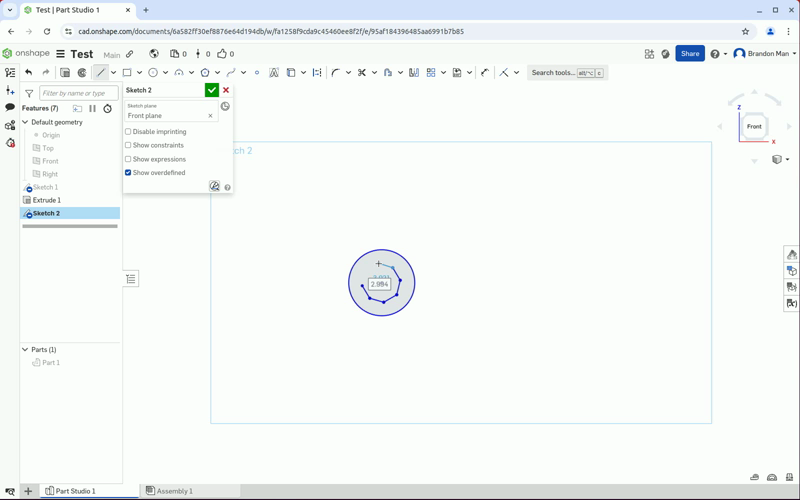
click(378, 263)
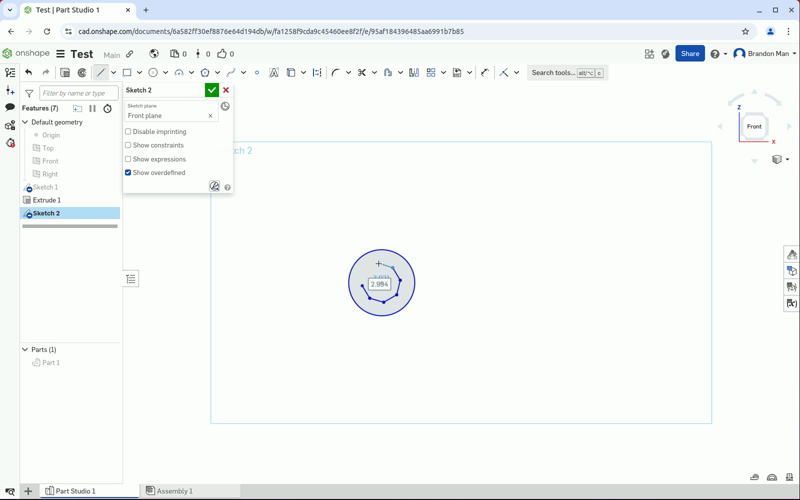
key_up(shift)
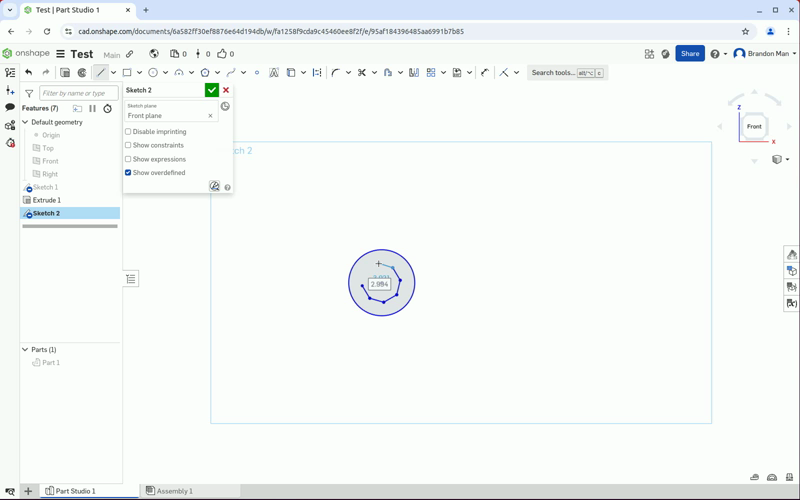
key_down(shift)
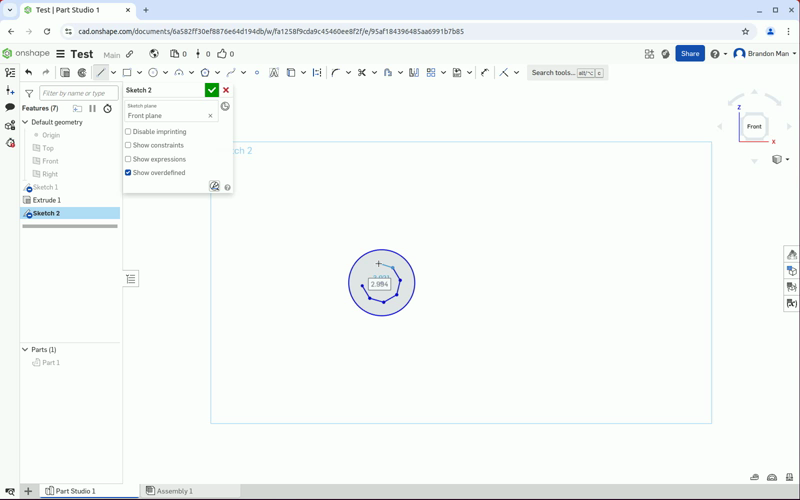
mouse_move(408, 263)
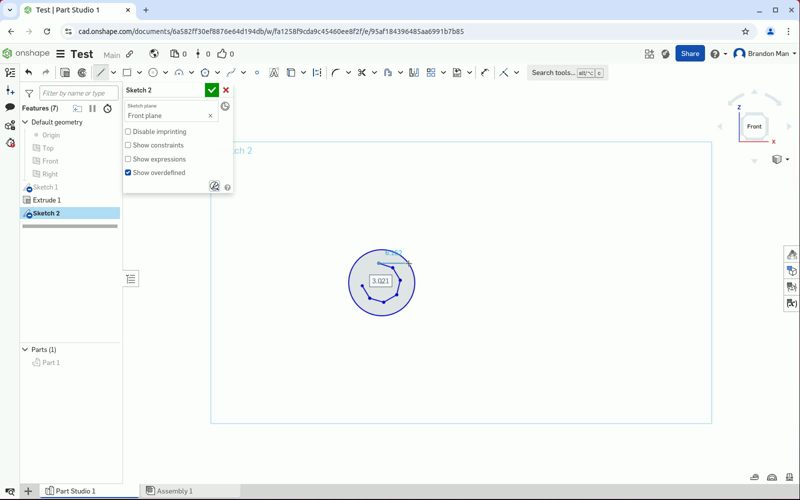
mouse_move(365, 271)
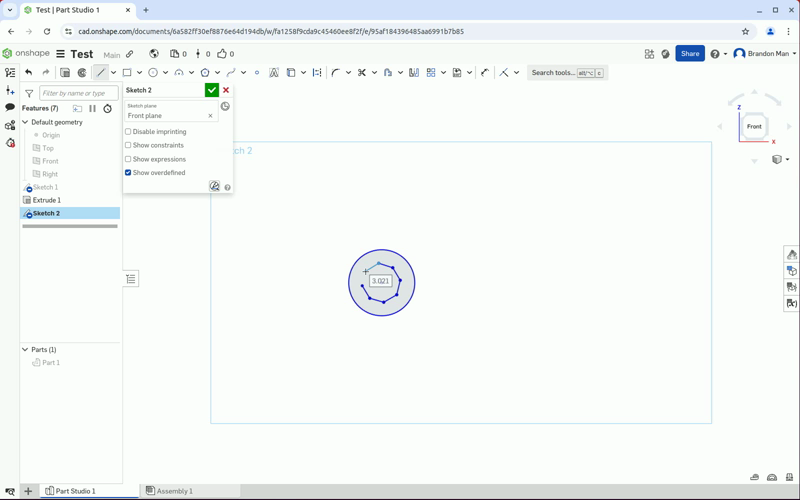
click(365, 271)
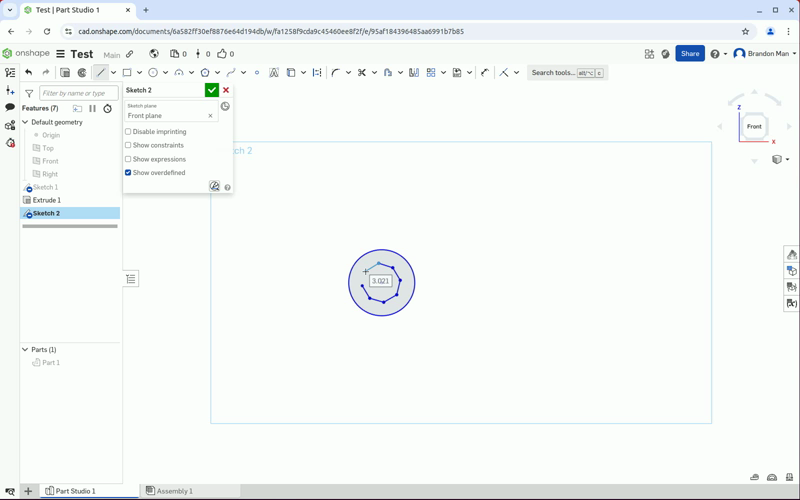
key_up(shift)
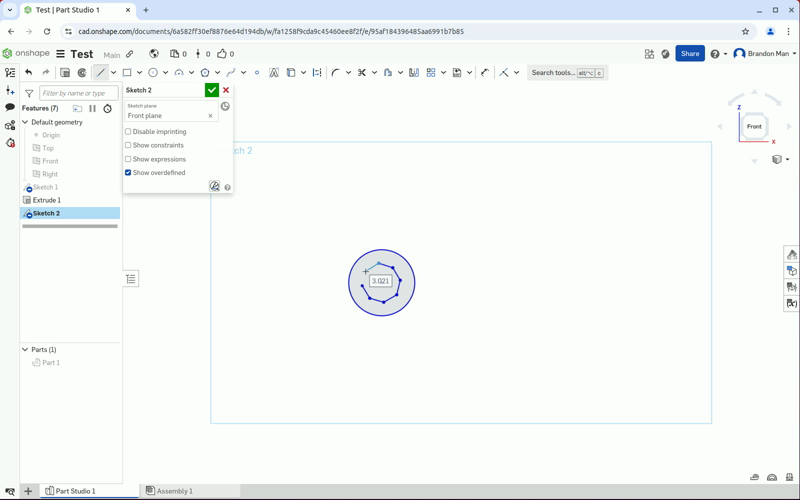
mouse_move(395, 271)
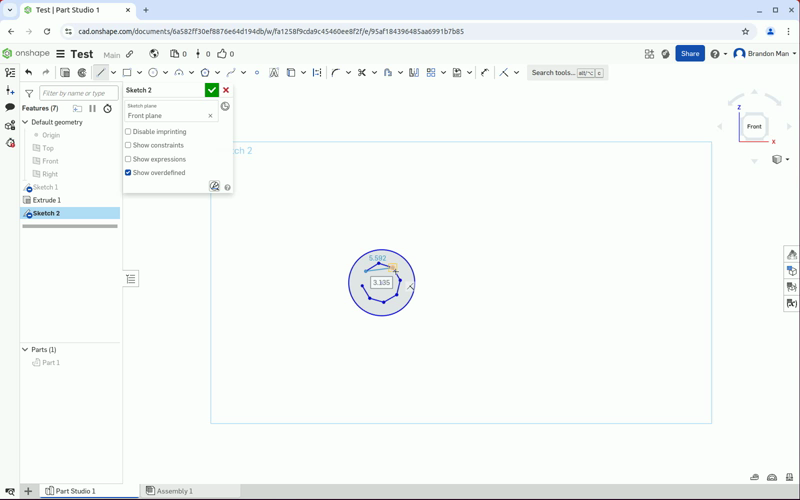
key_down(shift)
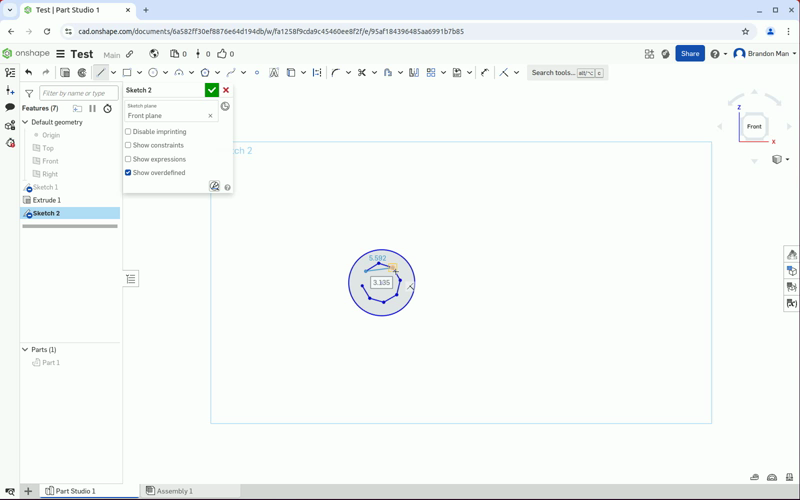
mouse_move(362, 285)
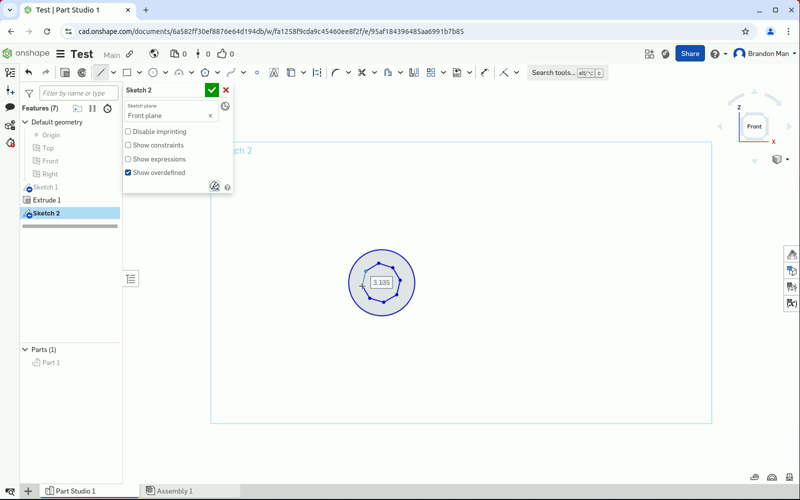
key_up(shift)
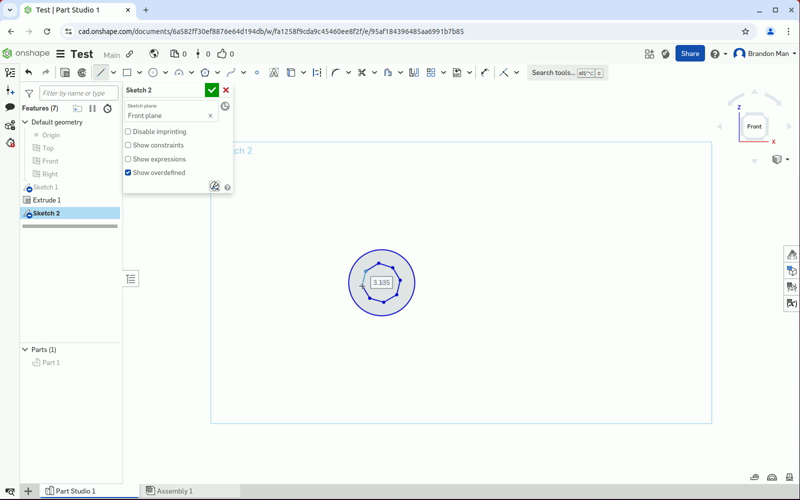
click(362, 285)
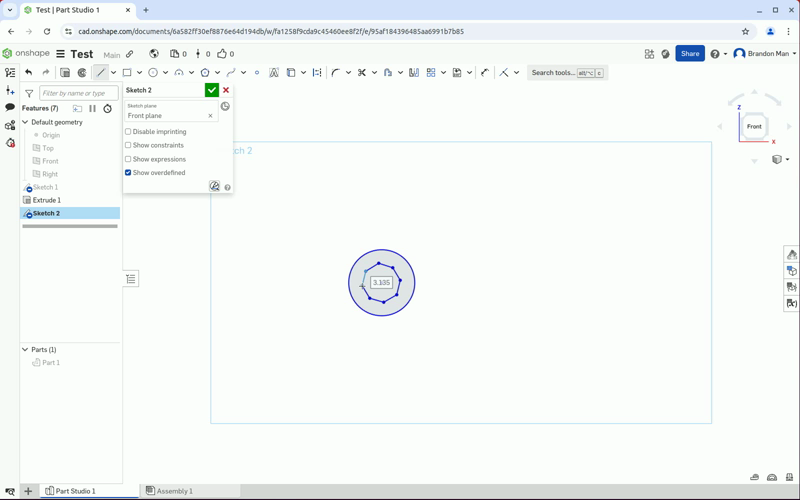
key(esc)
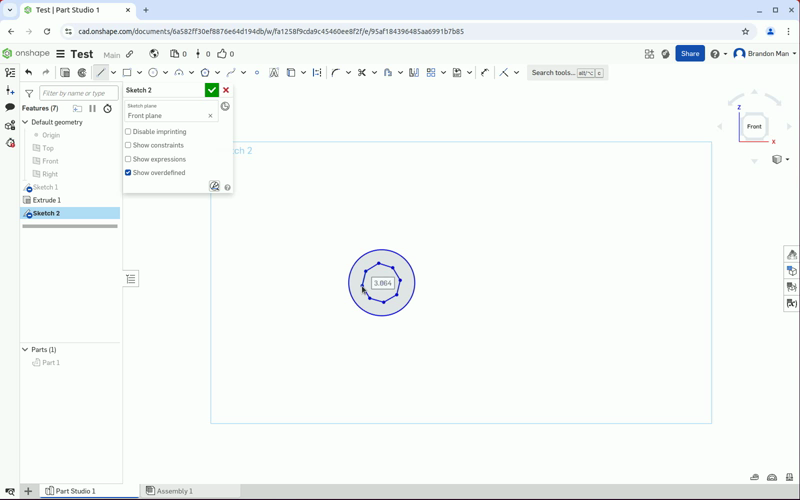
mouse_move(351, 276)
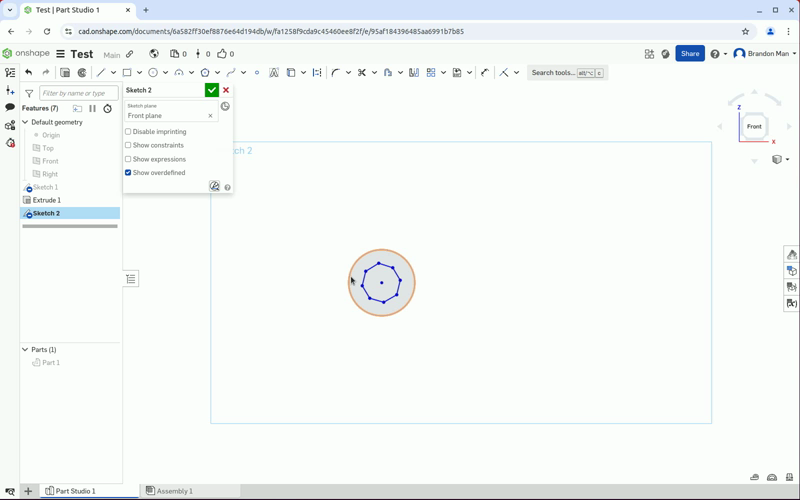
click(351, 276)
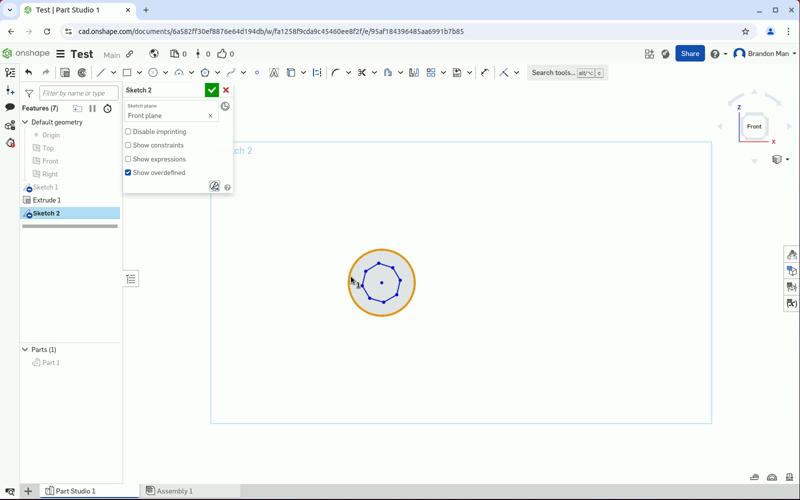
mouse_move(73, 352)
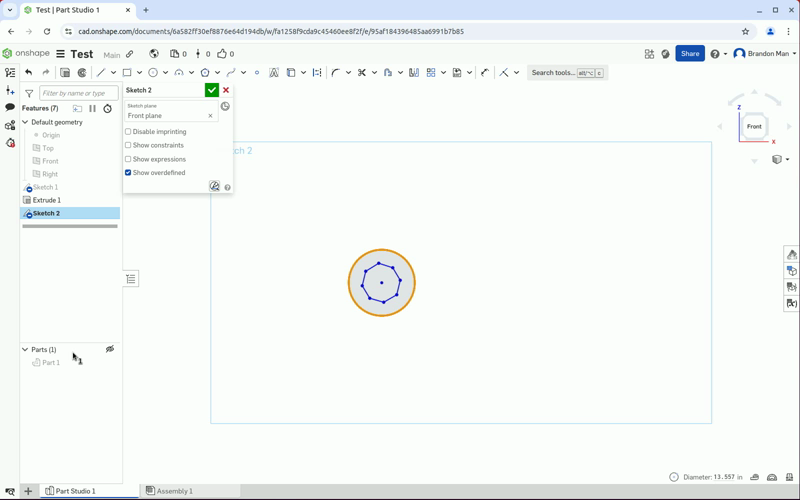
key(shift+y)
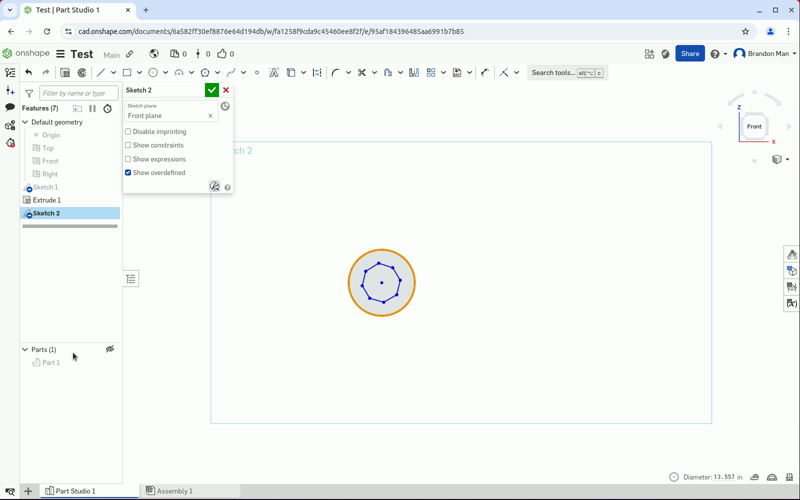
key(shift+e)
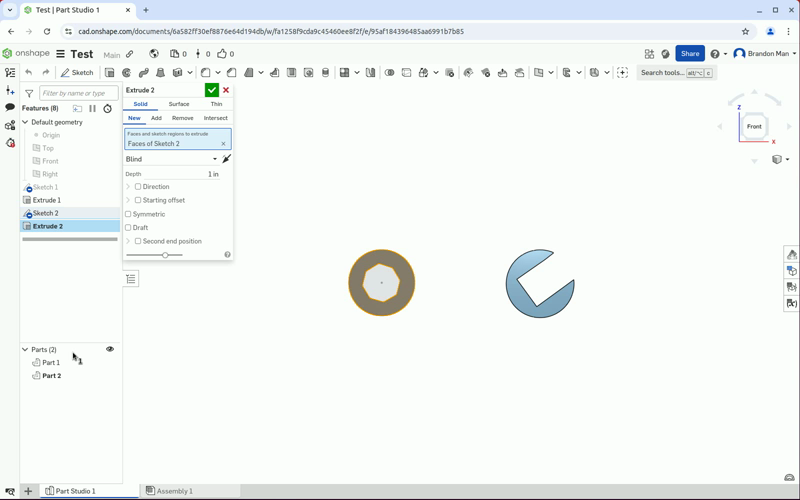
mouse_move(143, 106)
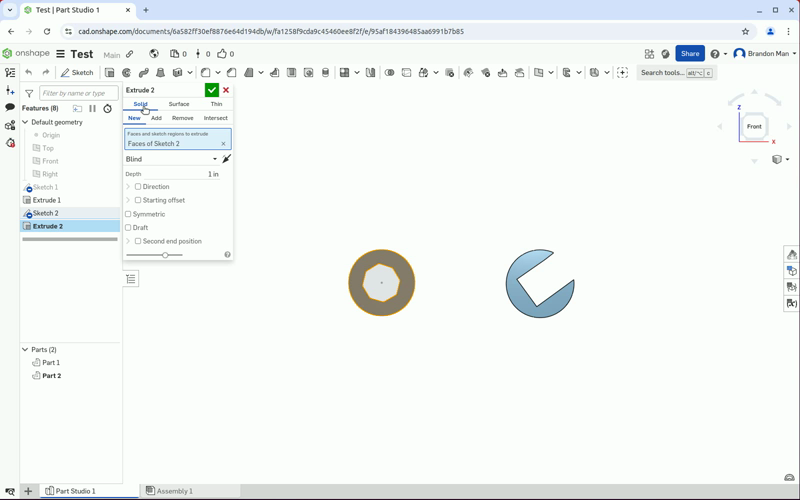
click(143, 106)
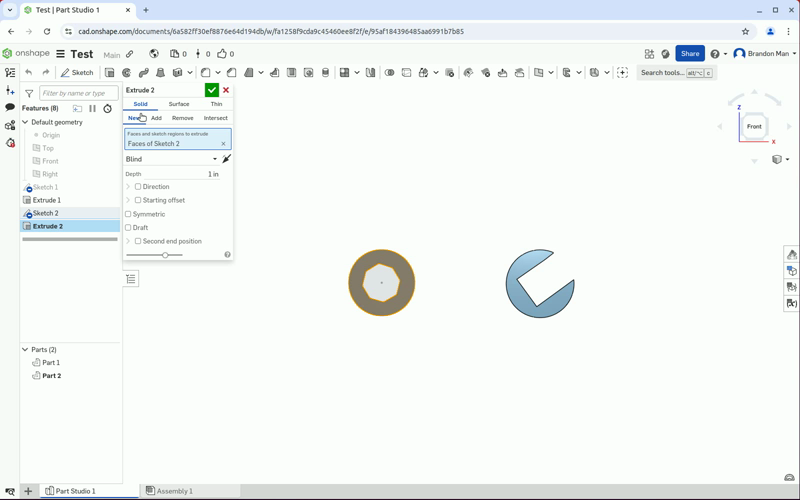
mouse_move(137, 120)
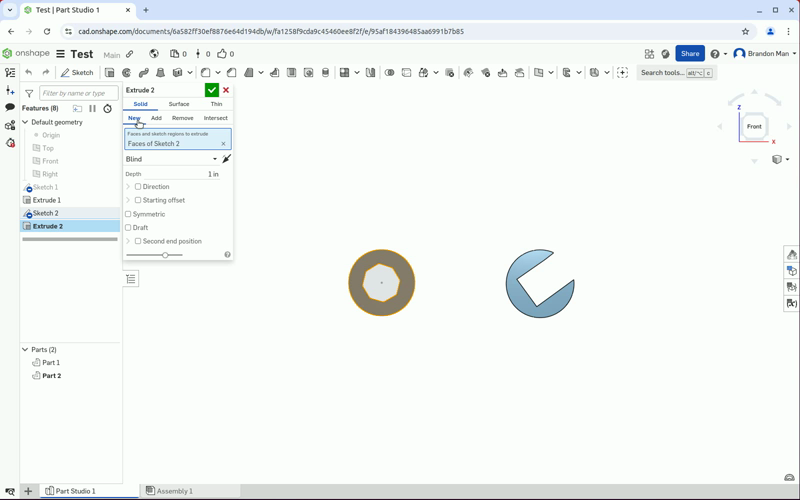
click(137, 120)
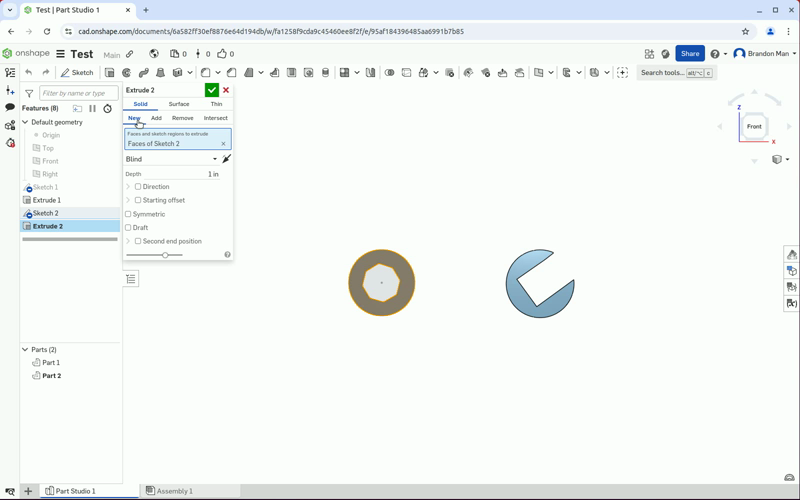
key(tab, 4)
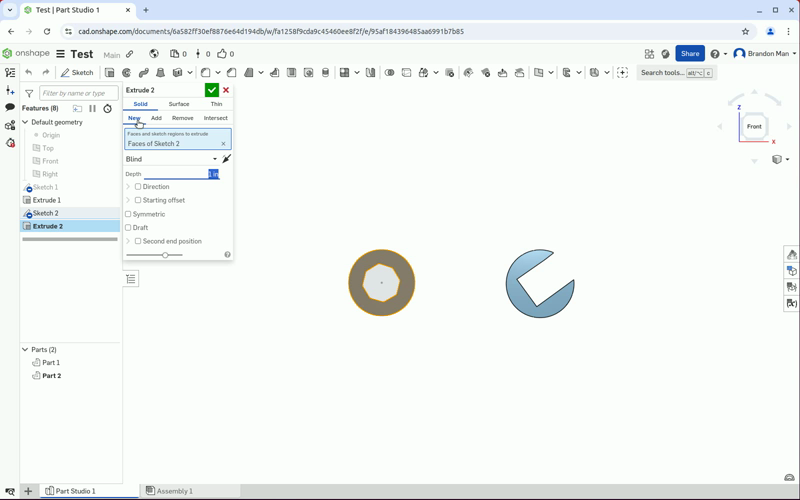
text(5.536)
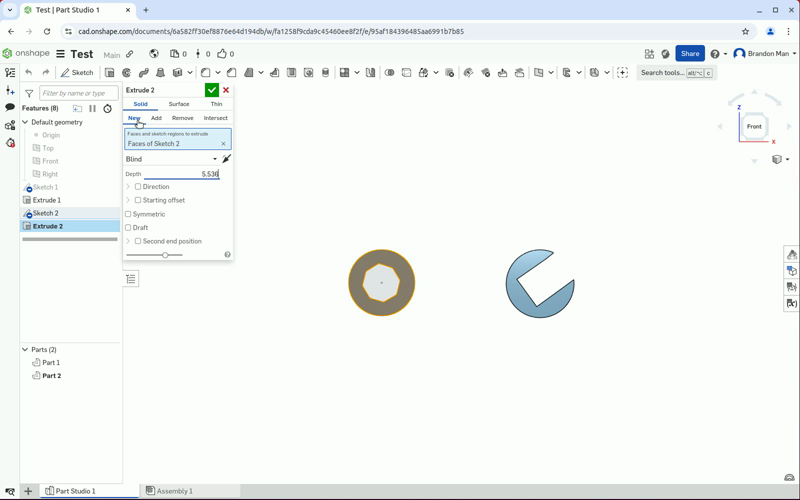
key(enter)
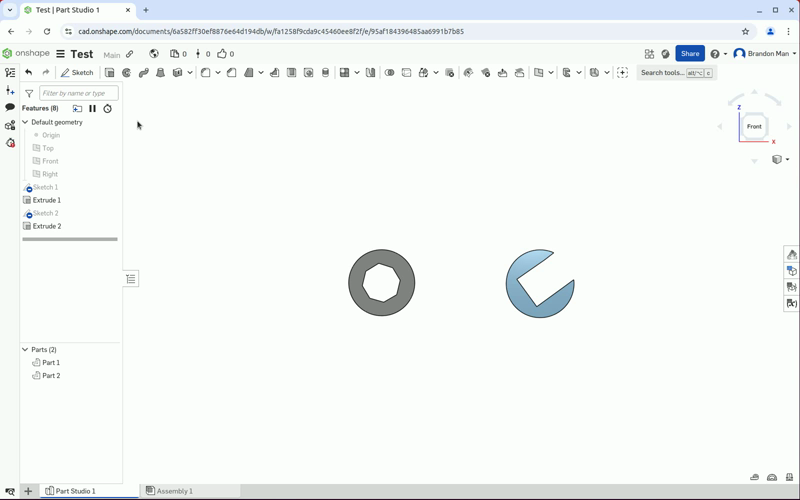
key(shift+h)
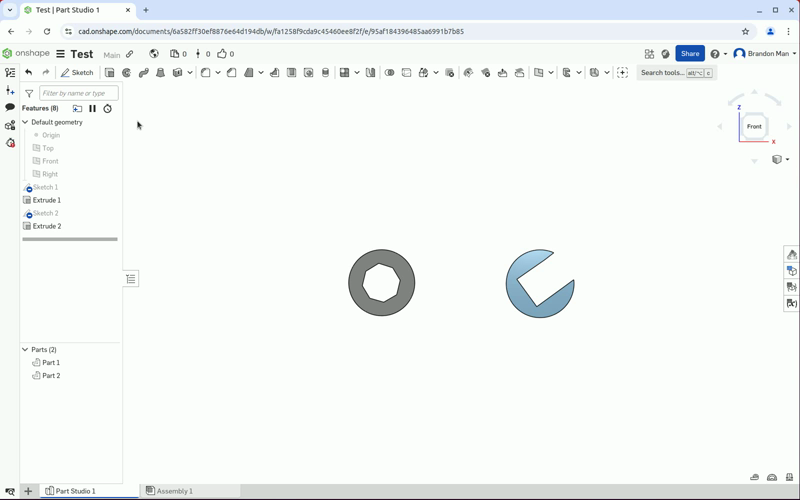
key(shift+h)
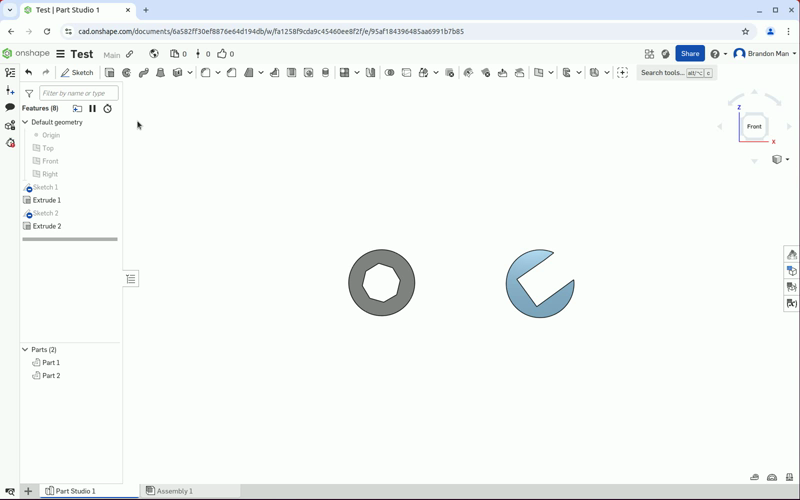
mouse_move(73, 189)
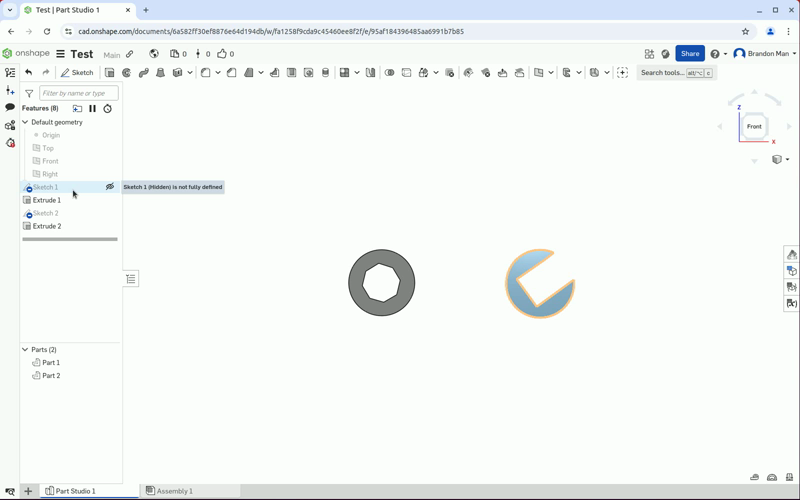
click(73, 189)
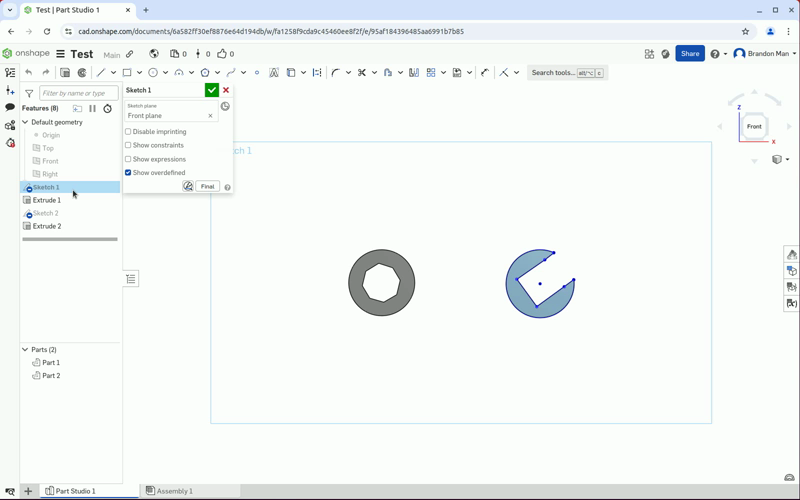
mouse_move(229, 92)
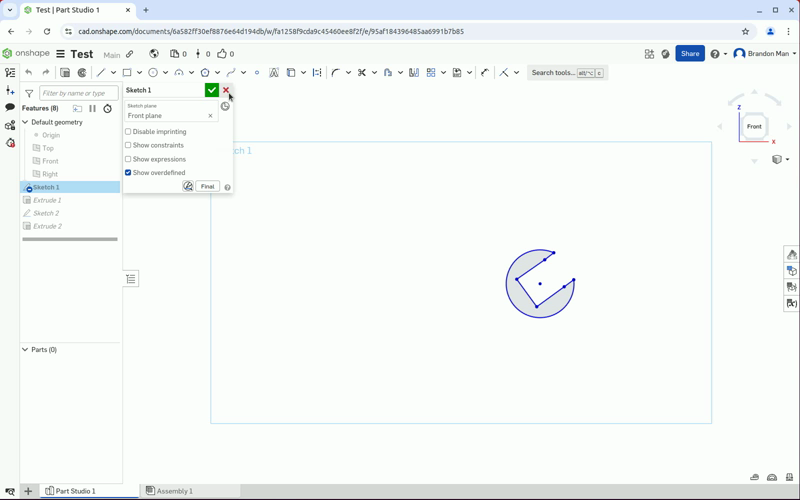
click(229, 92)
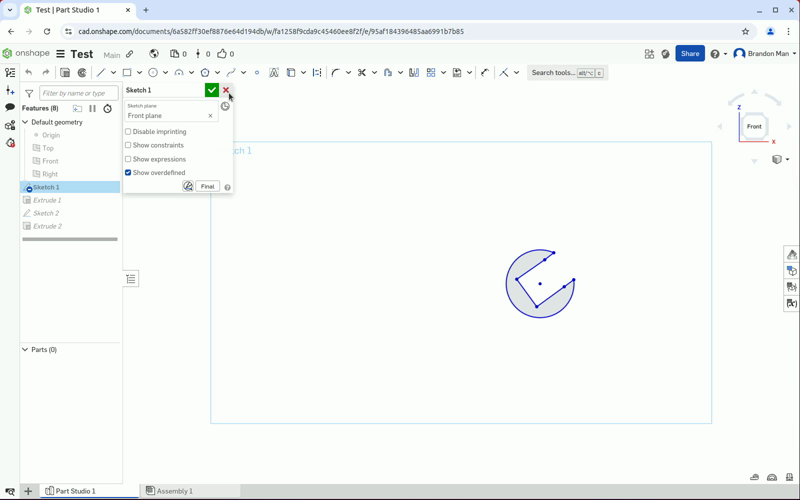
key(shift+s)
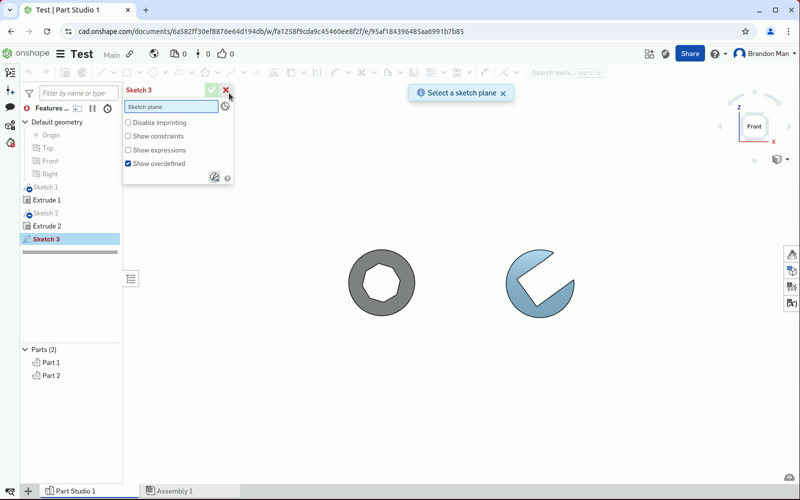
mouse_move(73, 163)
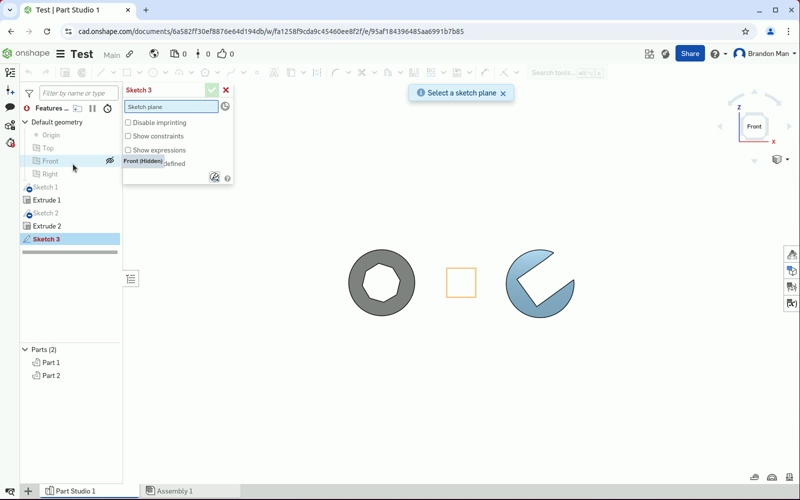
click(73, 163)
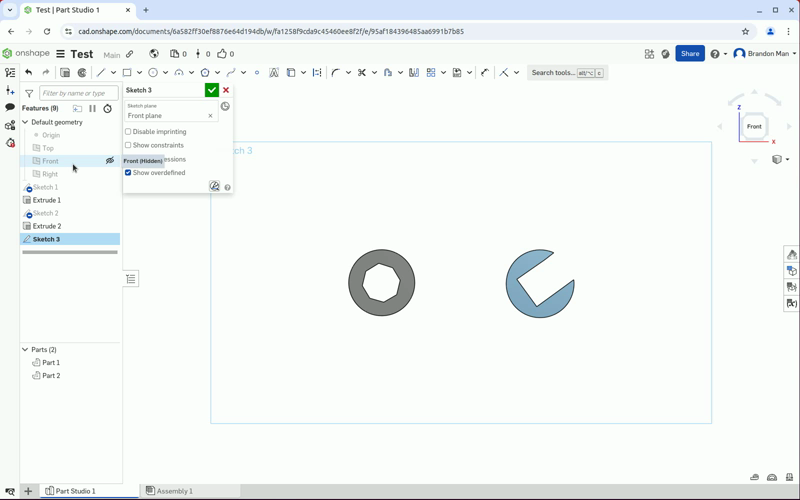
mouse_move(73, 352)
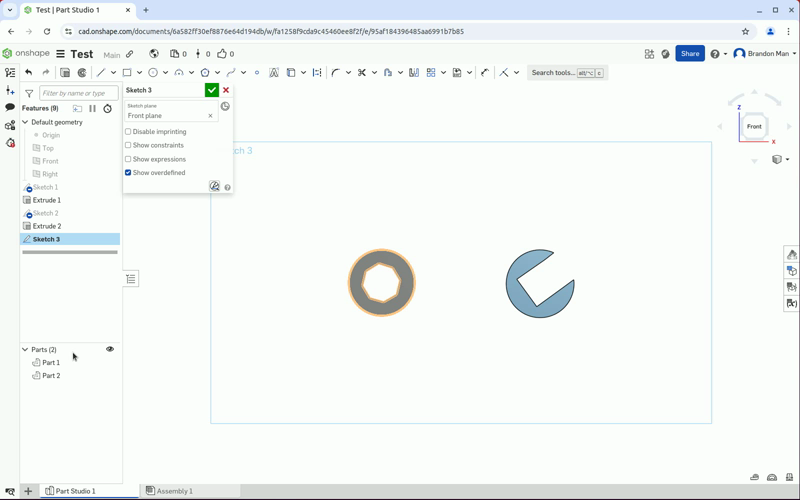
key(y)
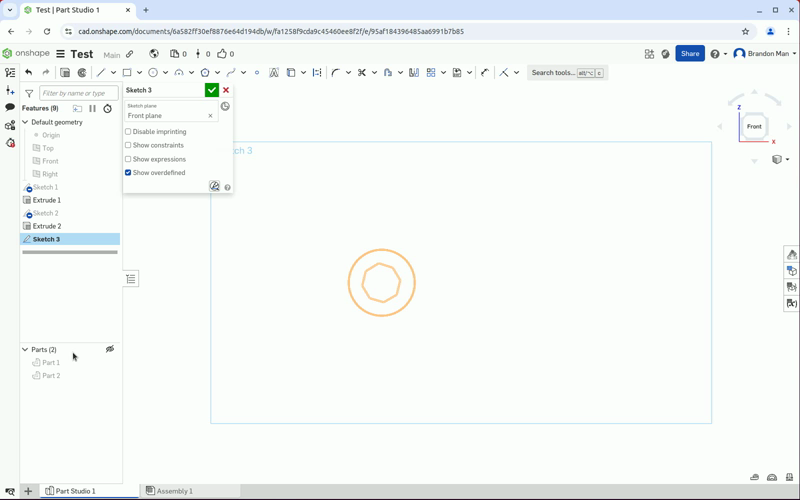
key(l)
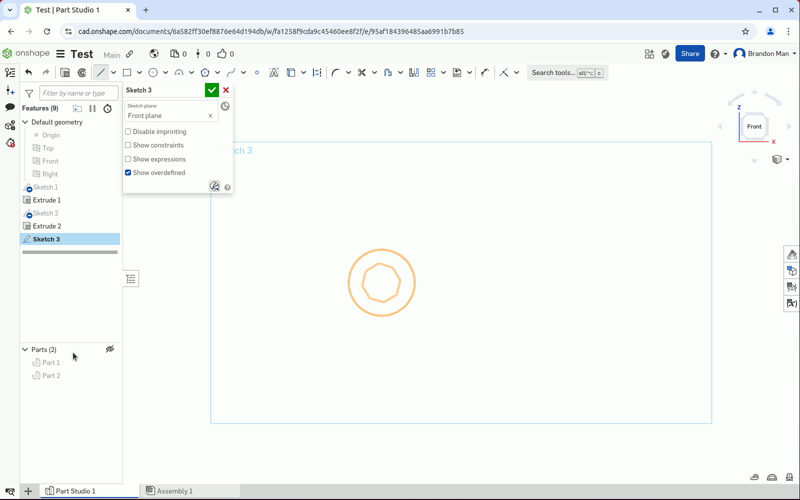
key_down(shift)
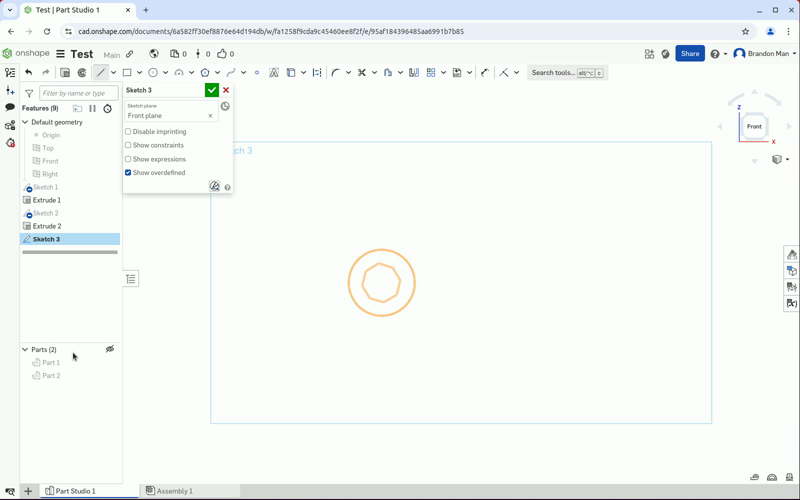
mouse_move(407, 303)
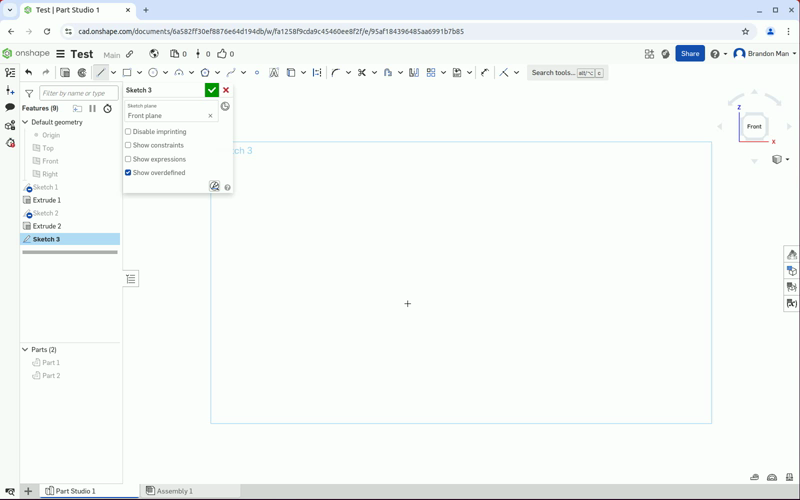
click(407, 303)
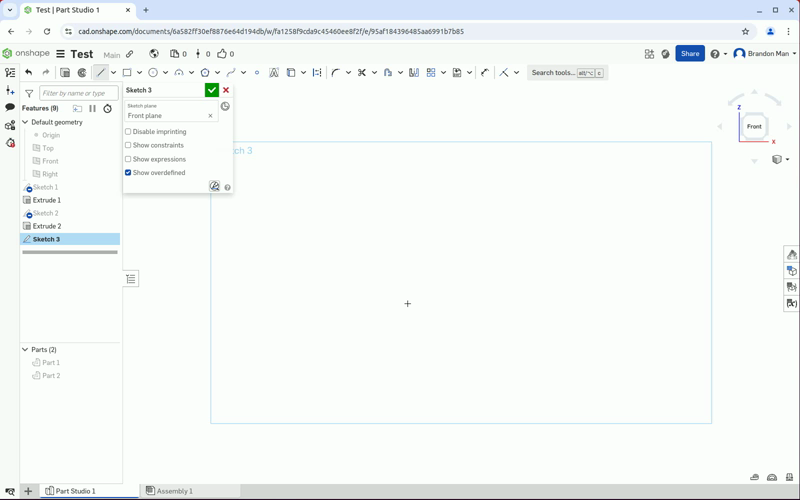
key_up(shift)
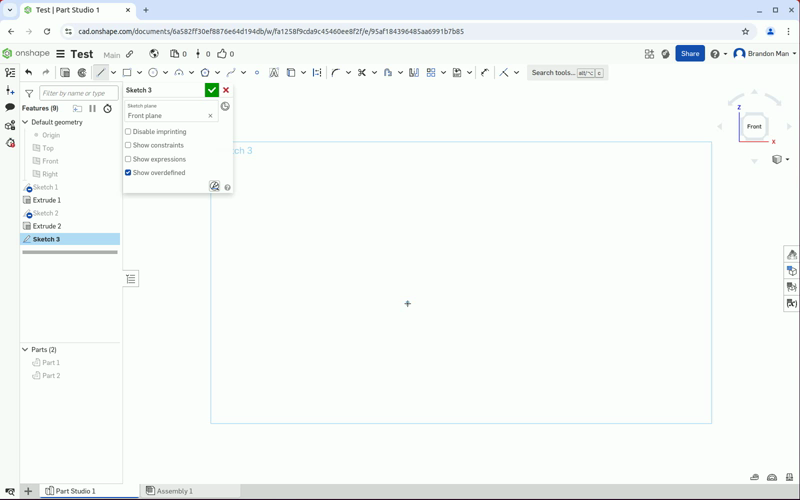
key_down(shift)
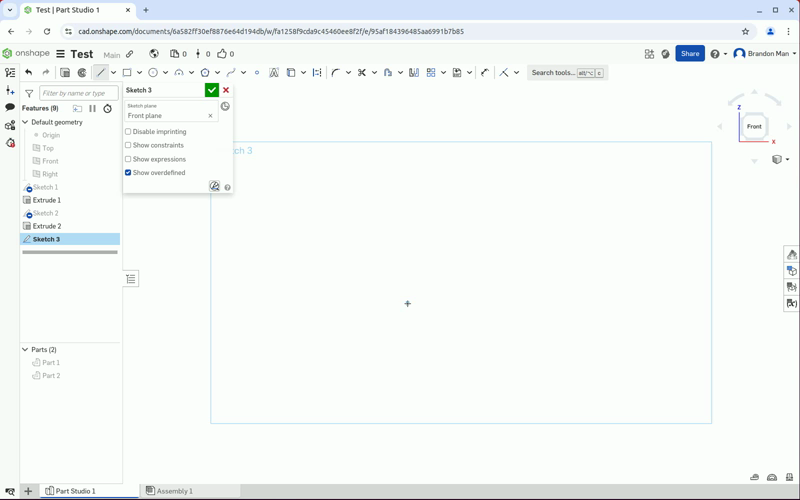
mouse_move(513, 303)
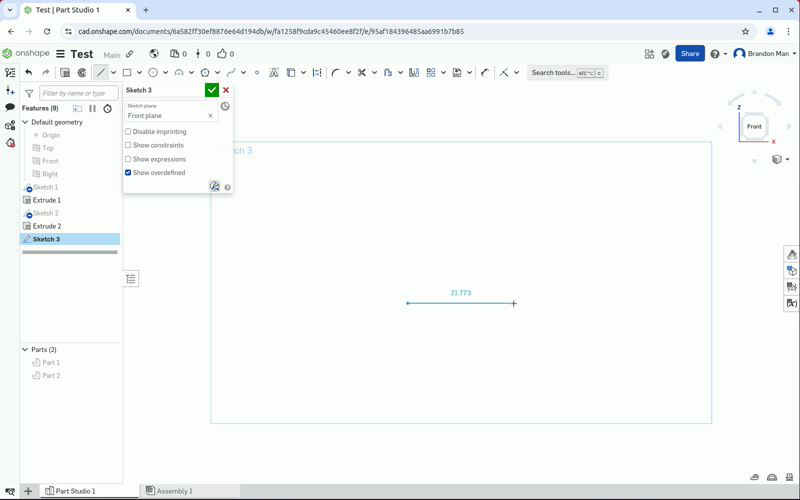
click(513, 303)
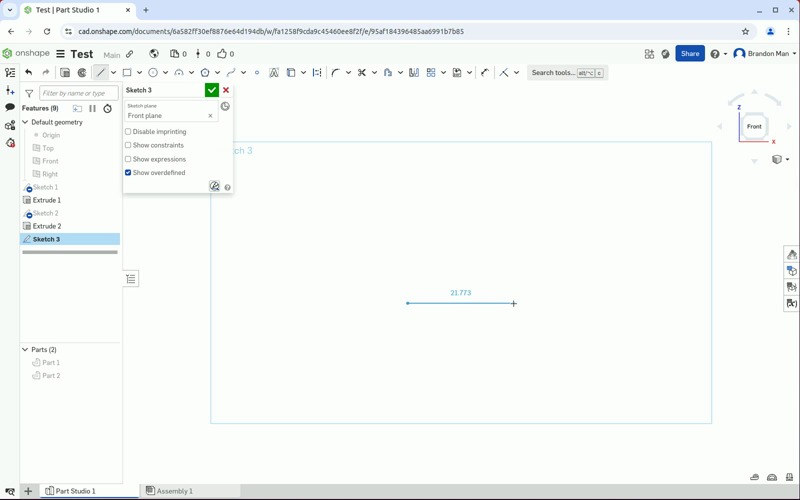
key_up(shift)
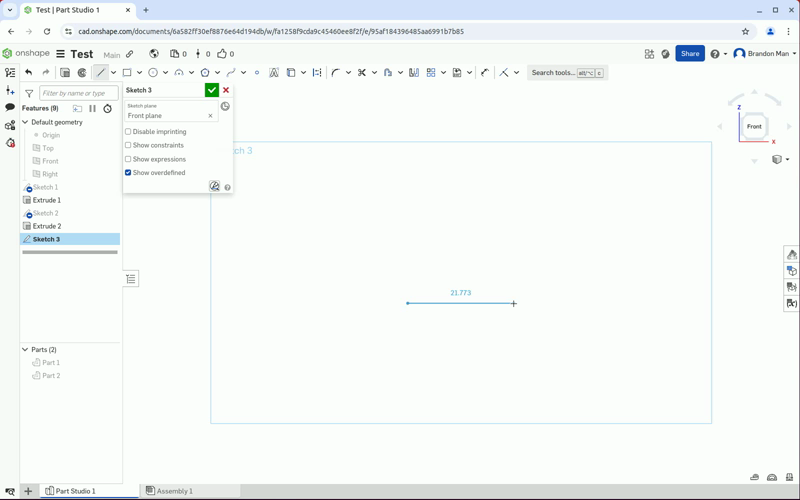
key(esc)
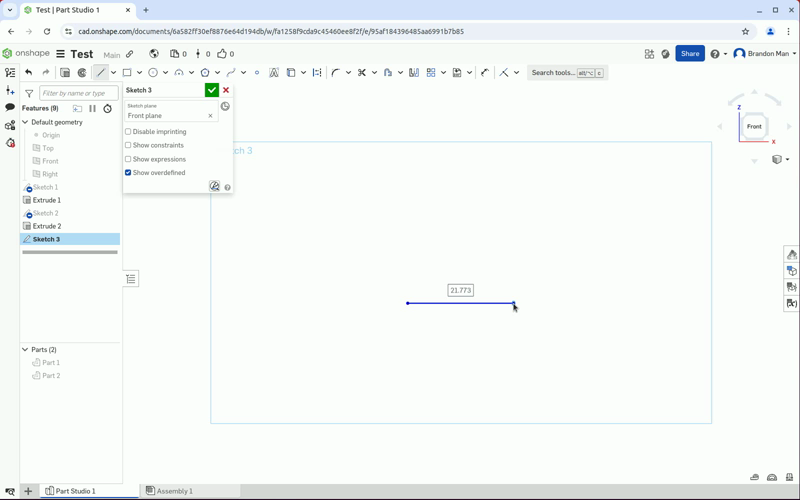
key(a)
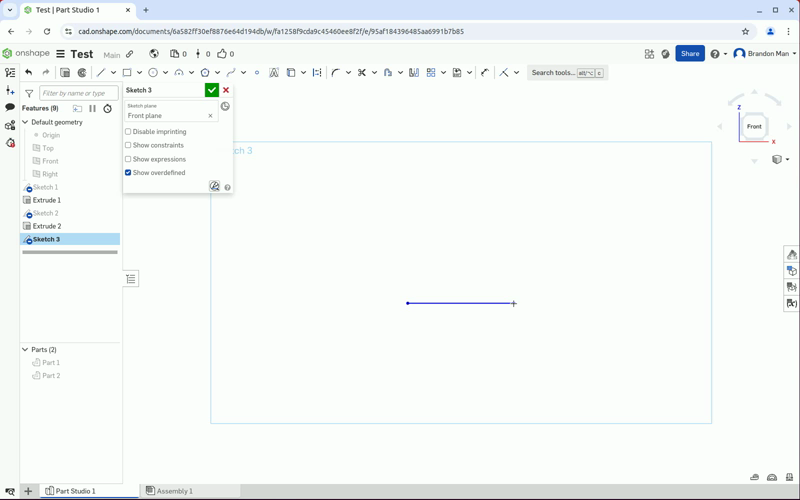
mouse_move(513, 303)
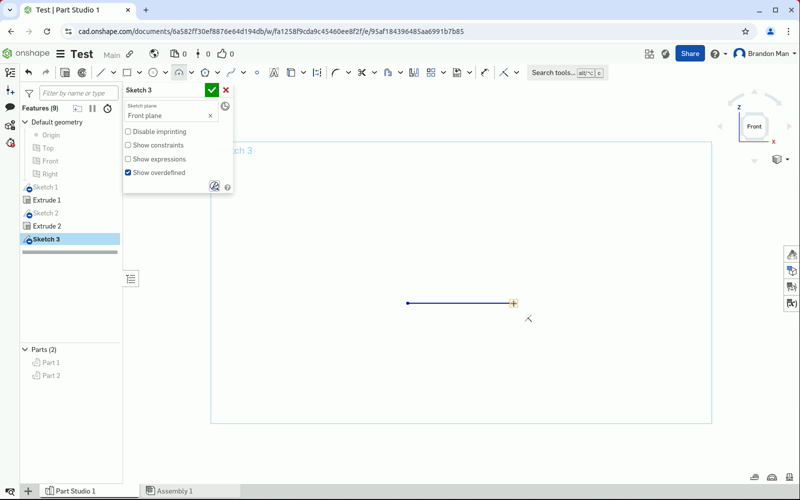
click(513, 303)
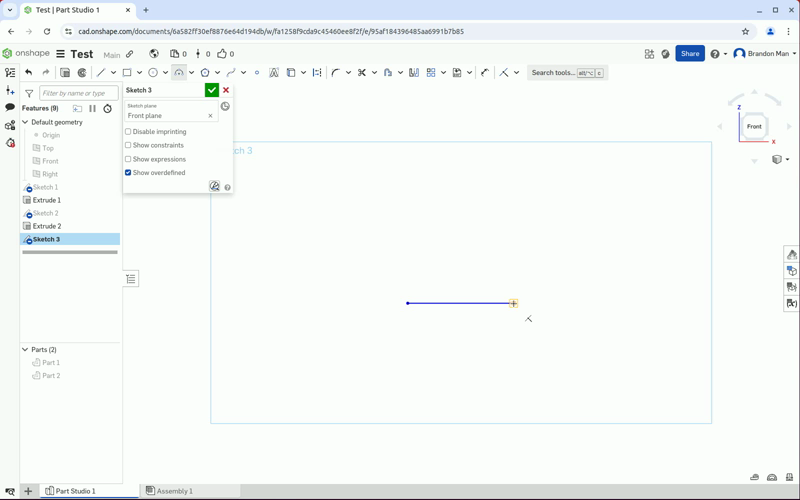
key_down(shift)
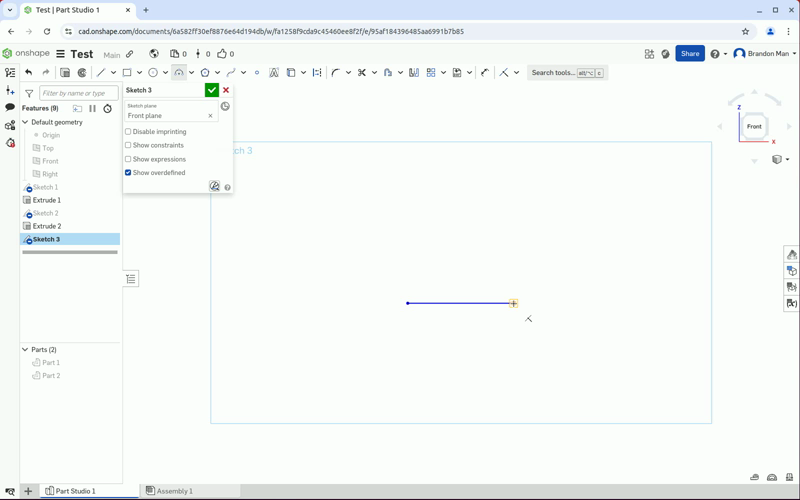
mouse_move(513, 262)
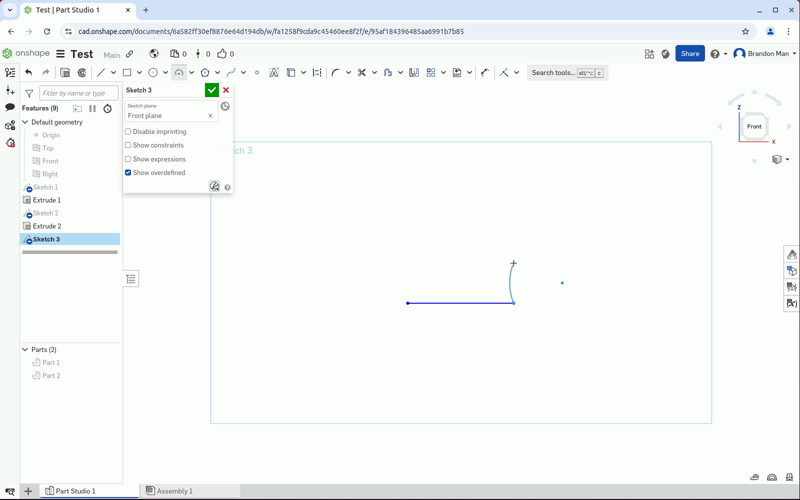
click(513, 262)
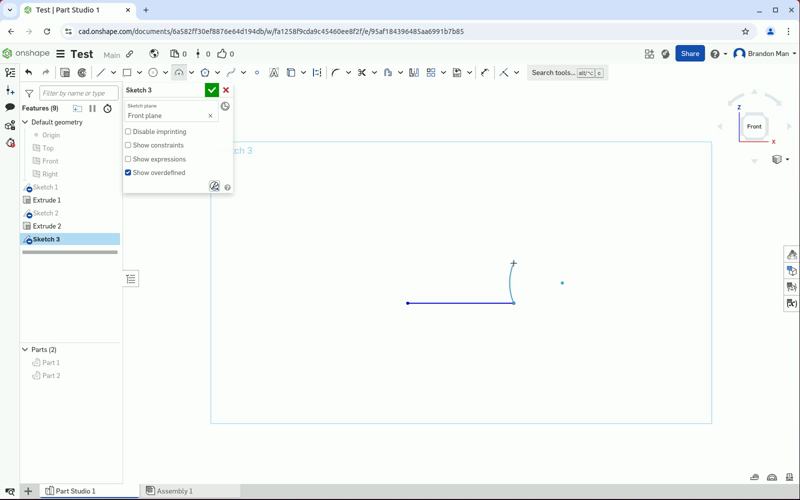
mouse_move(507, 282)
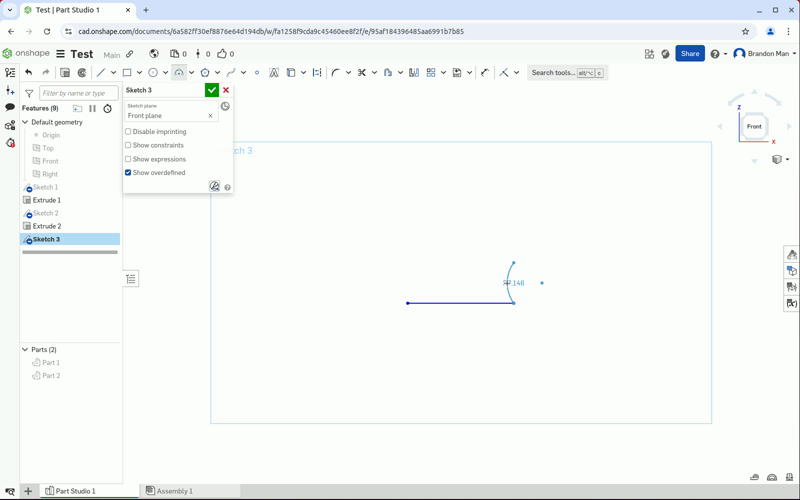
click(507, 282)
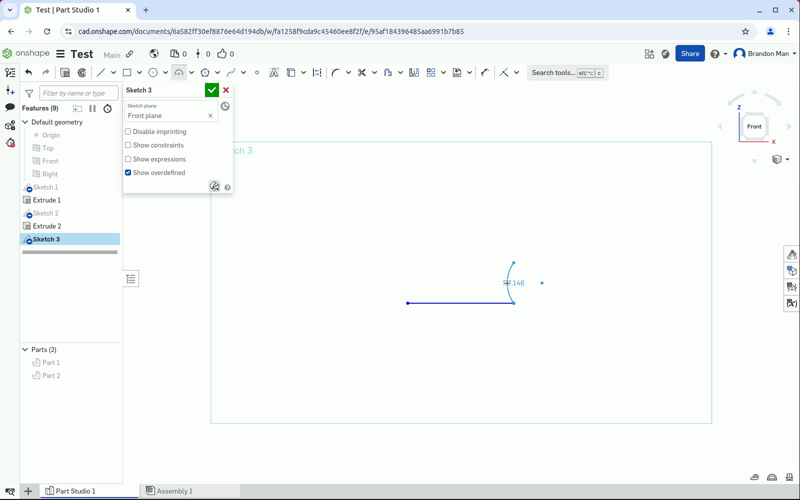
key_up(shift)
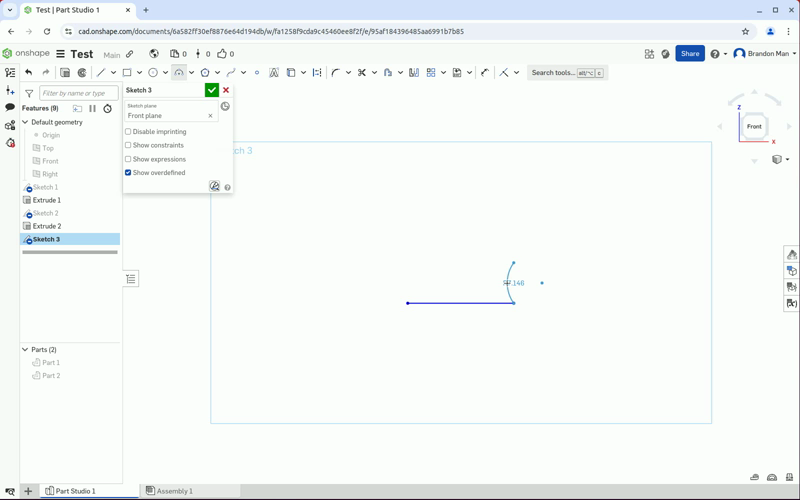
key(esc)
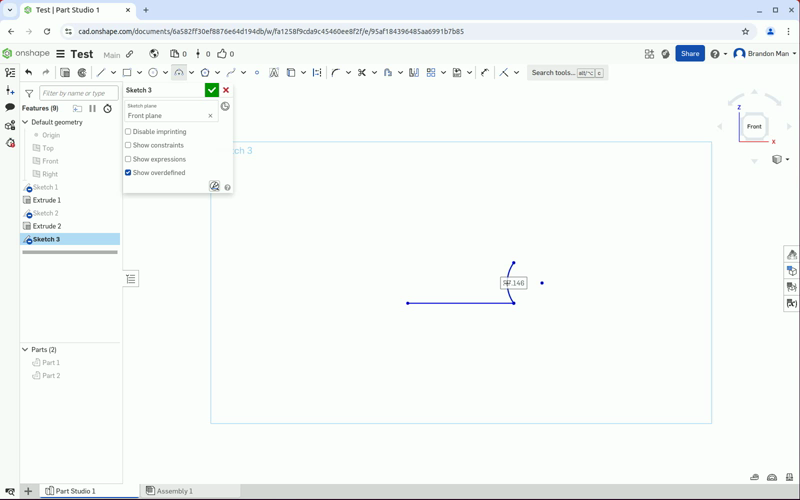
key(l)
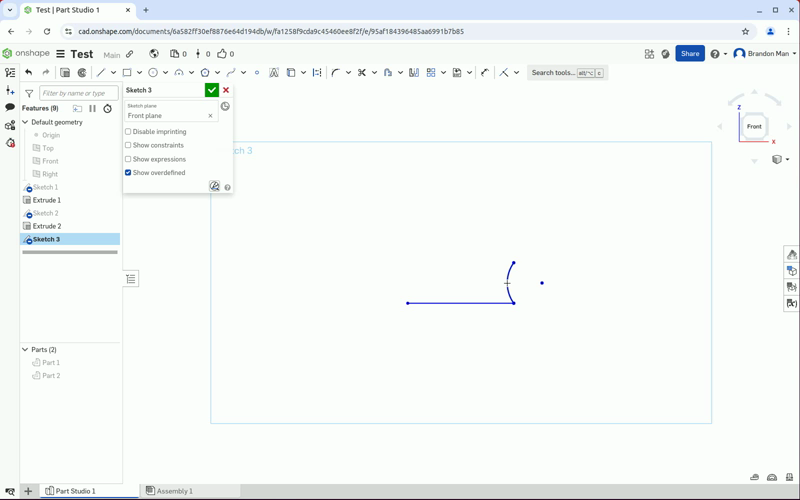
mouse_move(513, 262)
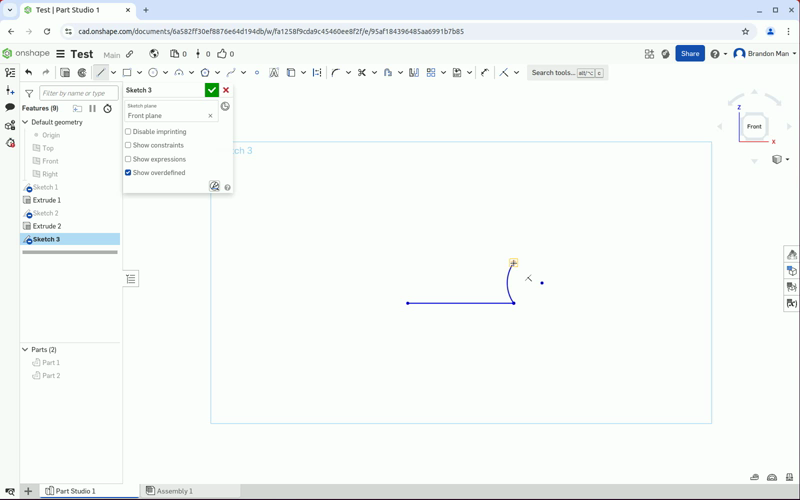
click(513, 262)
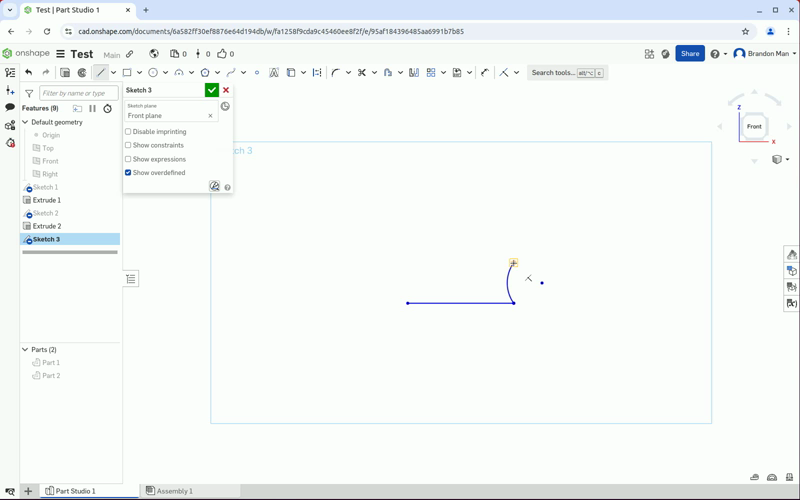
key_down(shift)
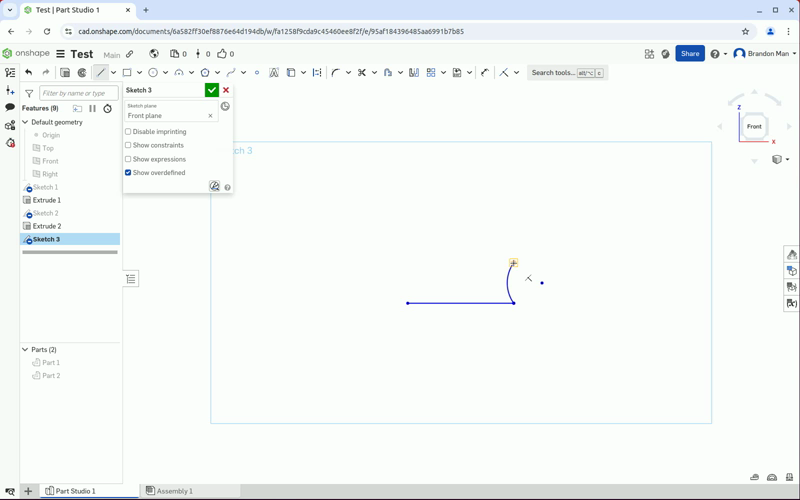
mouse_move(407, 262)
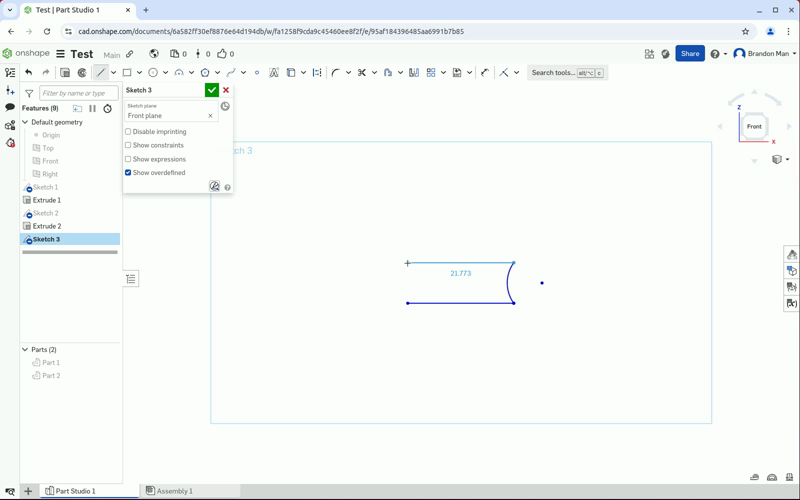
click(407, 262)
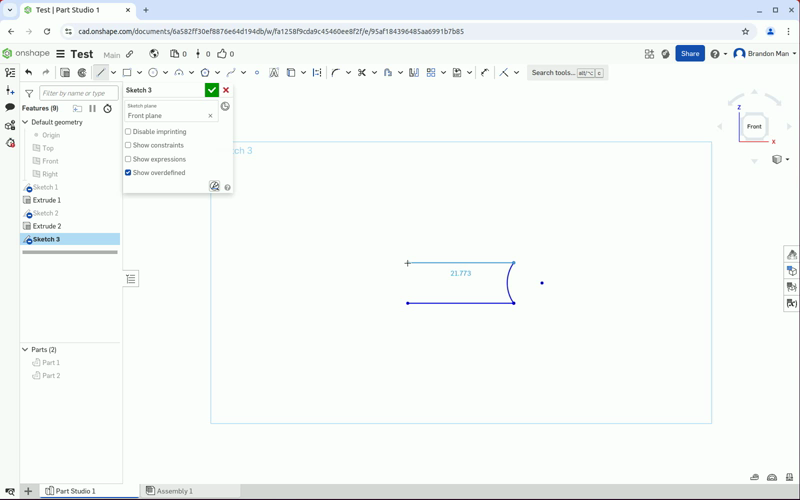
key_up(shift)
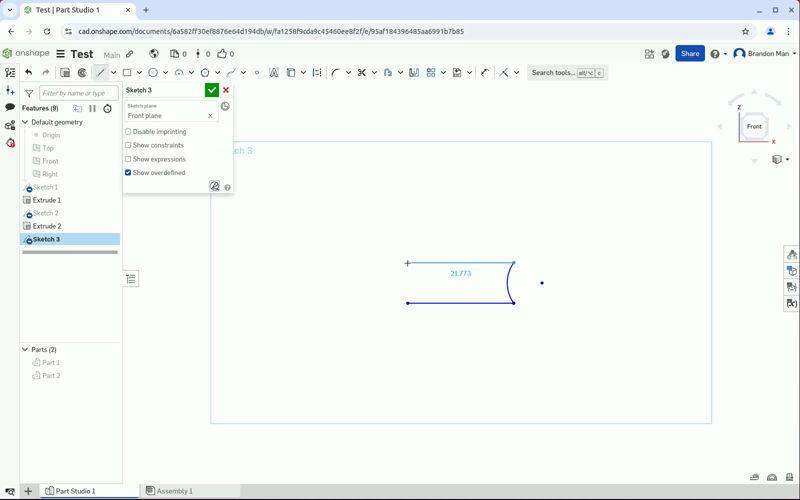
key(esc)
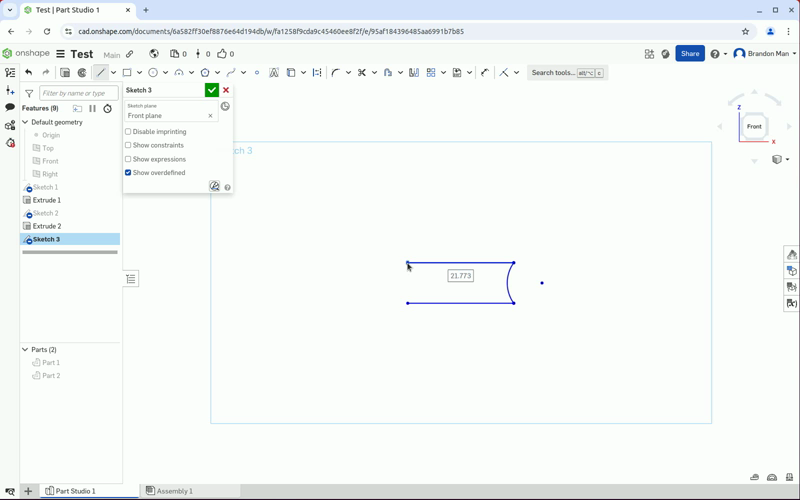
key(a)
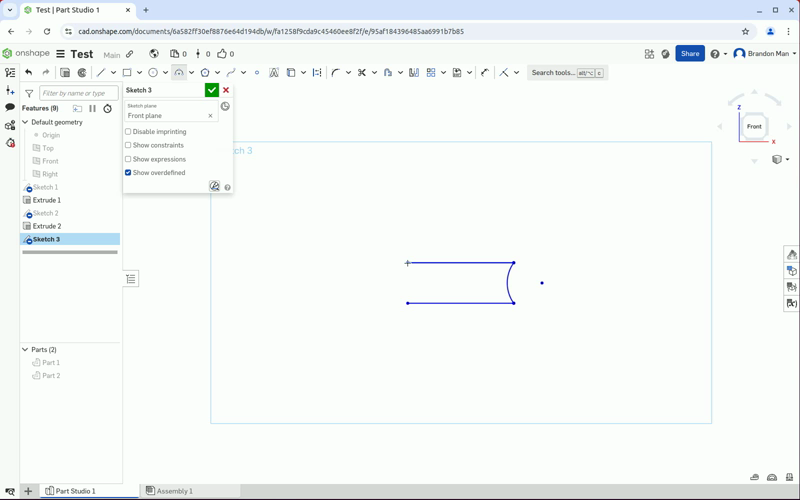
mouse_move(407, 262)
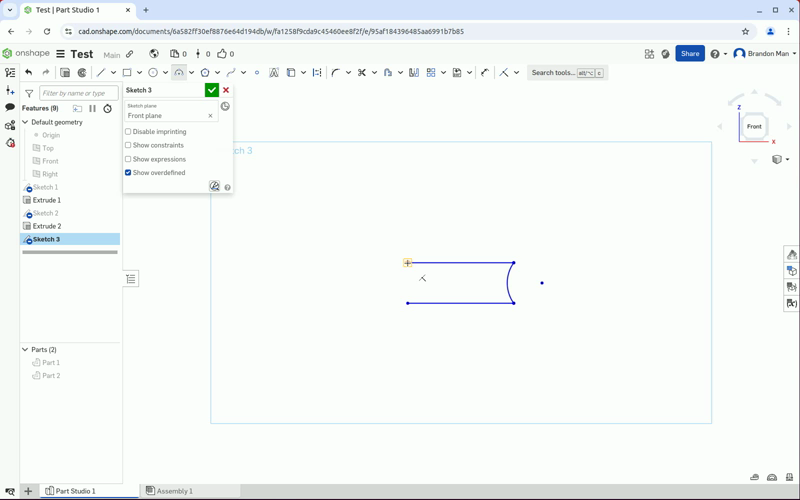
click(407, 262)
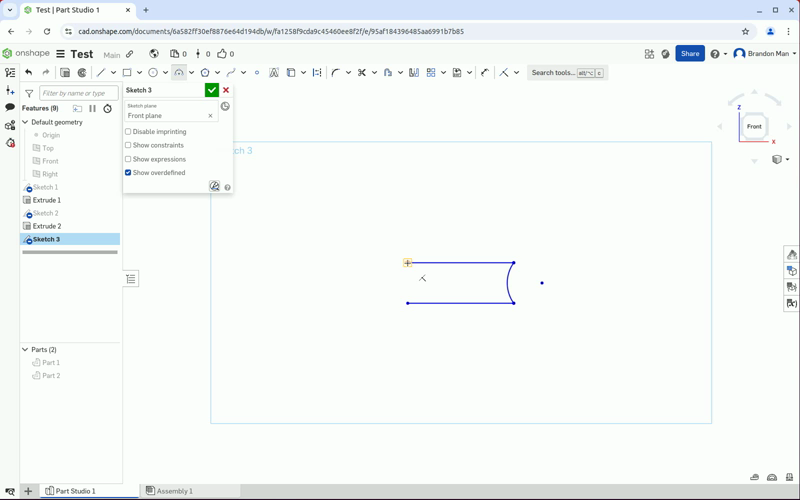
mouse_move(407, 303)
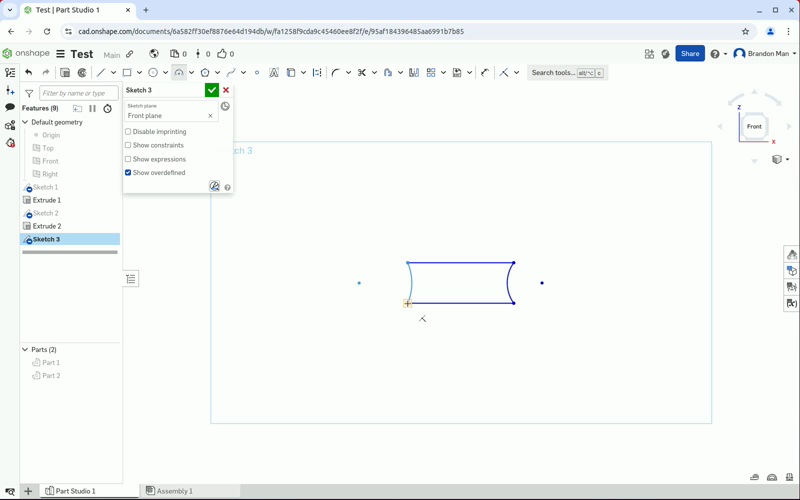
click(407, 303)
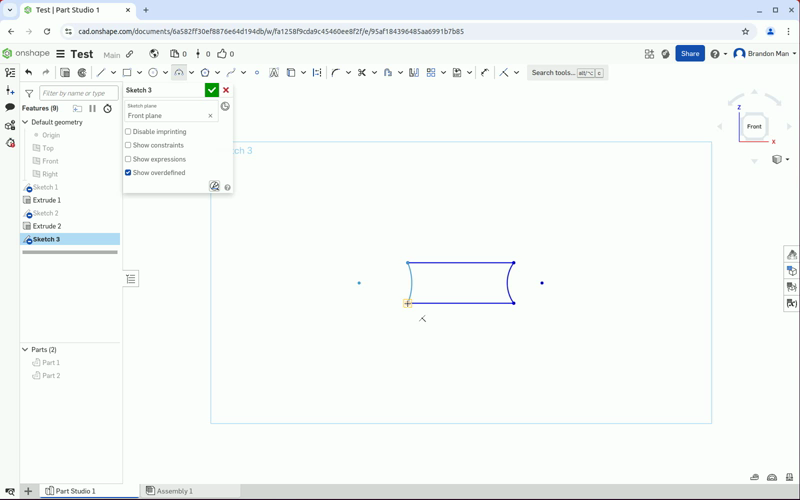
key_down(shift)
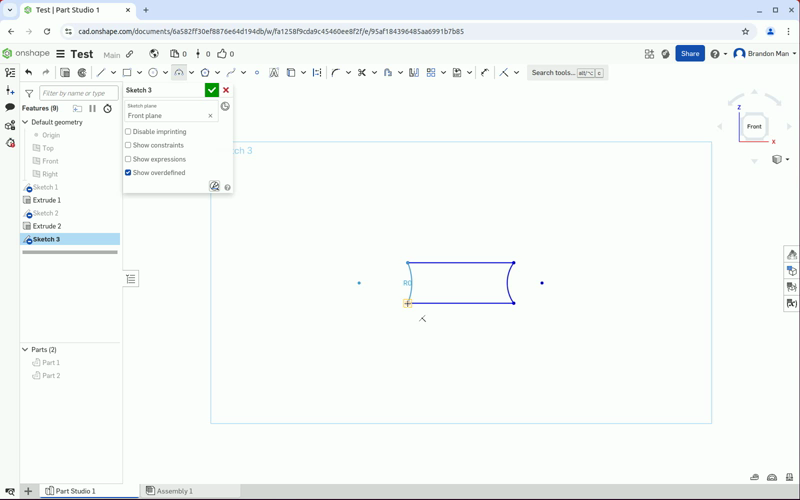
mouse_move(414, 282)
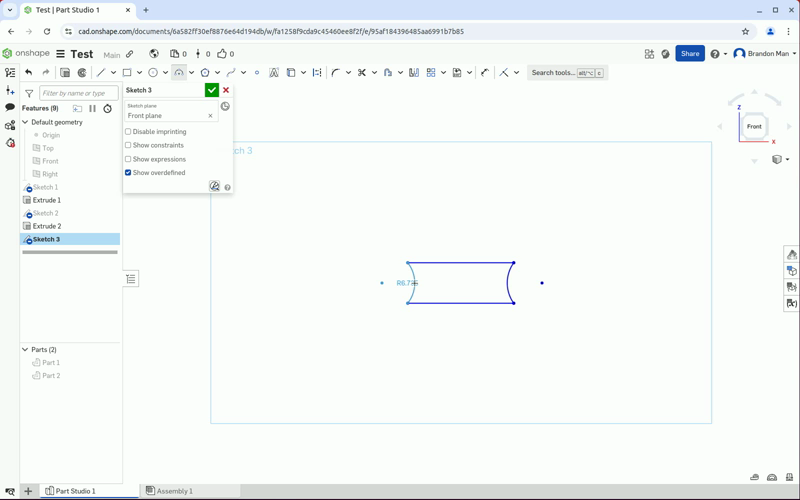
click(414, 282)
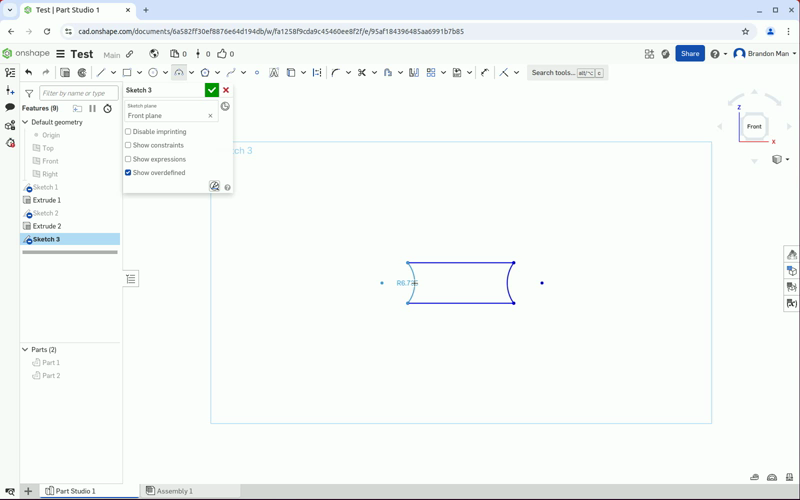
key_up(shift)
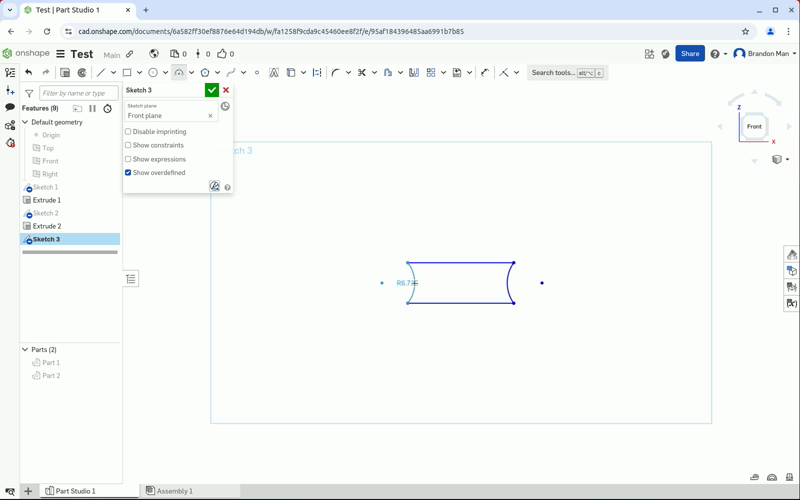
key(esc)
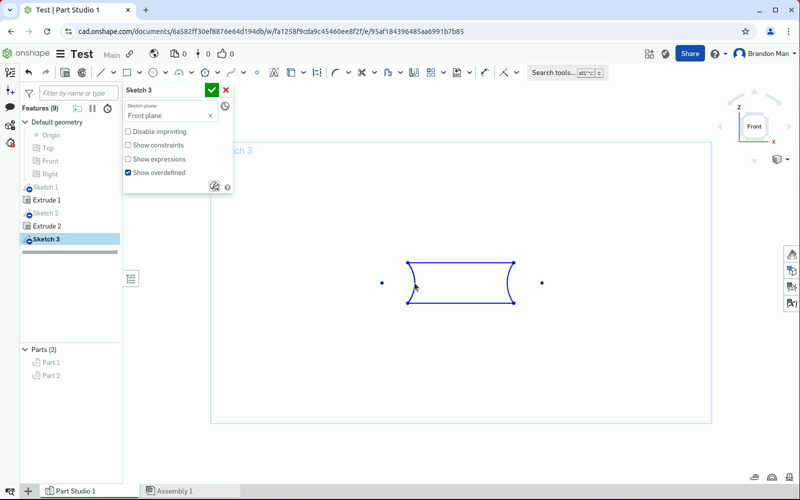
mouse_move(473, 283)
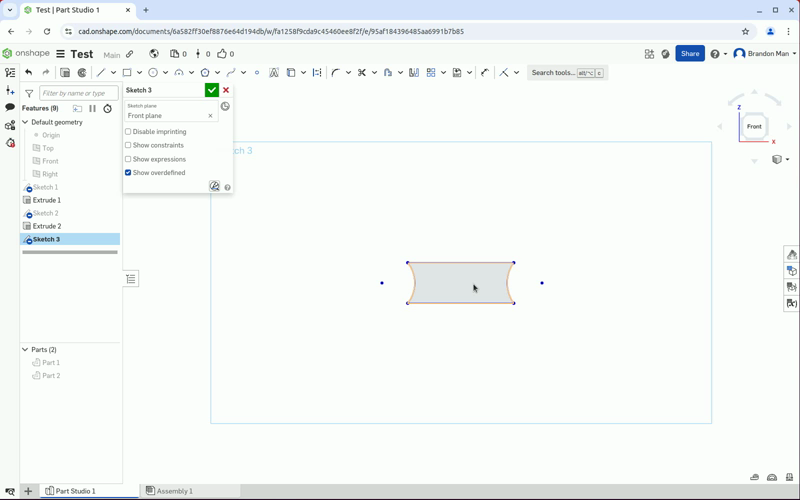
click(473, 283)
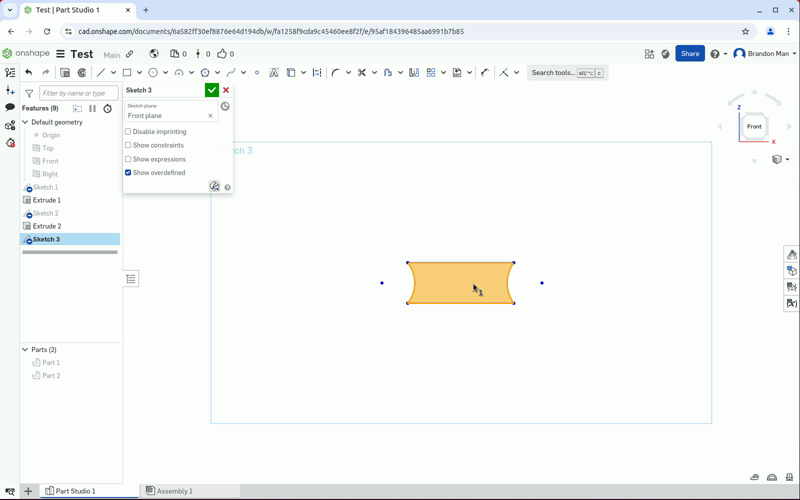
mouse_move(73, 352)
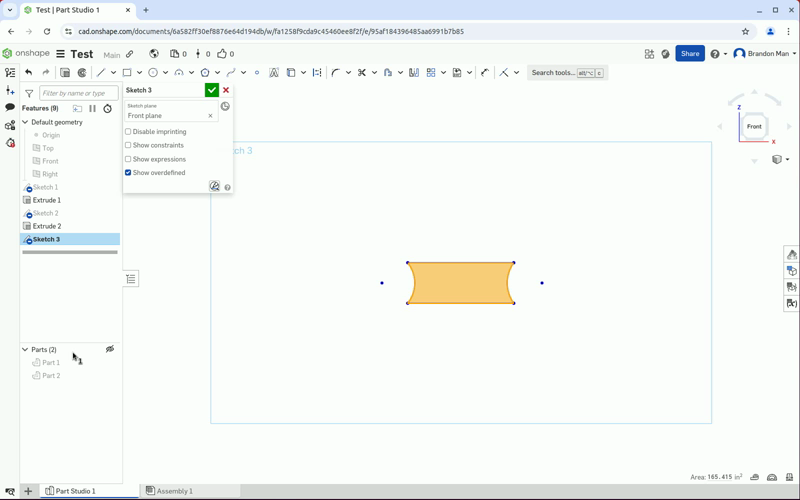
key(shift+y)
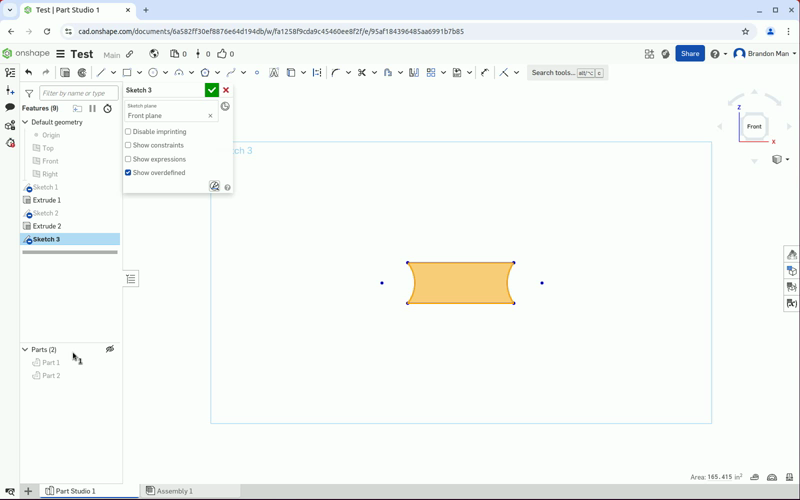
key(shift+e)
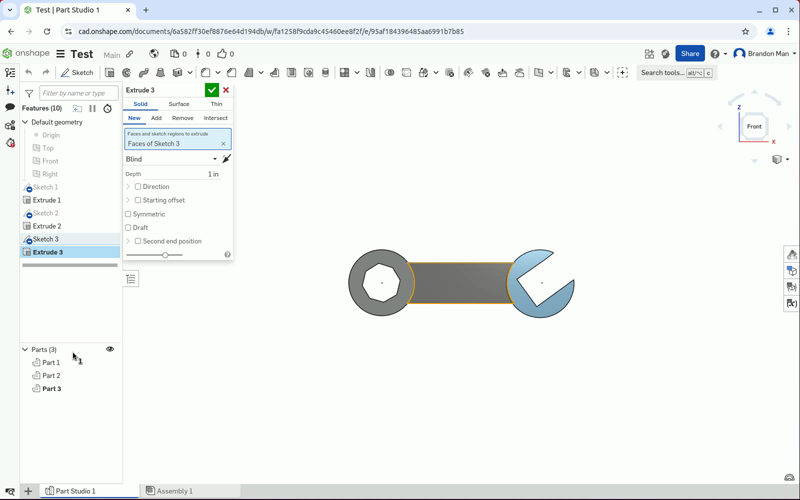
mouse_move(143, 106)
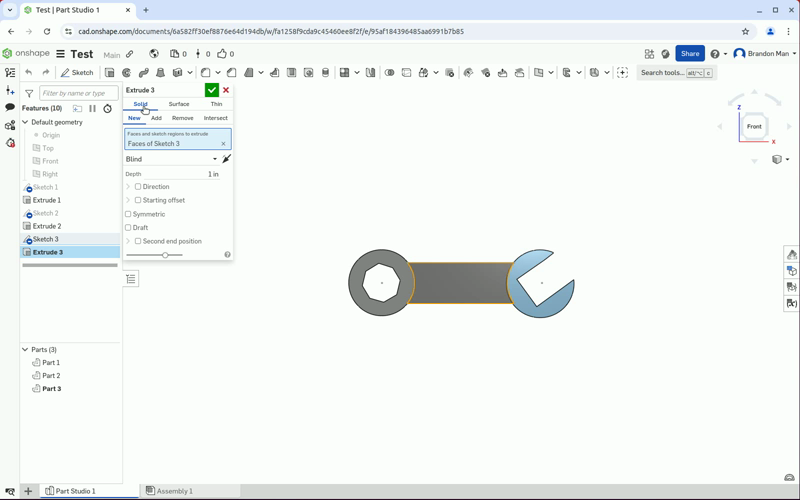
click(143, 106)
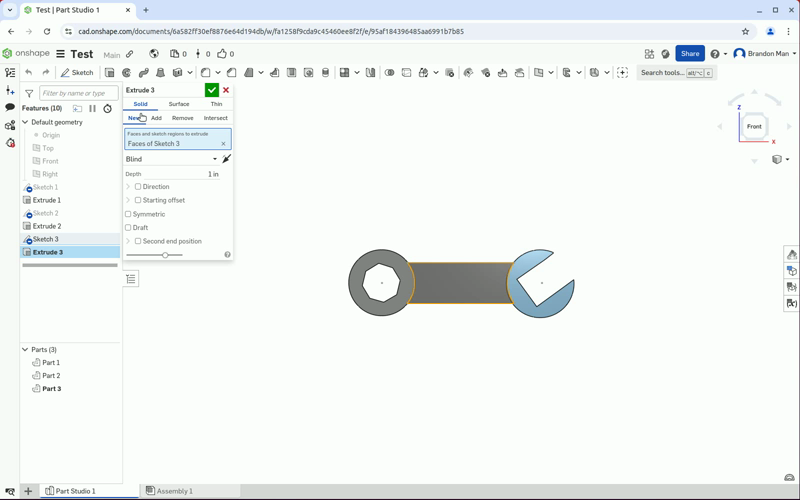
mouse_move(137, 120)
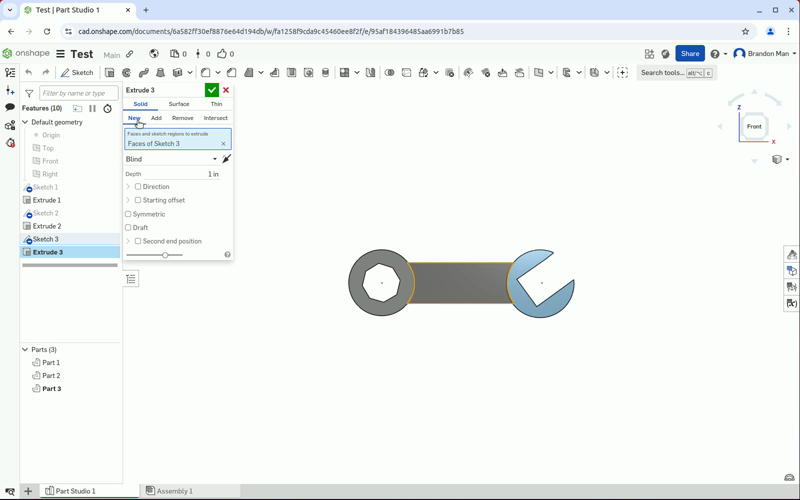
click(137, 120)
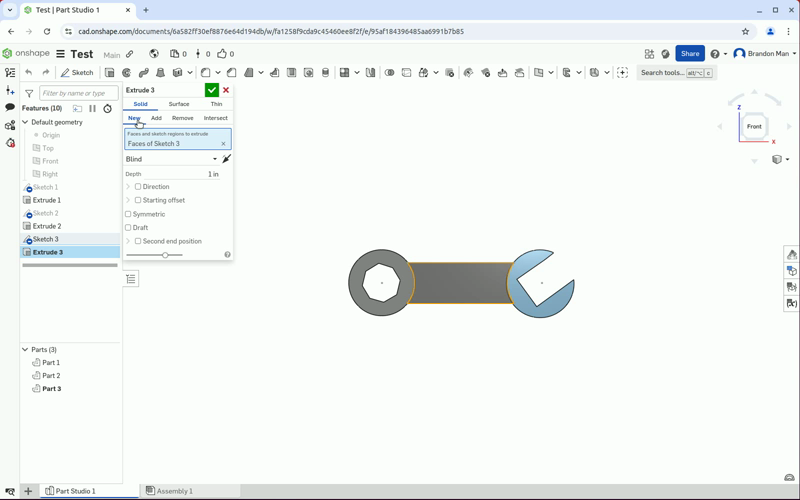
key(tab, 4)
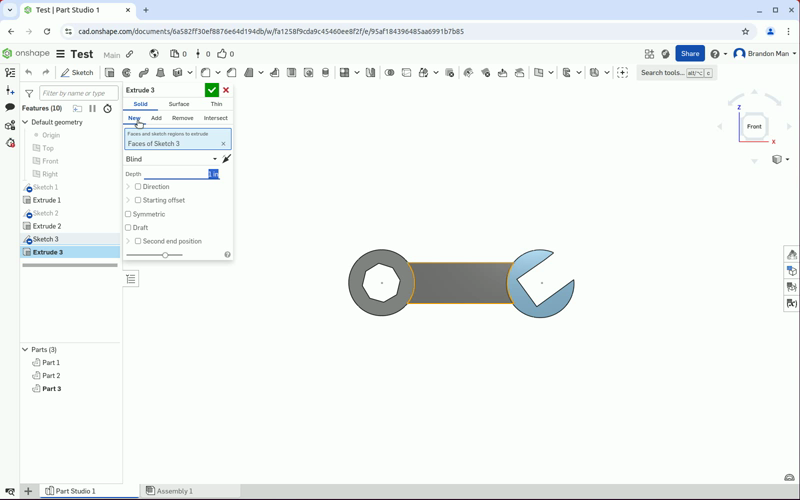
text(5.536)
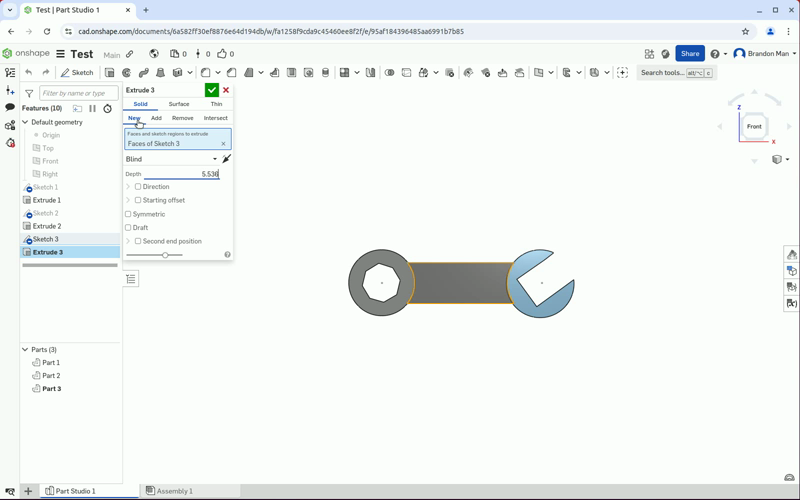
key(enter)
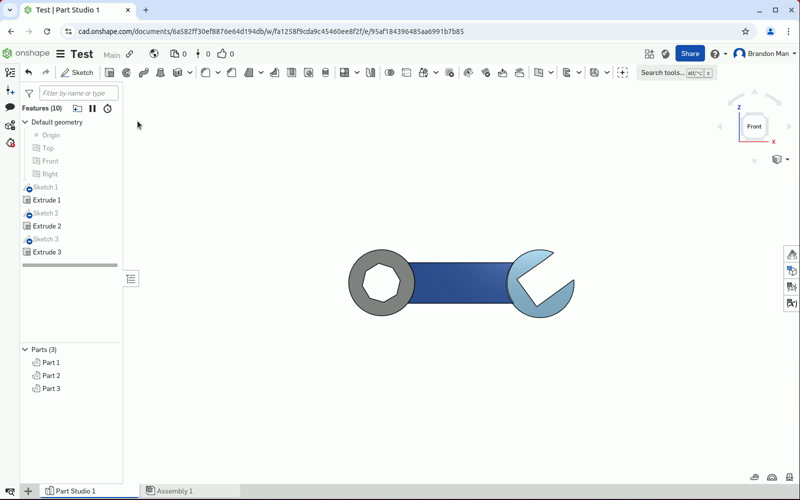
key(shift+h)
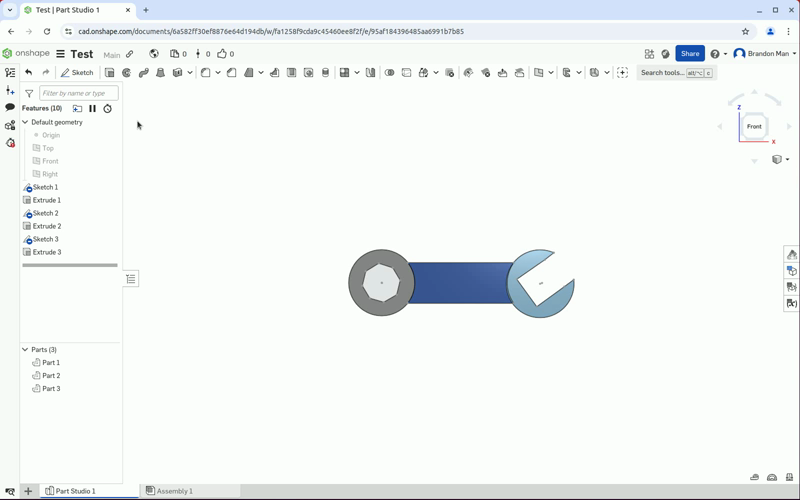
key(shift+h)
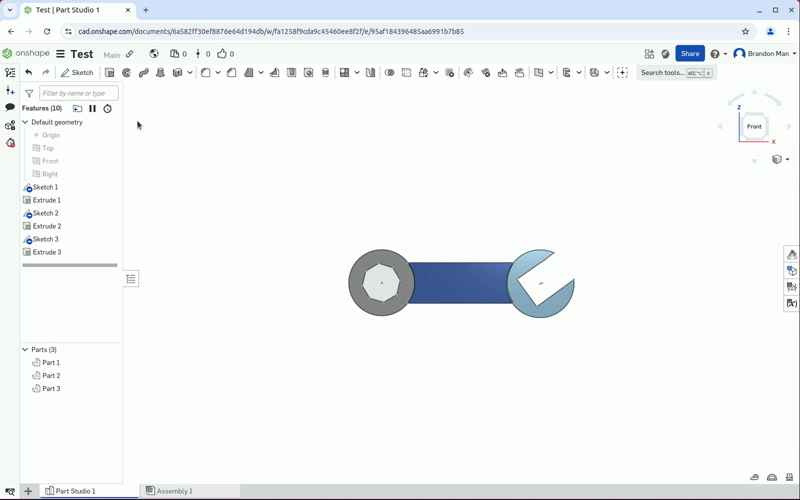
key(shift+7)
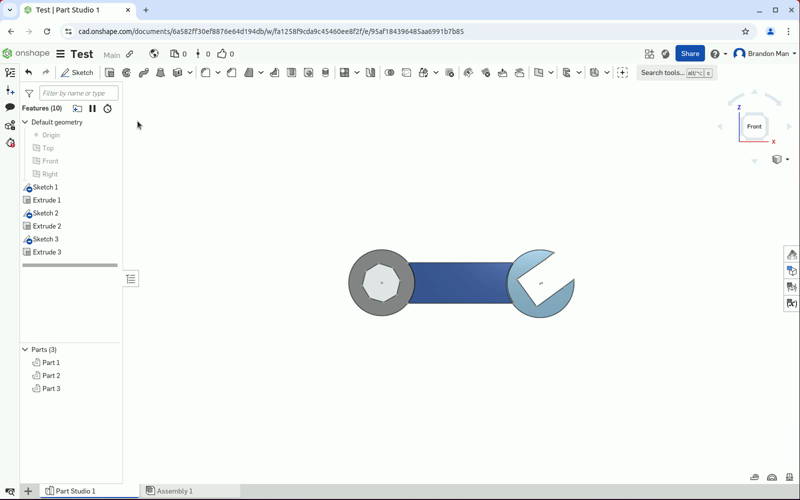
key(left, 2)
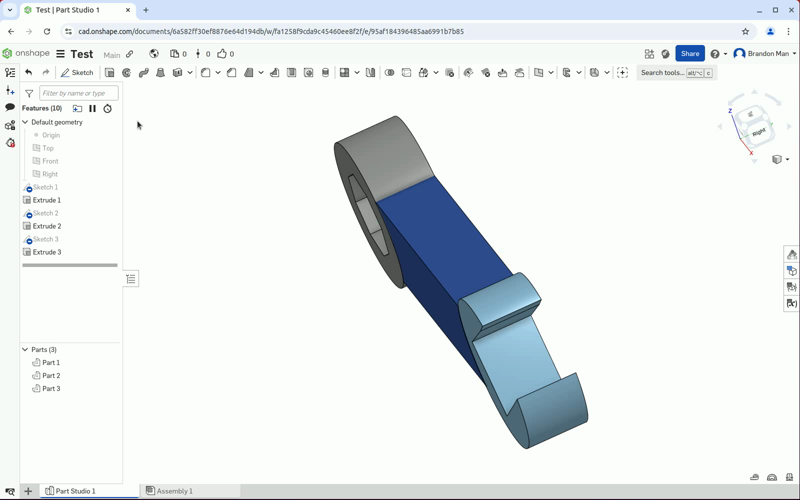
key(down, 2)
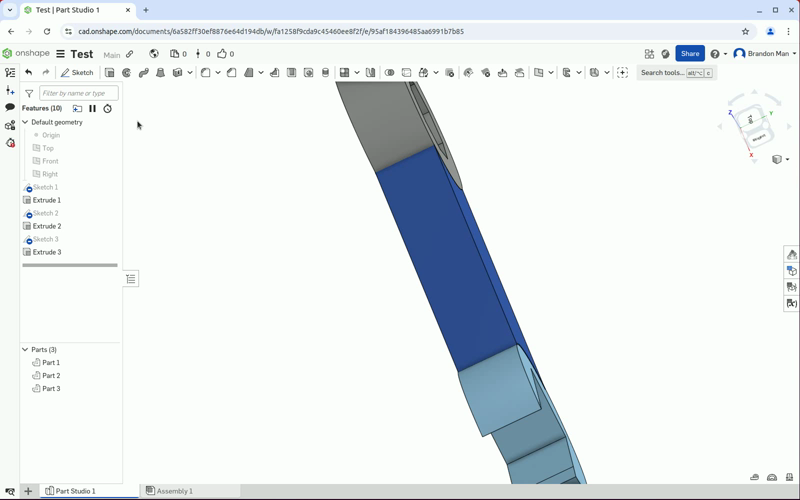
key(up, 2)
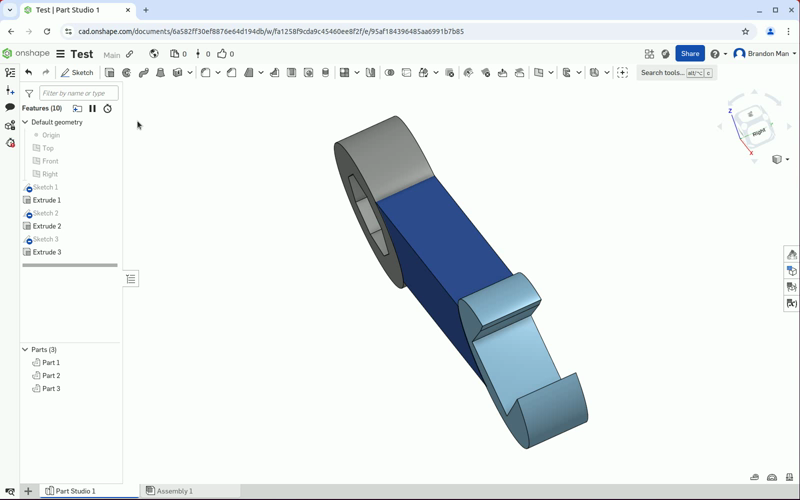
key(right, 2)
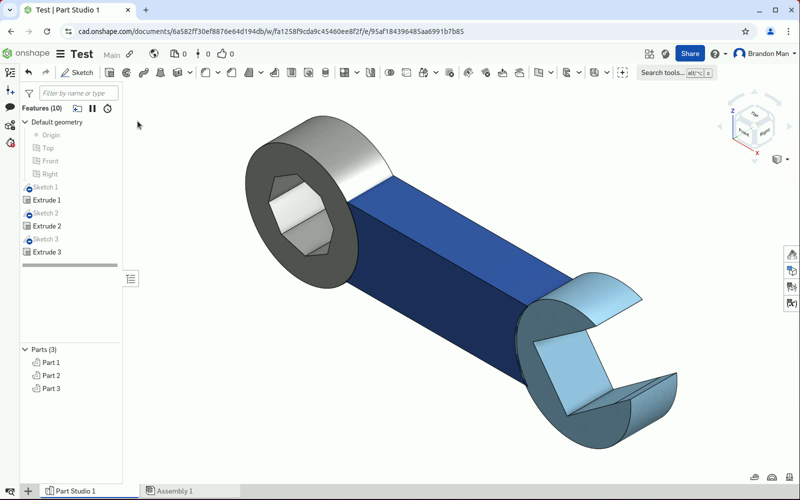
mouse_move(73, 189)
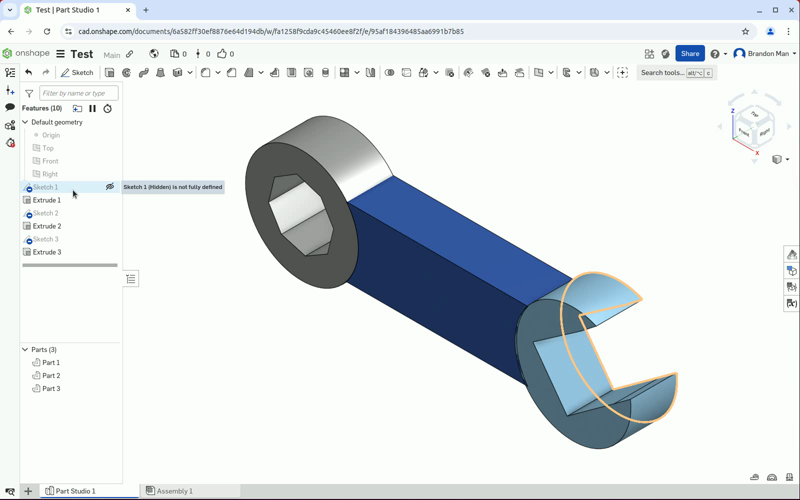
click(73, 189)